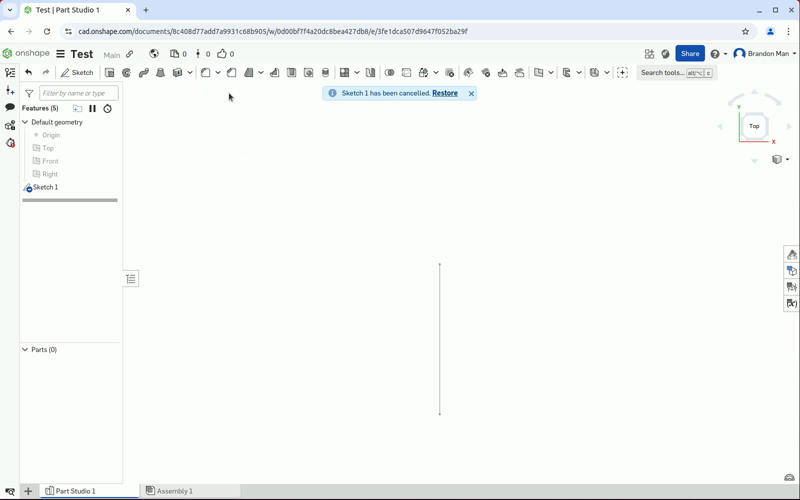
key(shift+h)
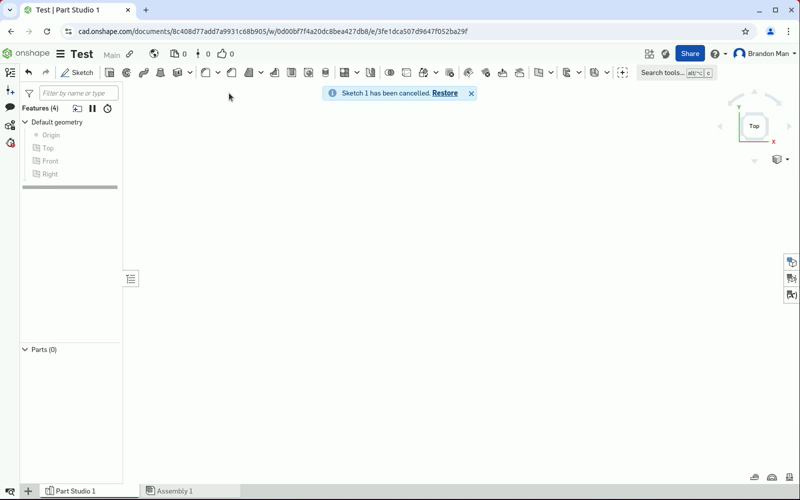
mouse_move(73, 352)
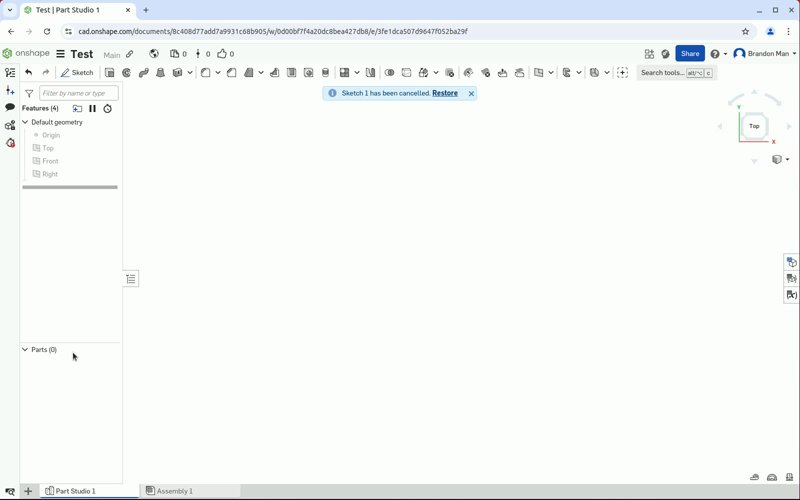
key(y)
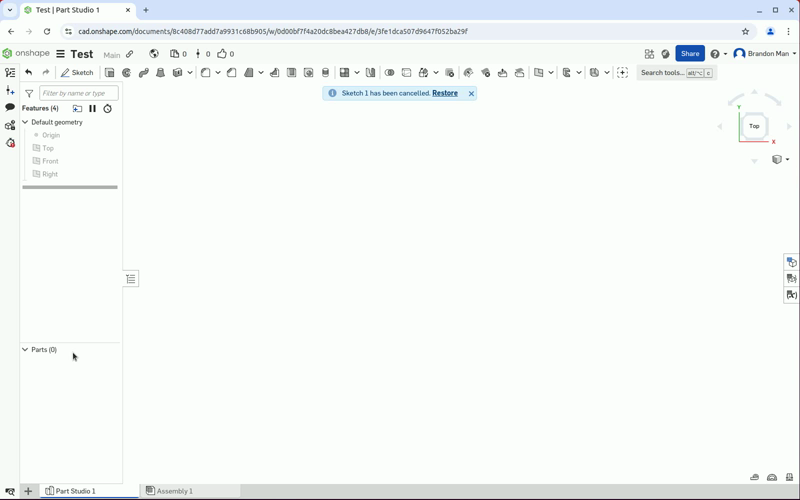
key(shift+p)
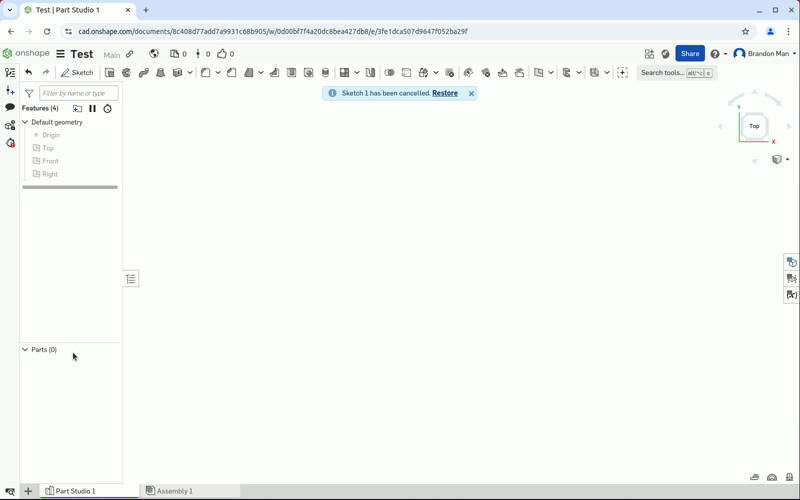
key(space)
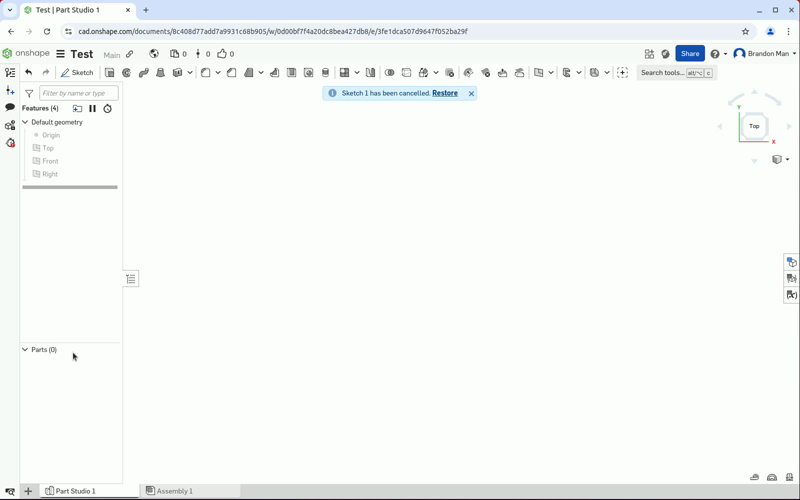
key_down(shift)
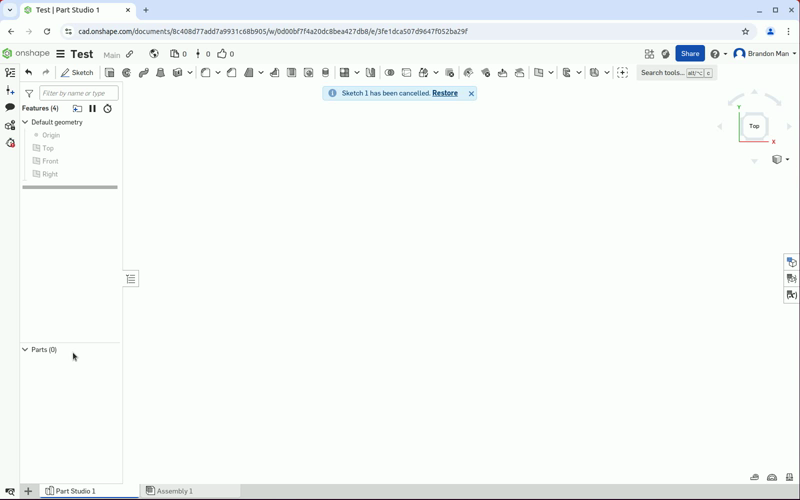
key(up)
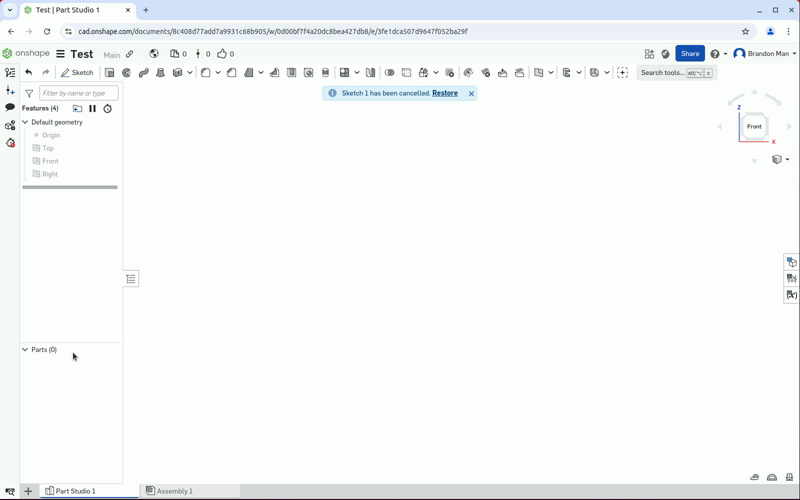
key_up(shift)
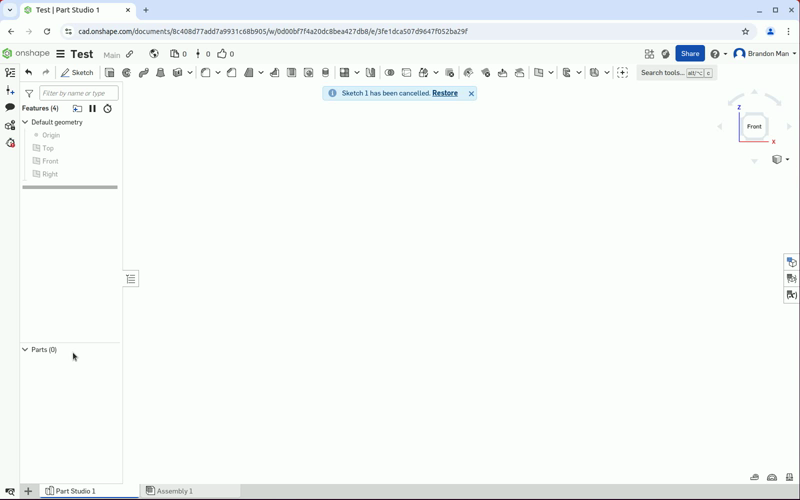
mouse_move(73, 352)
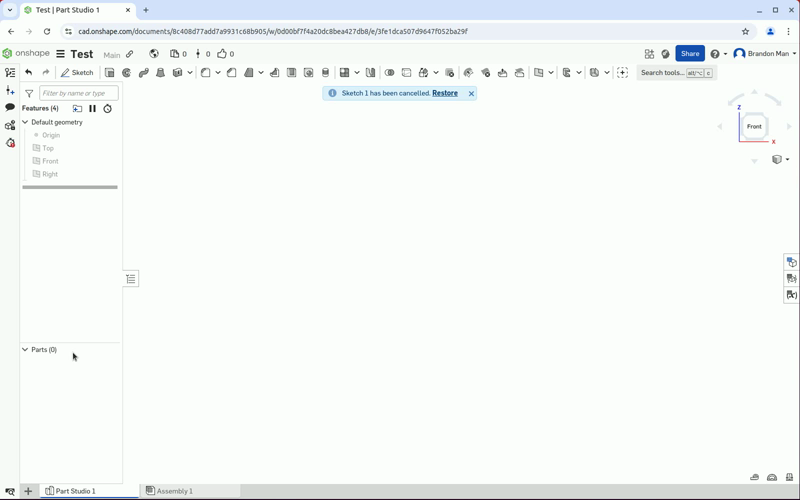
key(shift+y)
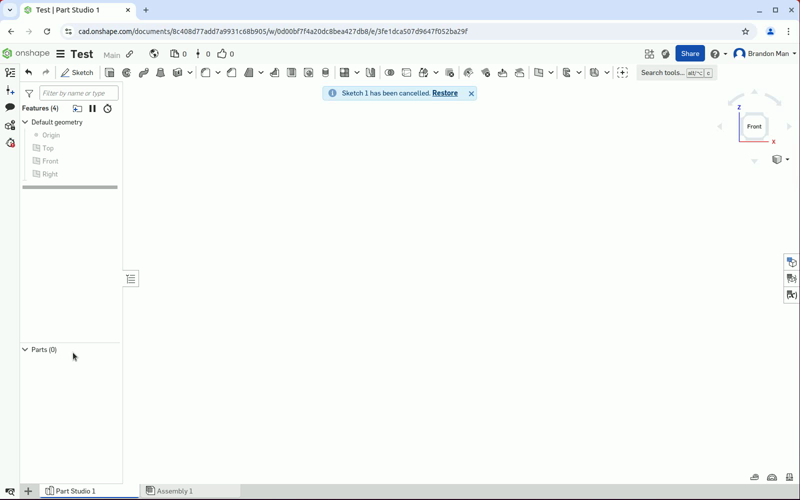
key(shift+s)
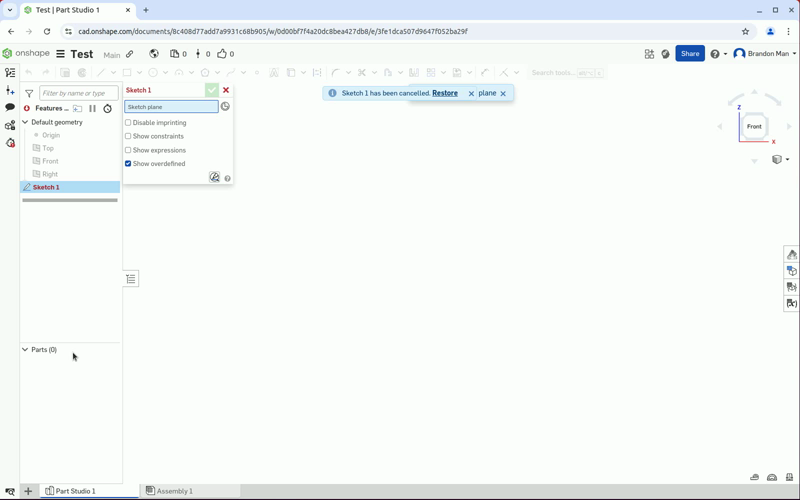
mouse_move(73, 163)
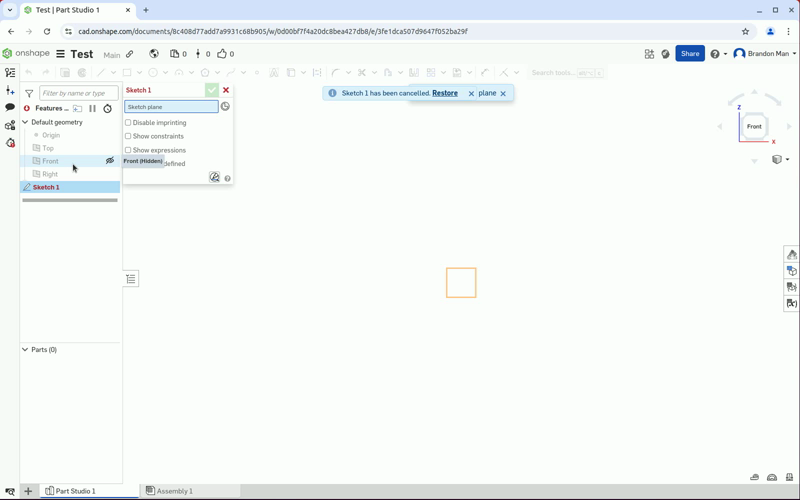
click(73, 163)
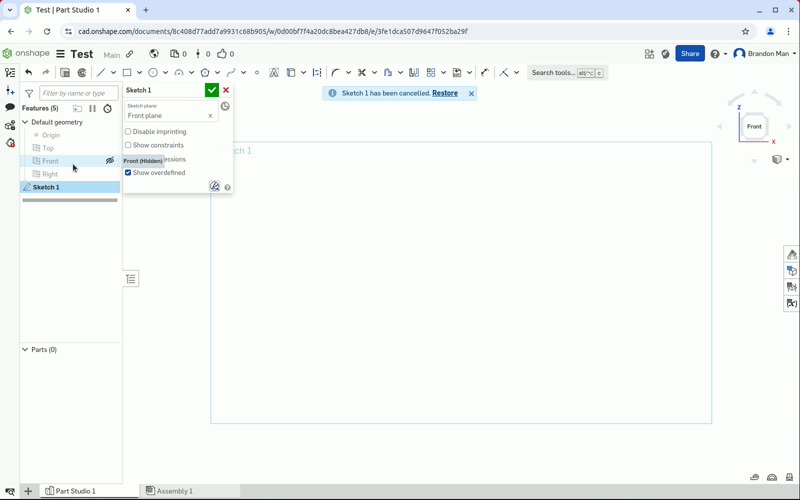
mouse_move(73, 352)
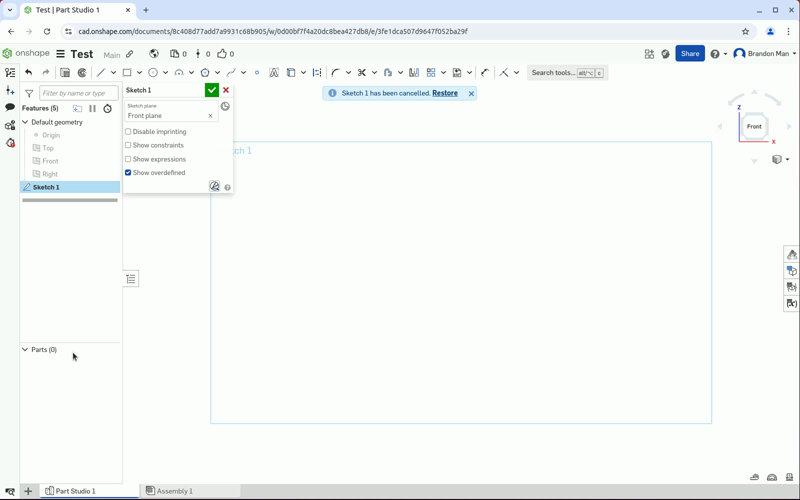
key(y)
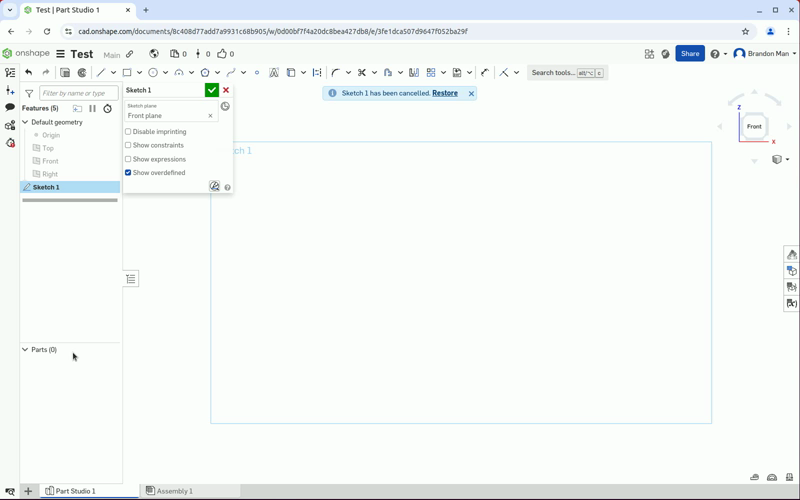
key(l)
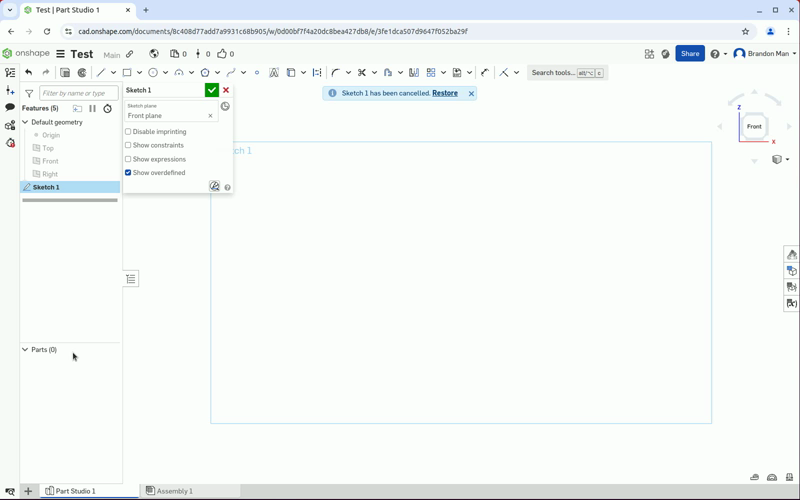
key_down(shift)
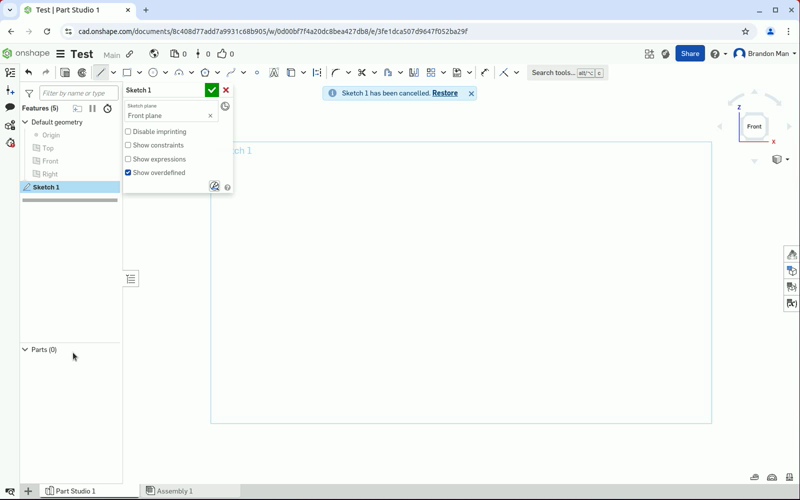
mouse_move(362, 282)
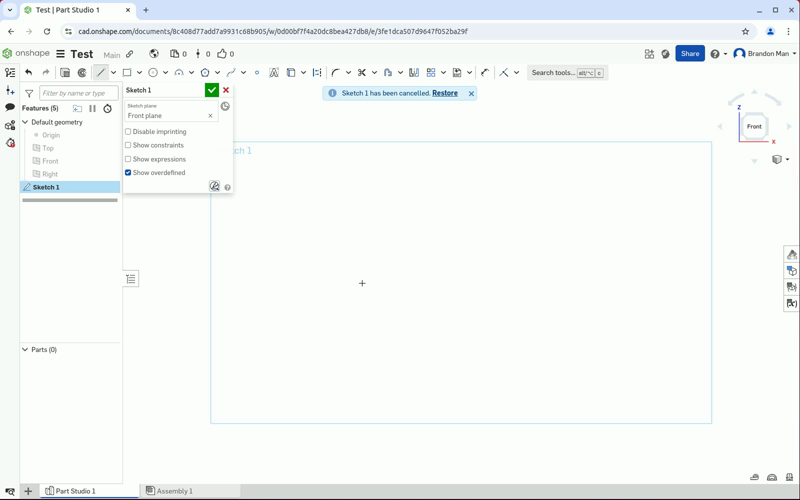
click(362, 282)
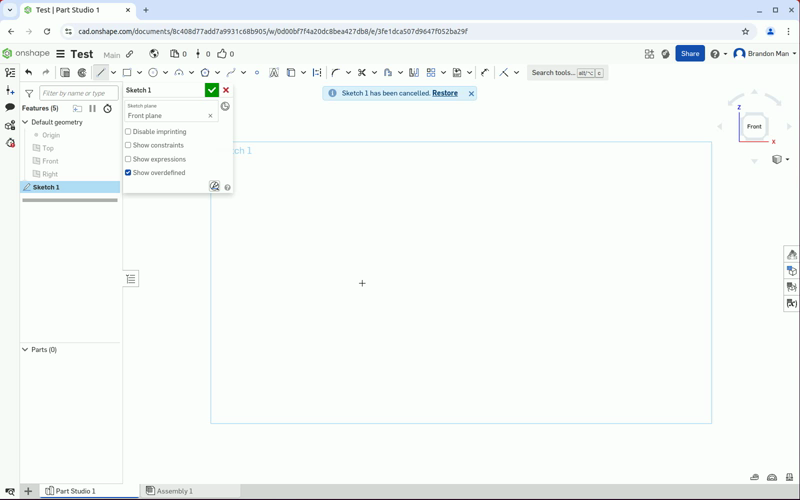
key_up(shift)
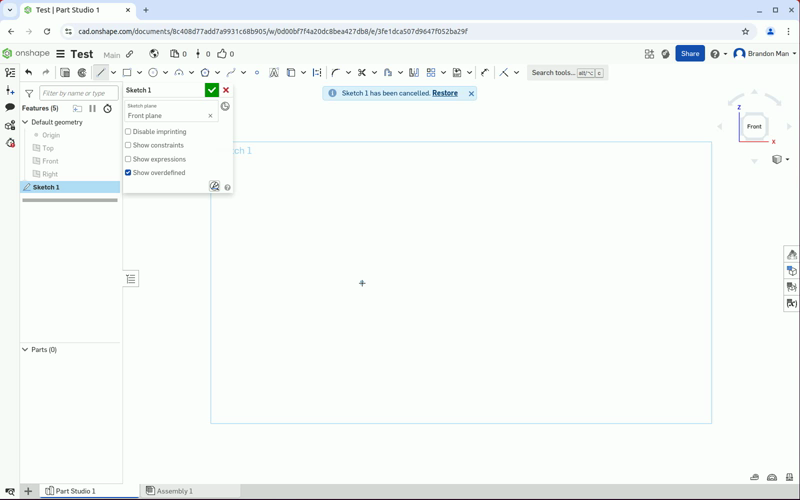
key_down(shift)
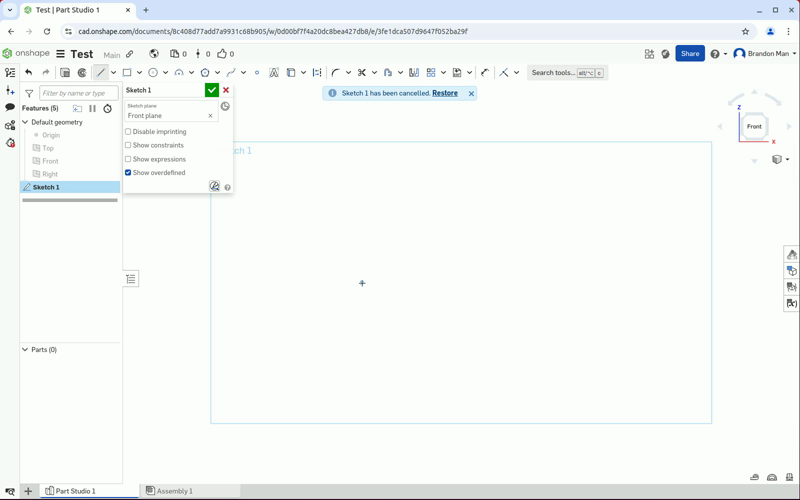
mouse_move(392, 282)
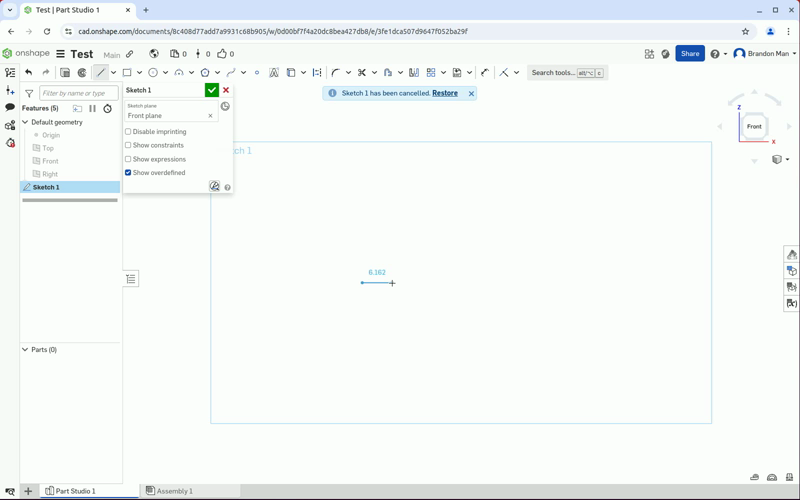
mouse_move(402, 282)
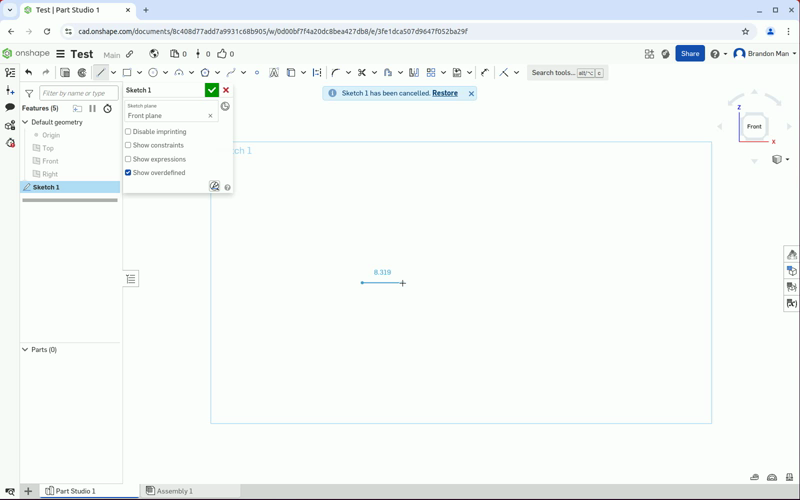
click(402, 282)
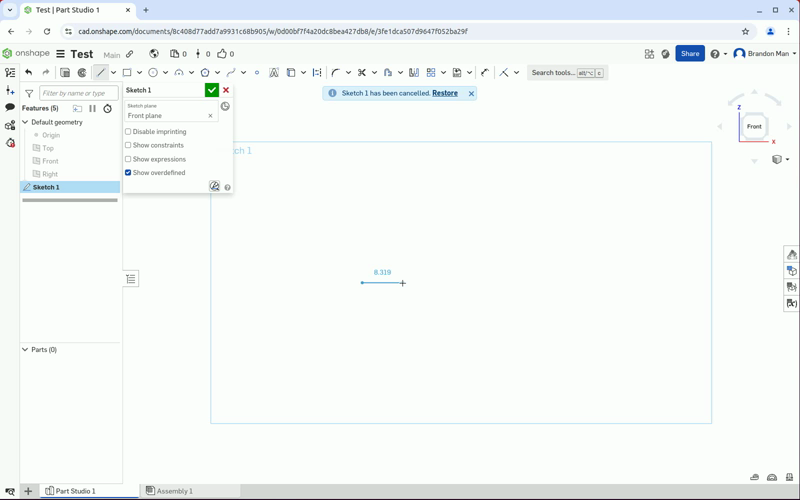
key_up(shift)
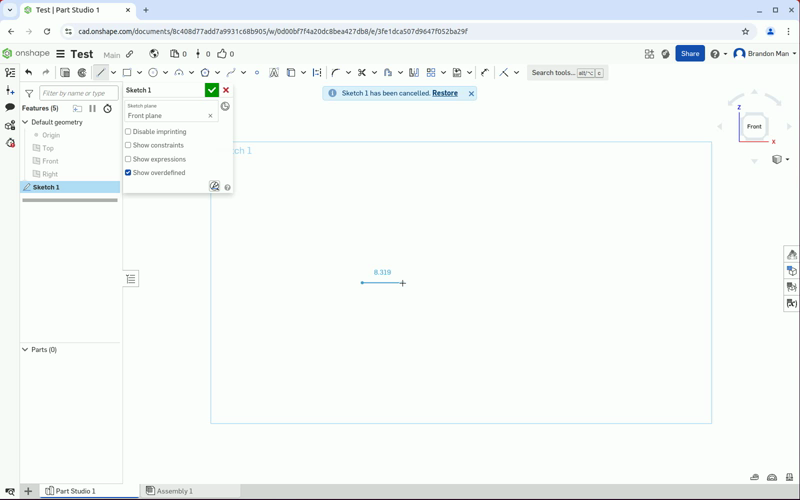
key(esc)
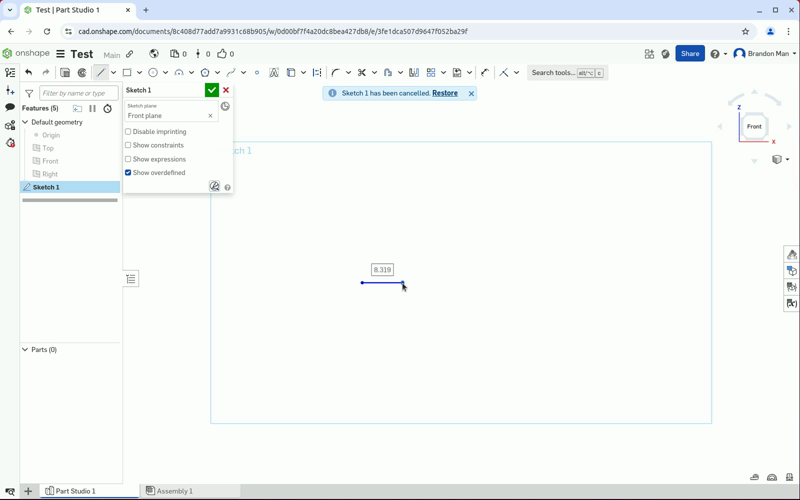
key(a)
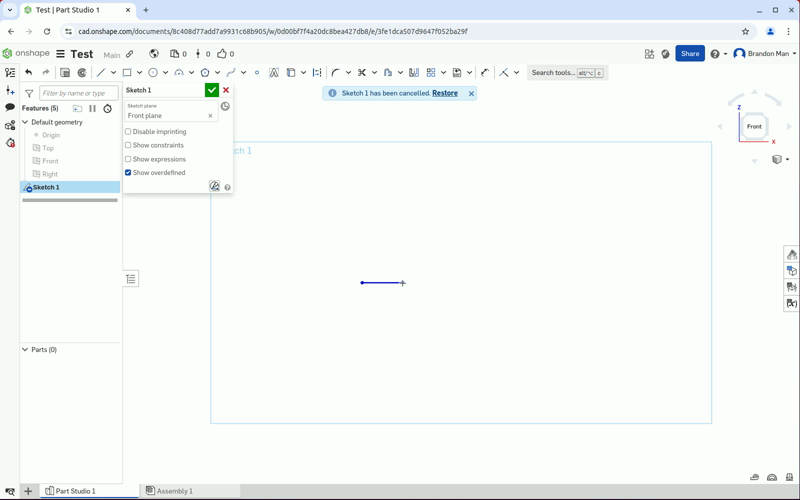
mouse_move(402, 282)
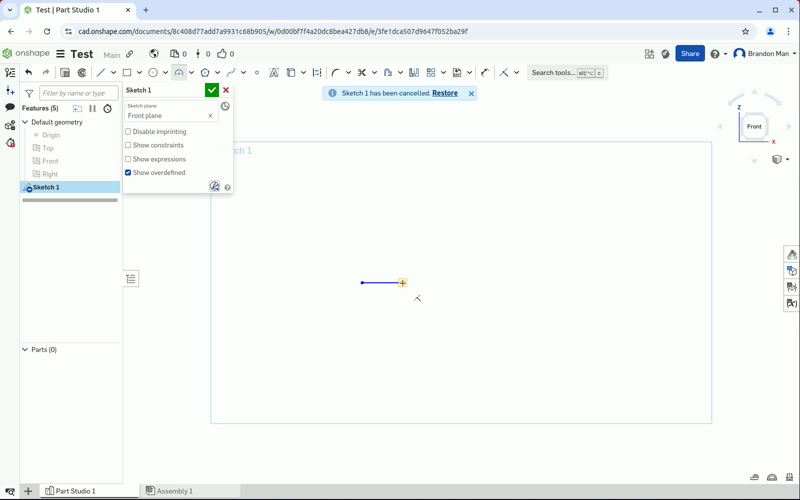
click(402, 282)
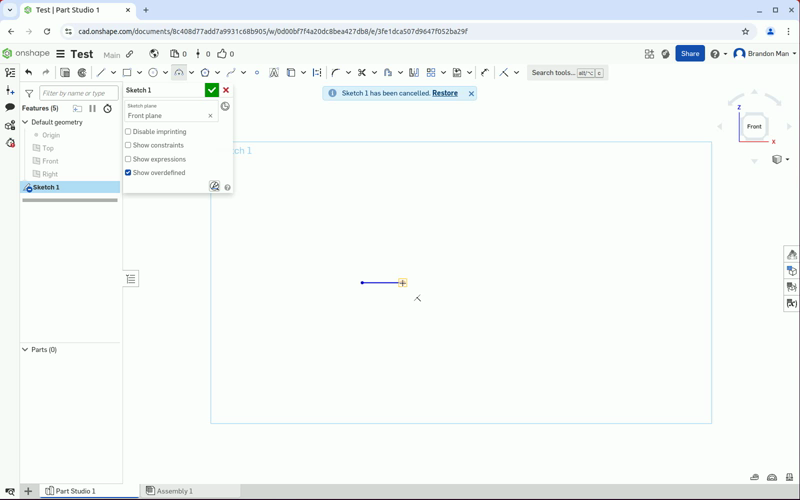
key_down(shift)
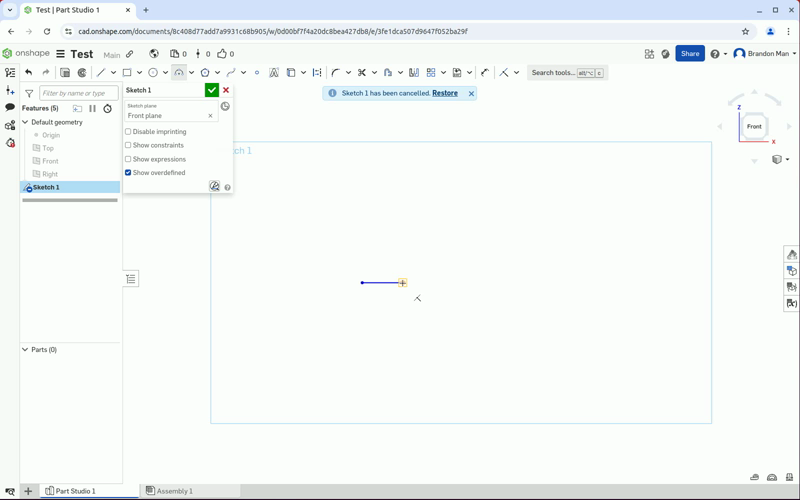
mouse_move(403, 248)
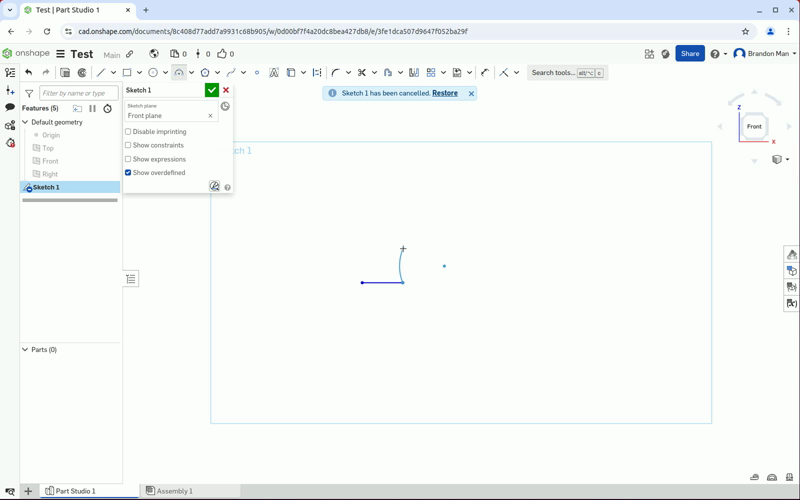
click(403, 248)
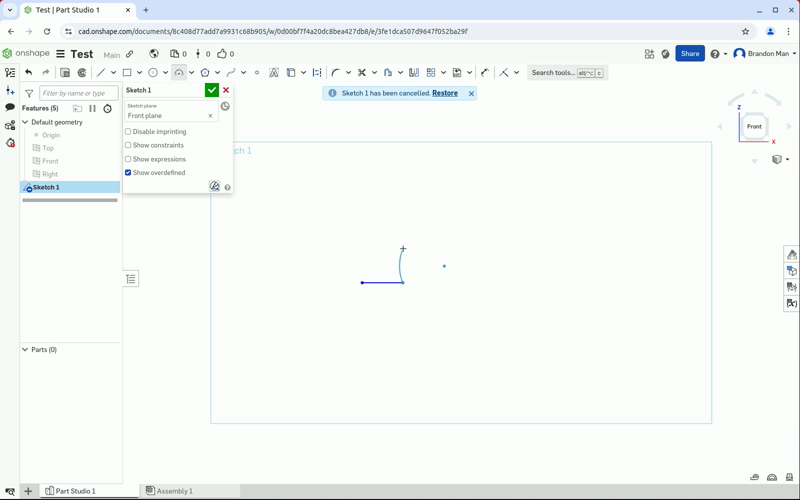
mouse_move(348, 264)
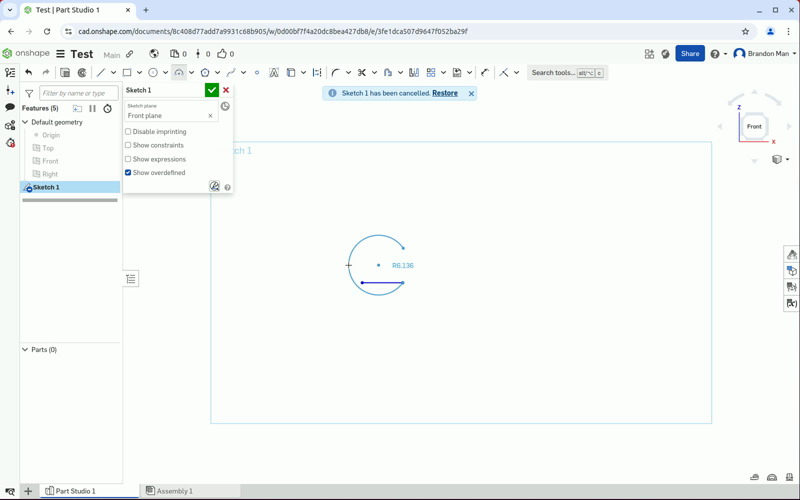
click(348, 264)
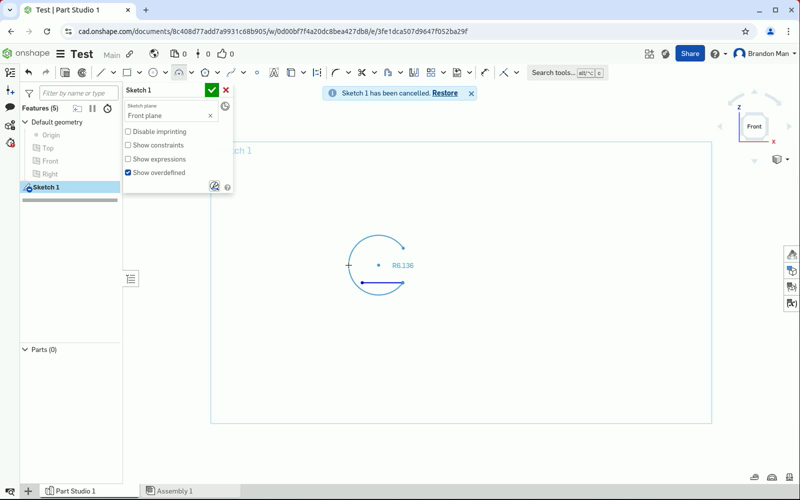
key_up(shift)
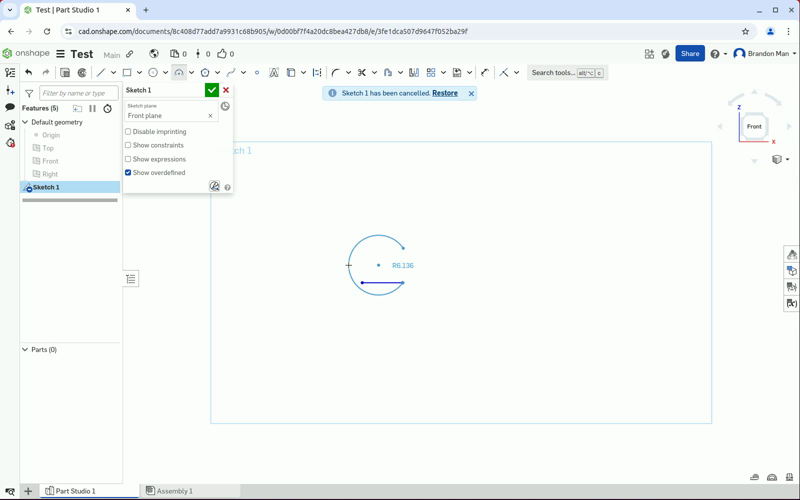
key(esc)
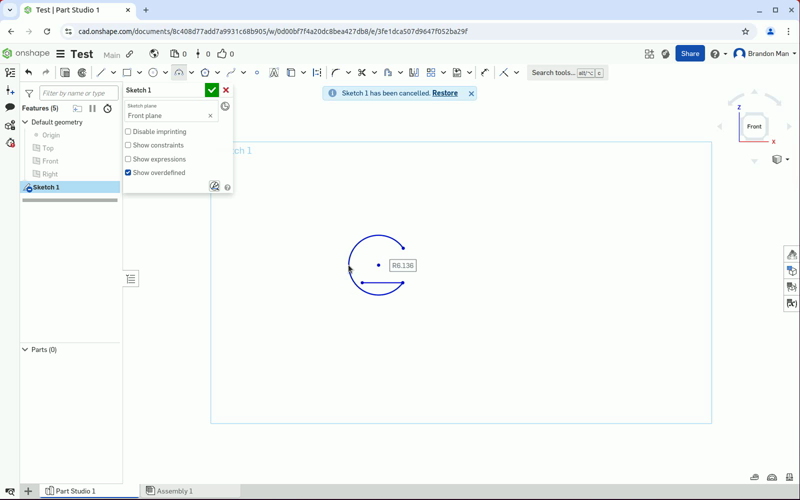
key(l)
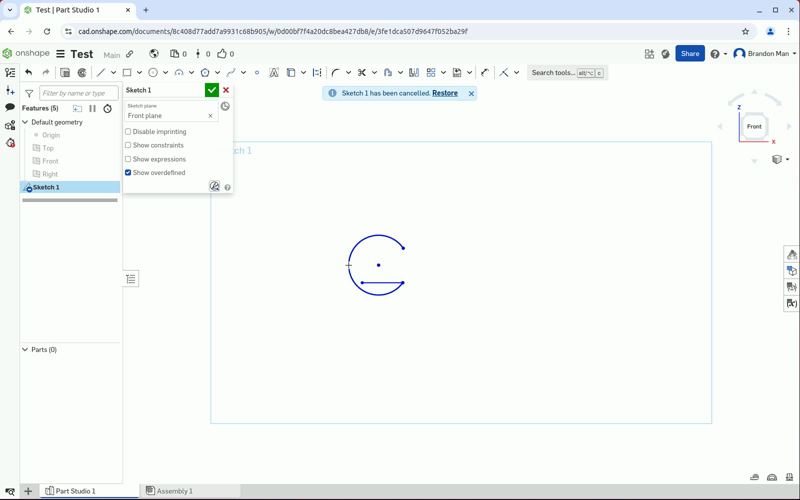
mouse_move(403, 248)
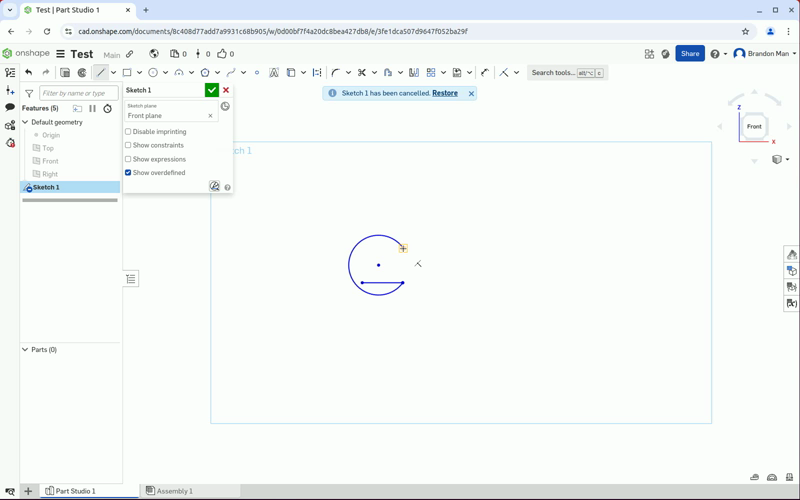
click(403, 248)
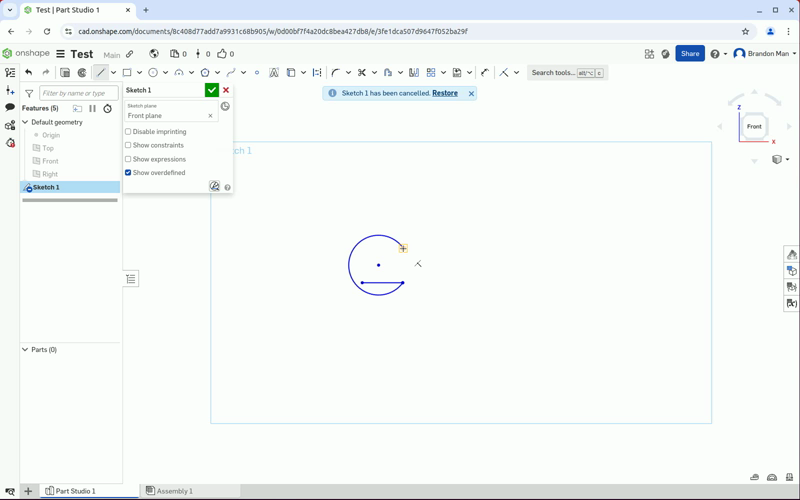
key_down(shift)
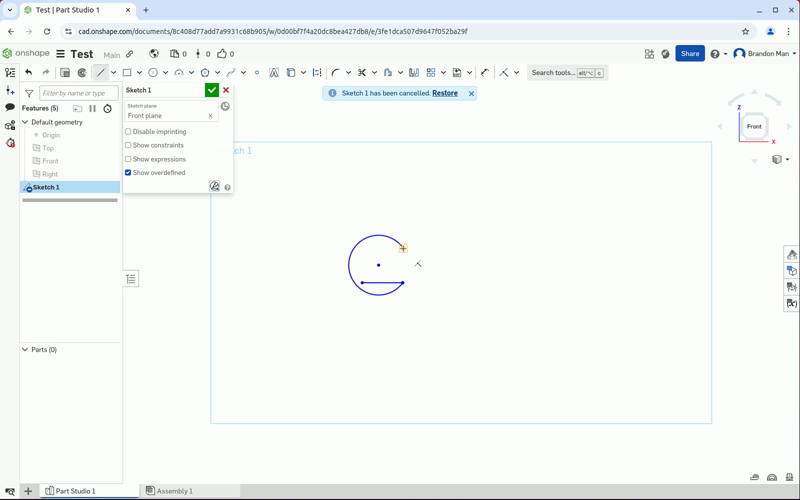
mouse_move(433, 248)
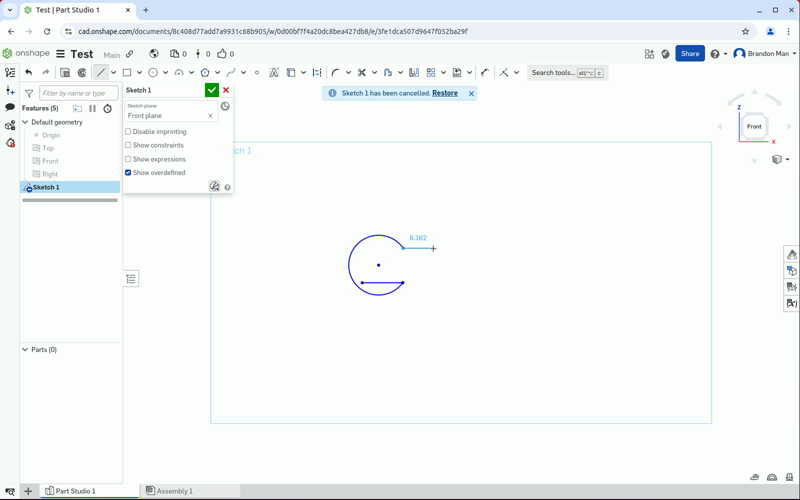
mouse_move(362, 248)
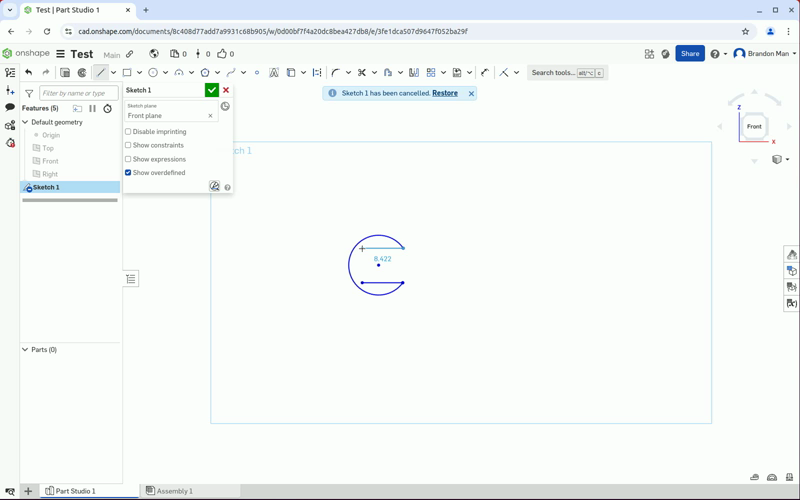
click(362, 248)
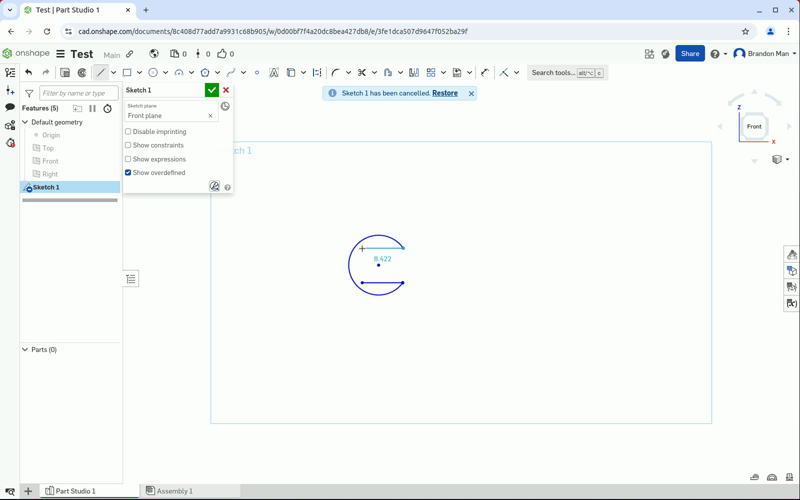
key_up(shift)
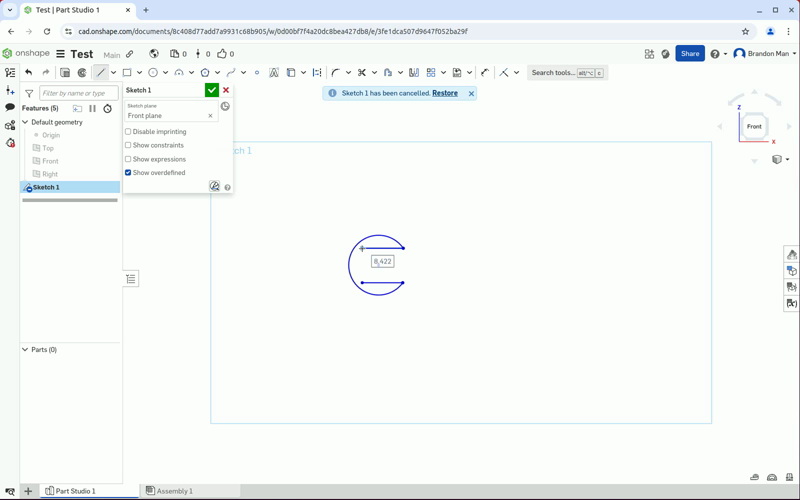
mouse_move(392, 248)
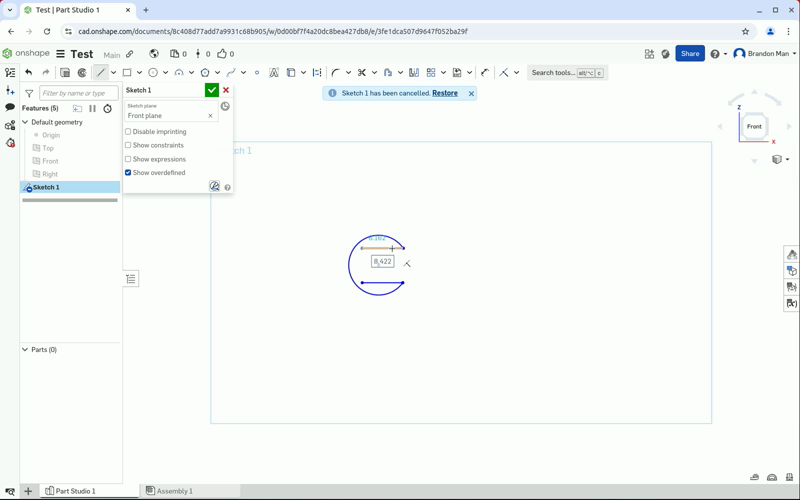
key_down(shift)
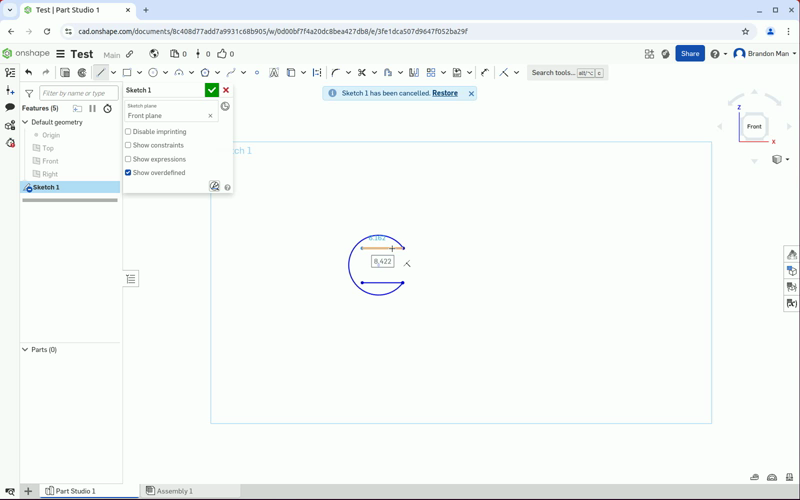
mouse_move(362, 282)
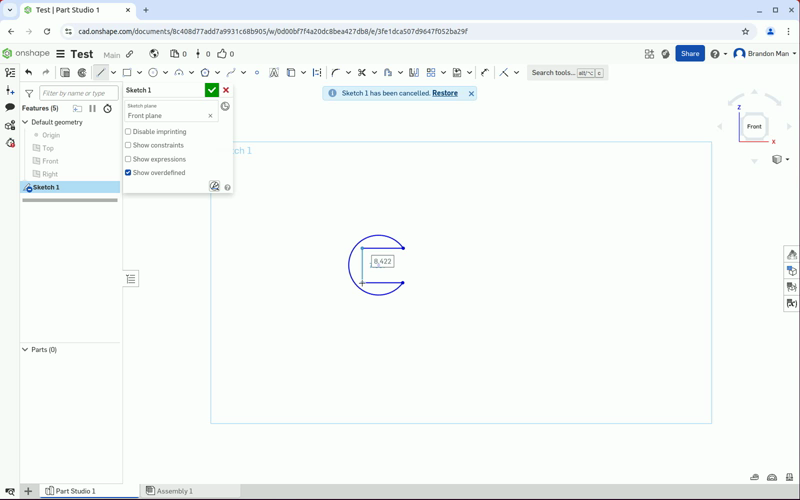
key_up(shift)
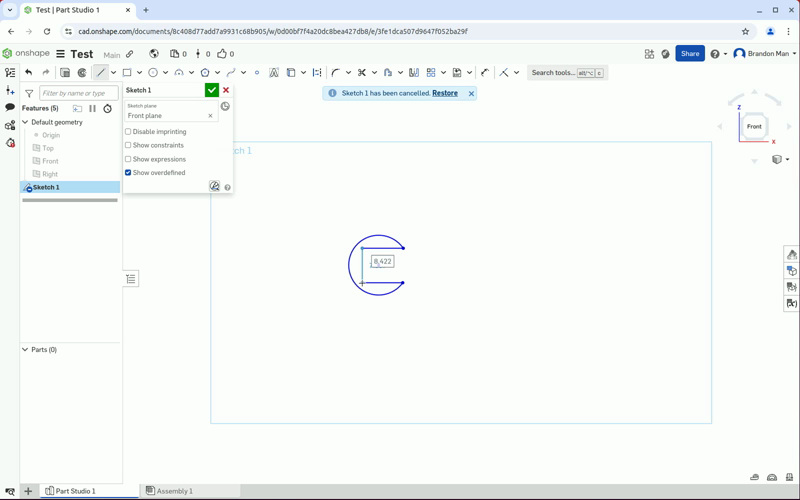
click(362, 282)
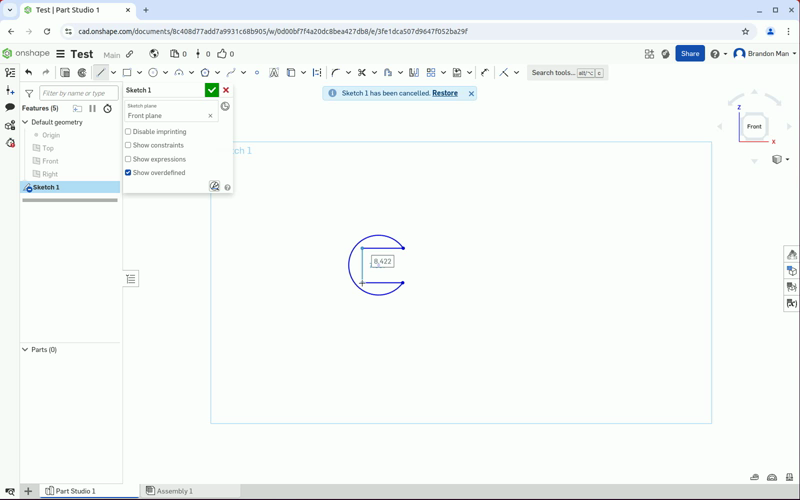
key(esc)
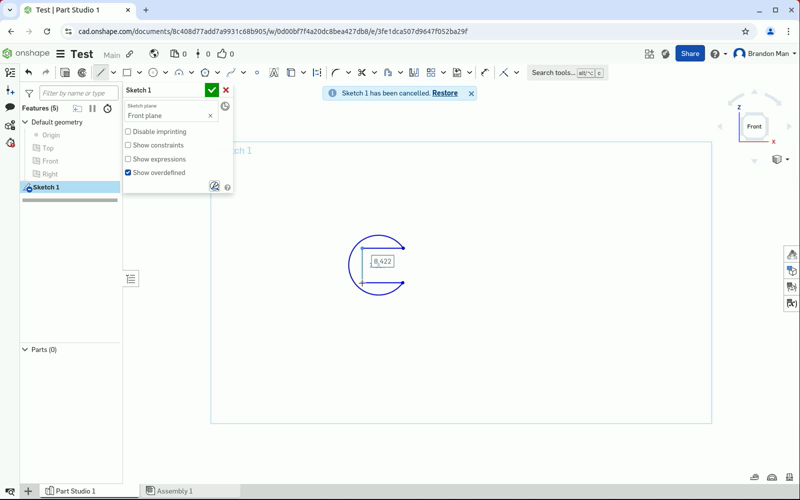
mouse_move(392, 247)
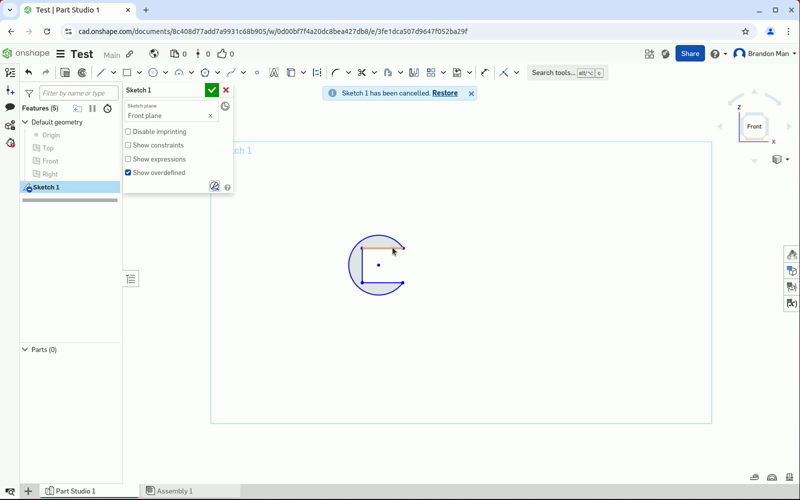
scroll(6)
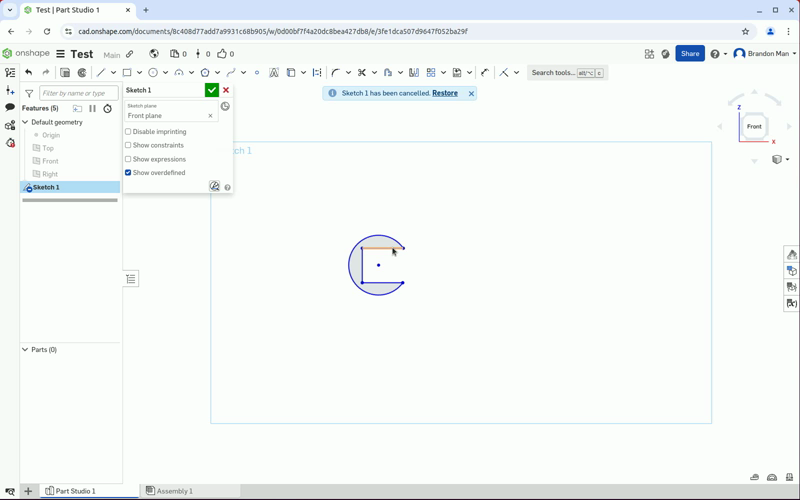
scroll(6)
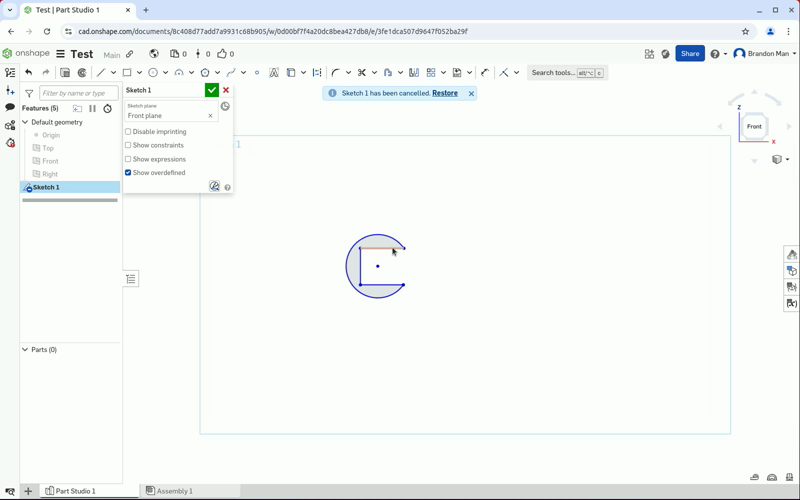
scroll(6)
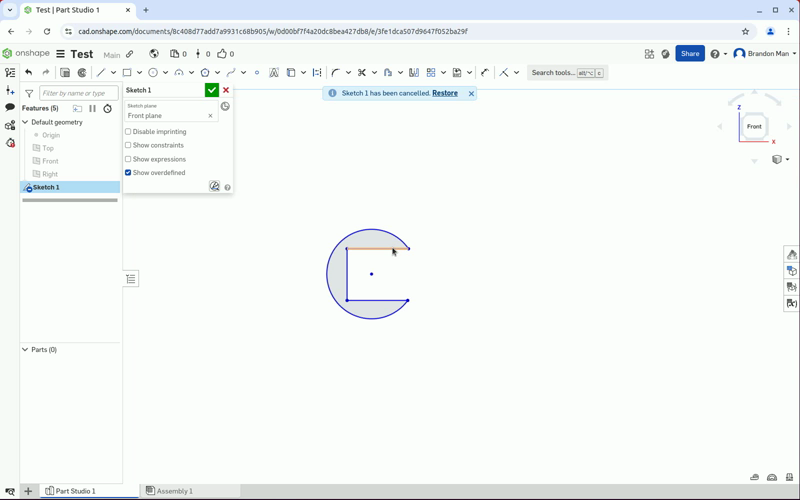
scroll(6)
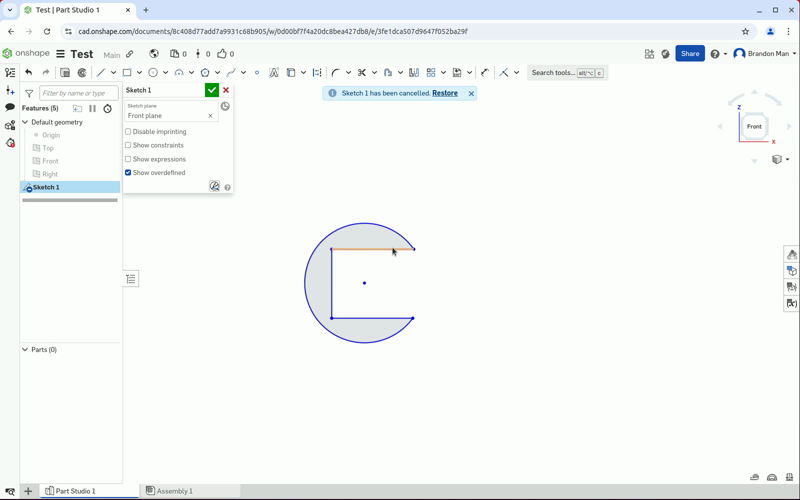
scroll(6)
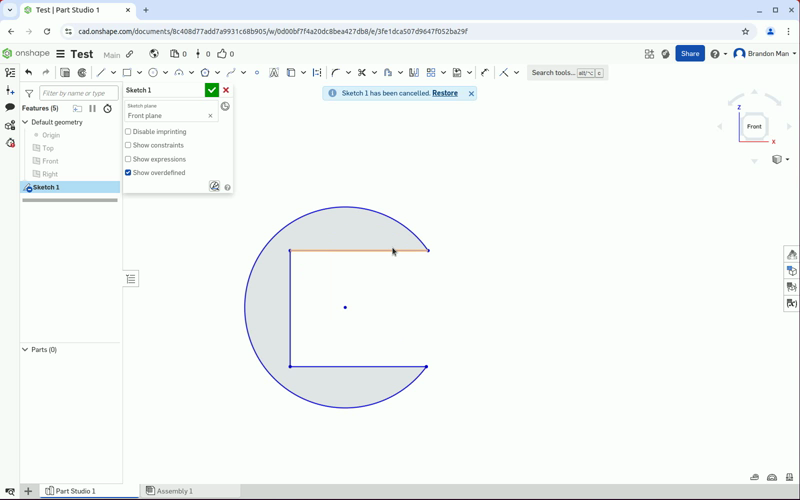
scroll(6)
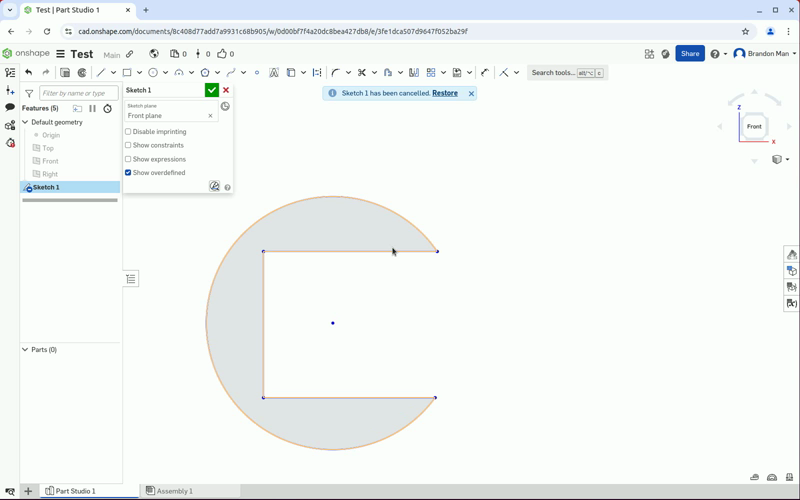
scroll(6)
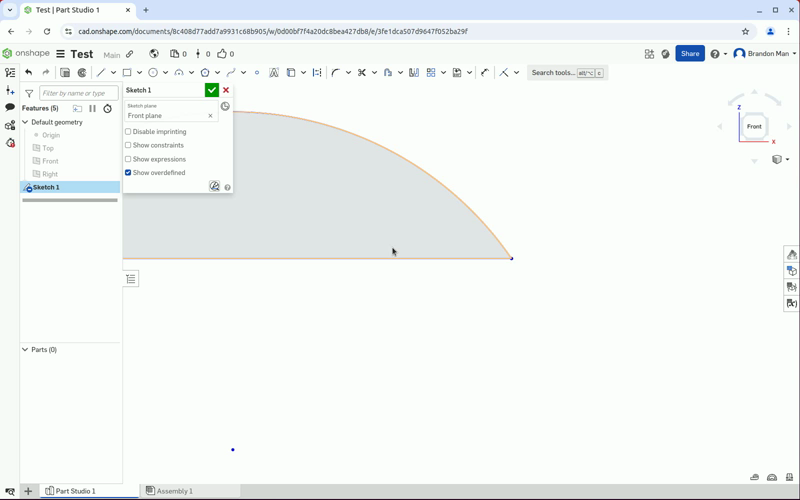
click(392, 247)
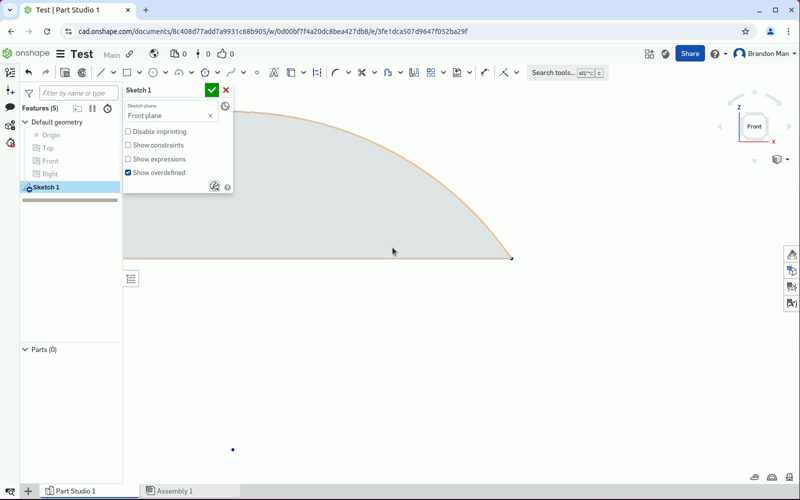
scroll(-6)
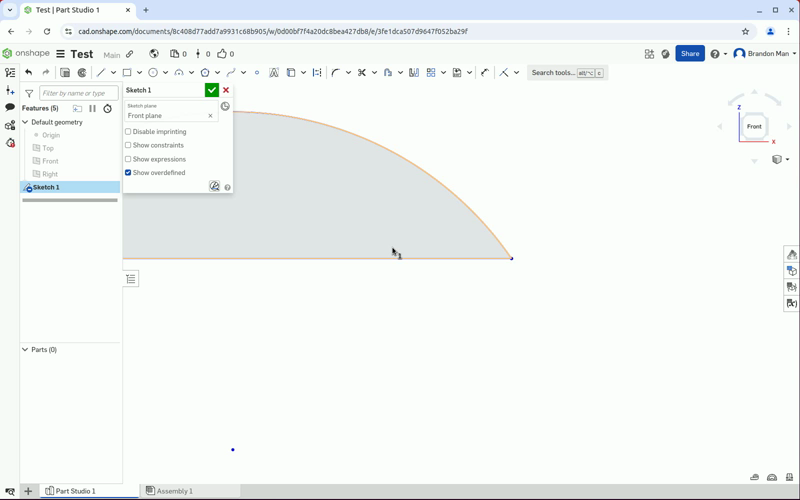
scroll(-6)
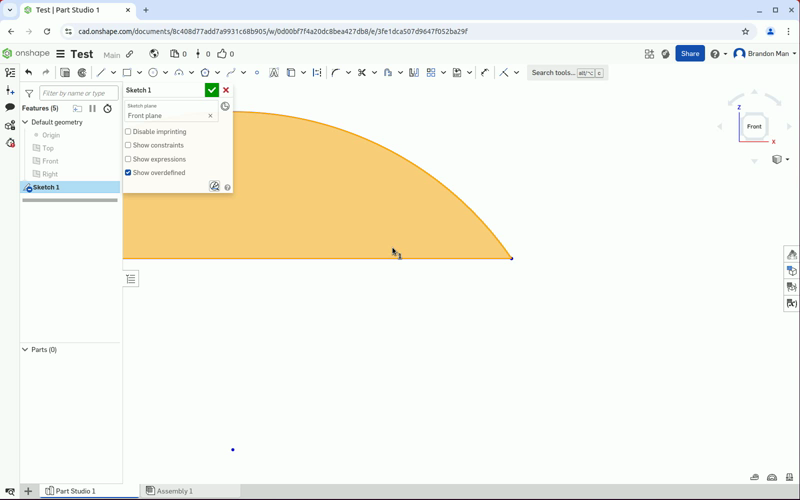
scroll(-6)
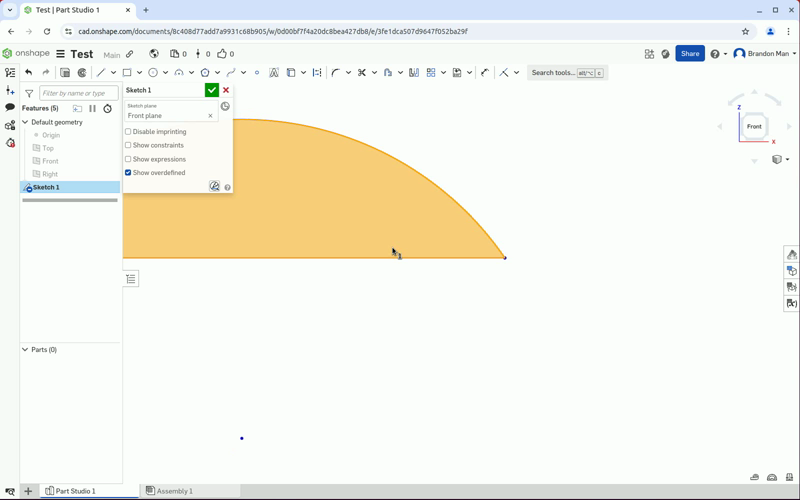
scroll(-6)
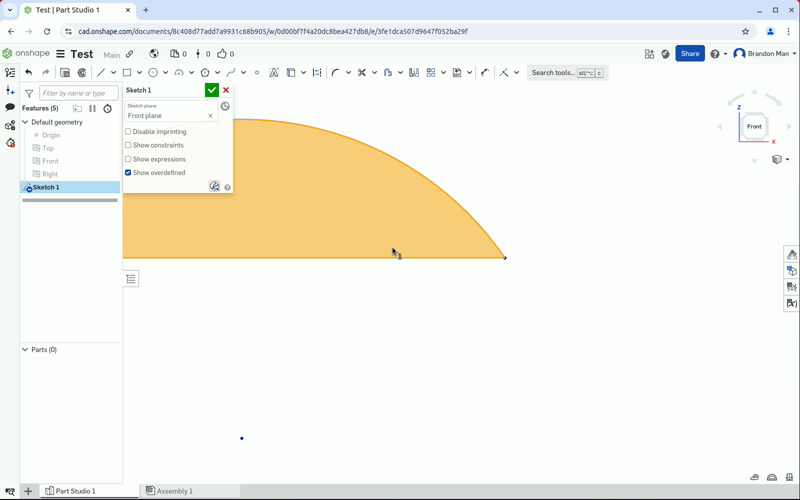
scroll(-6)
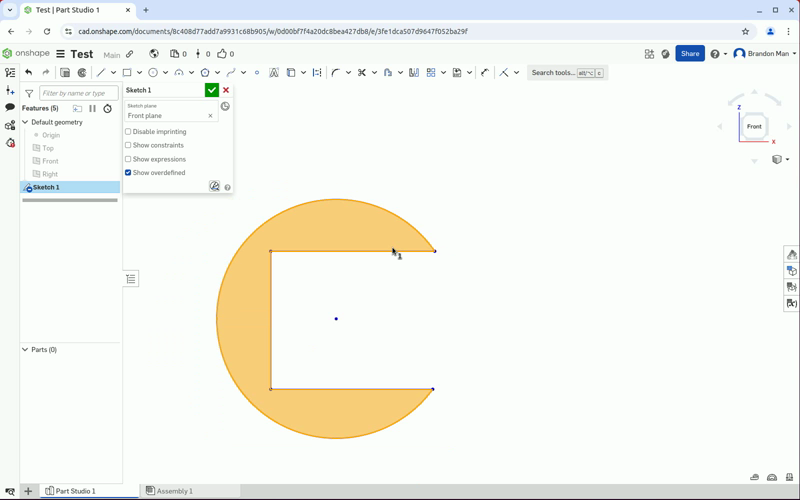
scroll(-6)
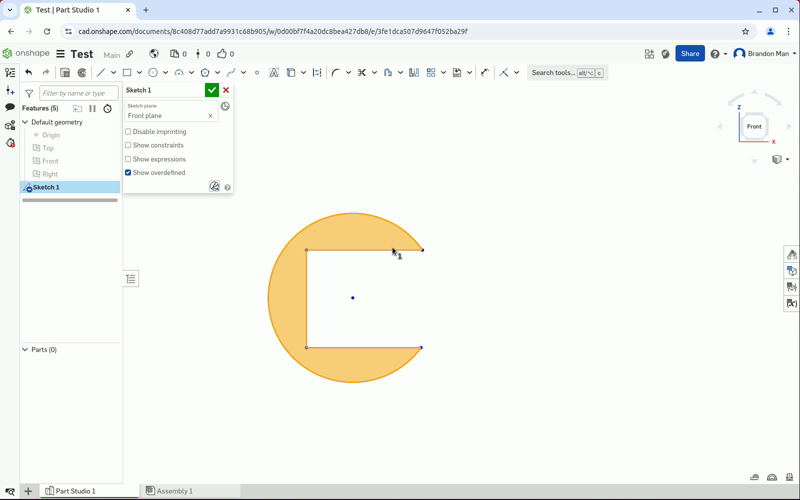
scroll(-6)
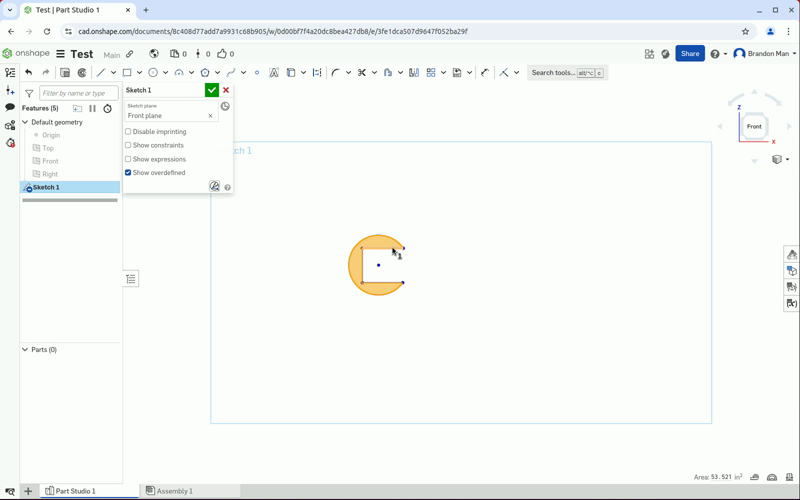
mouse_move(73, 352)
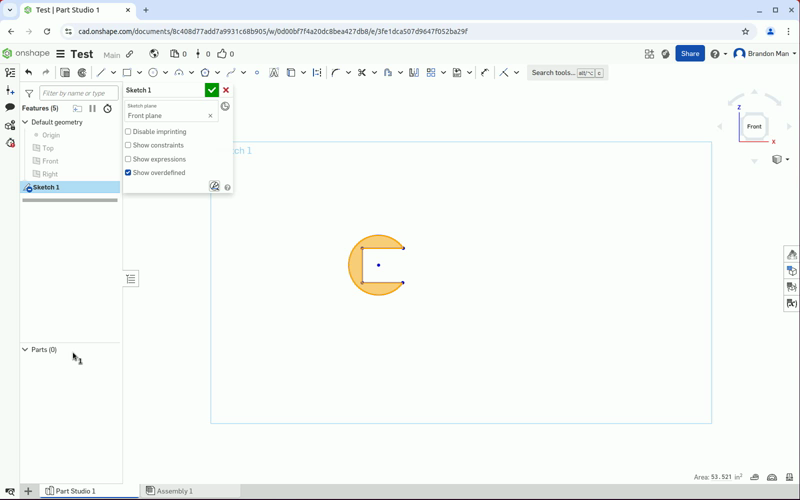
key(shift+y)
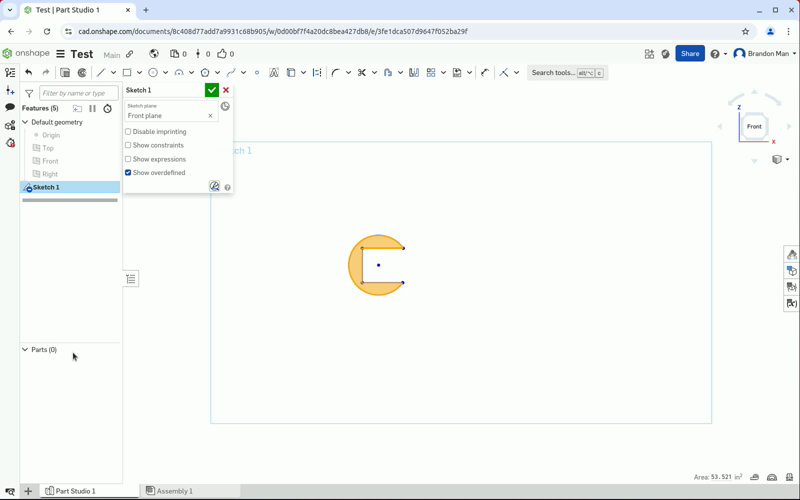
key(shift+e)
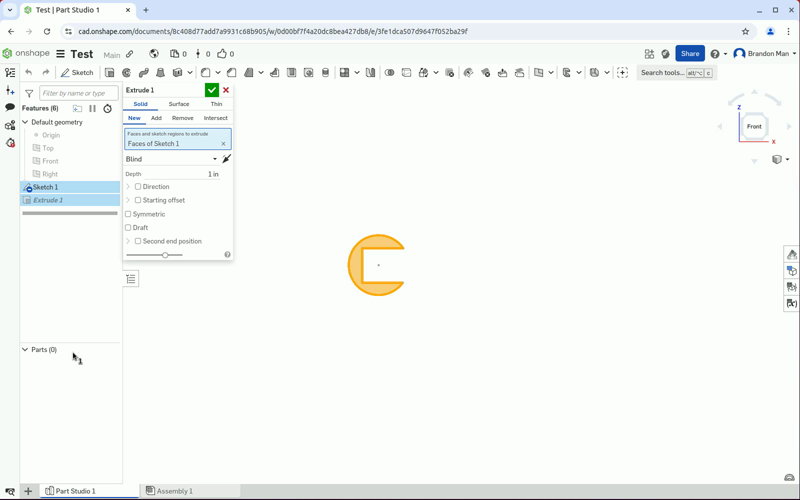
mouse_move(143, 106)
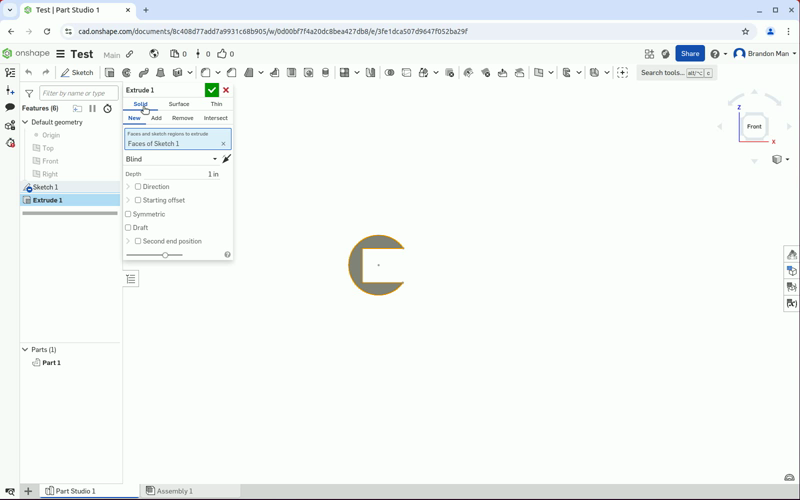
click(143, 106)
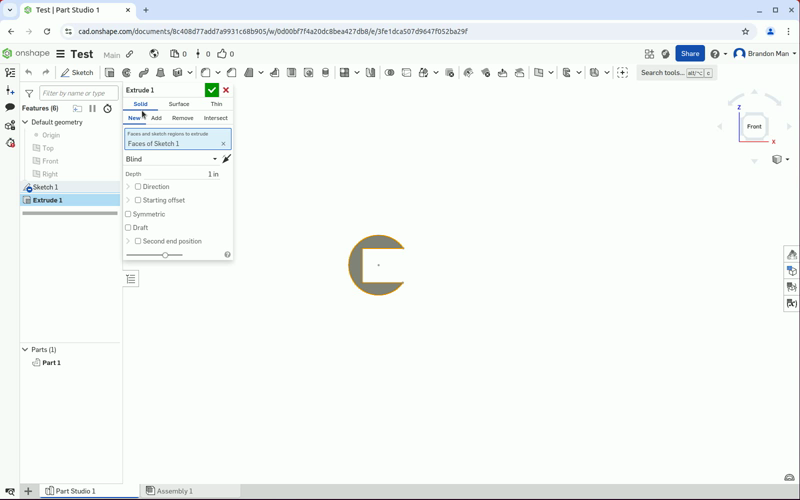
mouse_move(137, 120)
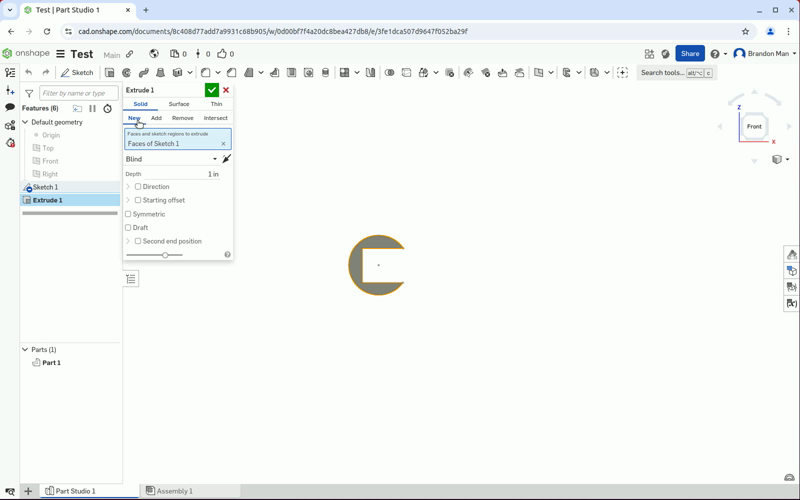
click(137, 120)
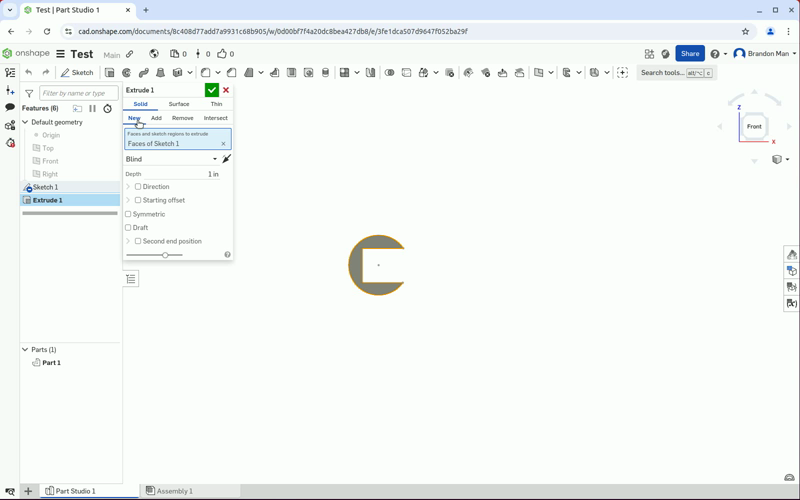
key(tab, 4)
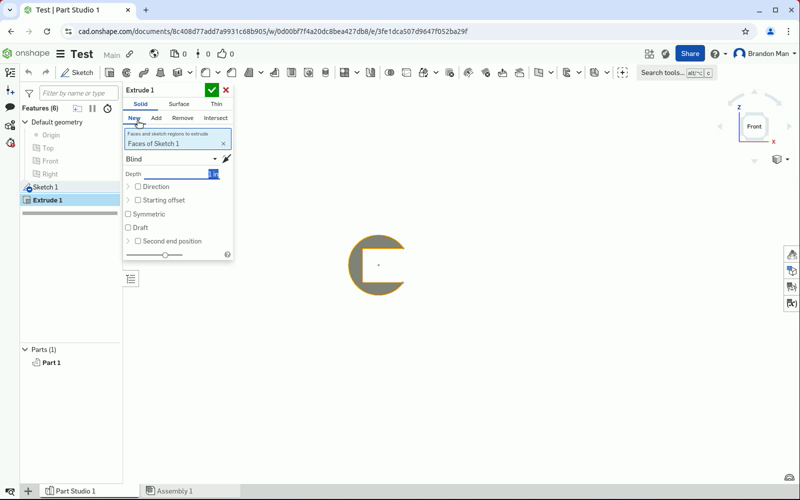
text(2.648)
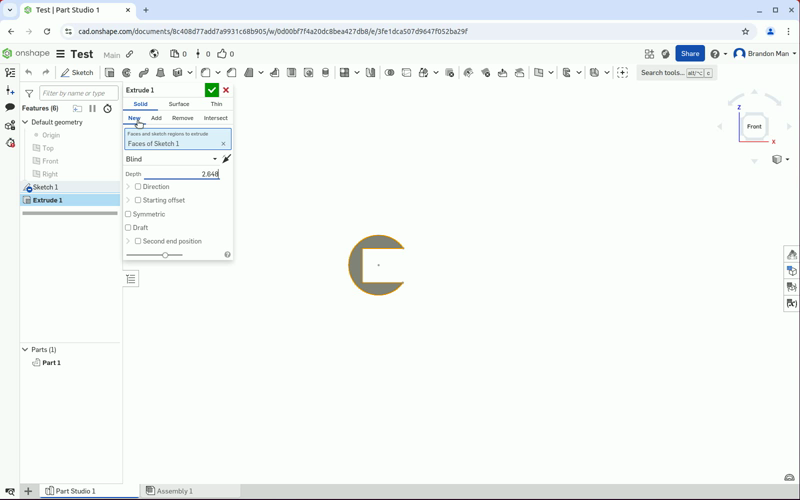
key(enter)
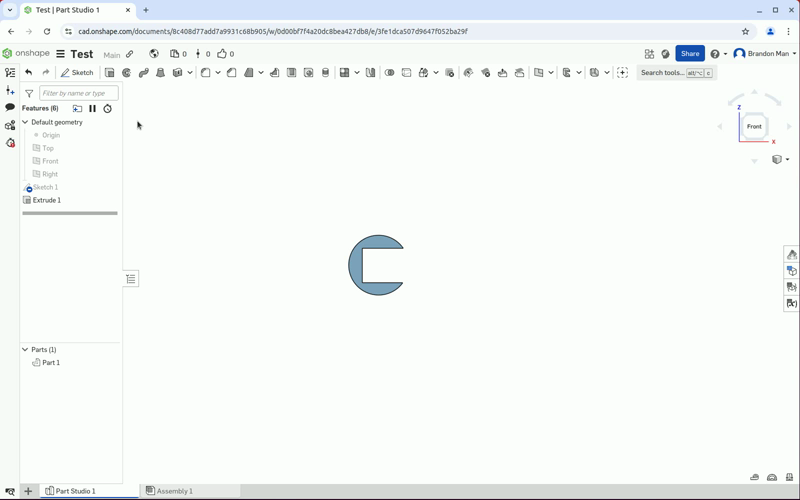
key(shift+h)
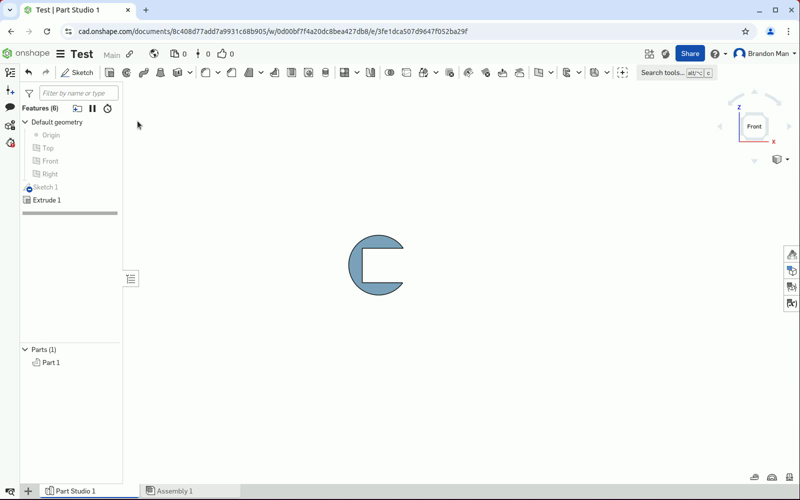
key(shift+h)
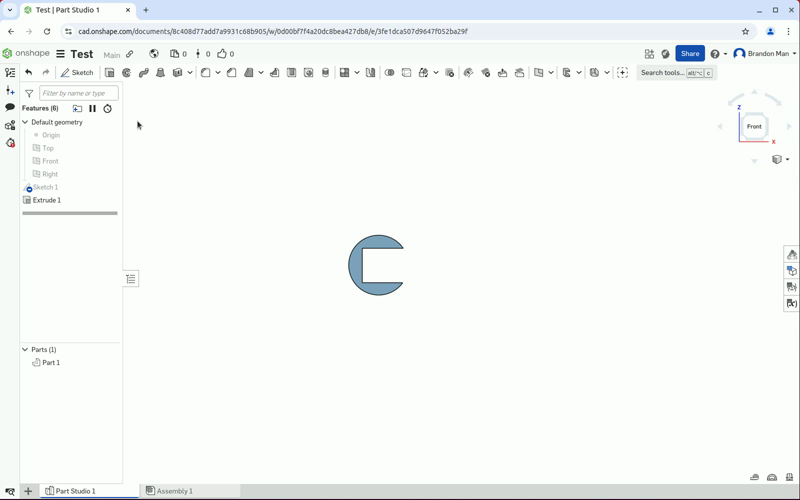
mouse_move(73, 189)
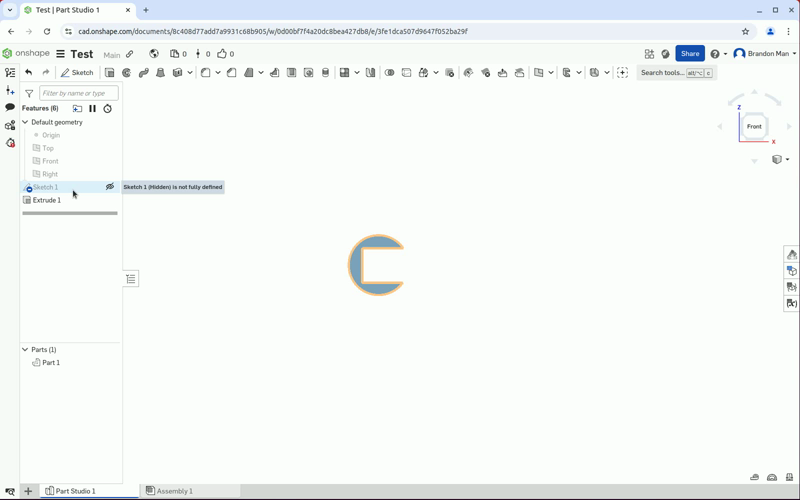
click(73, 189)
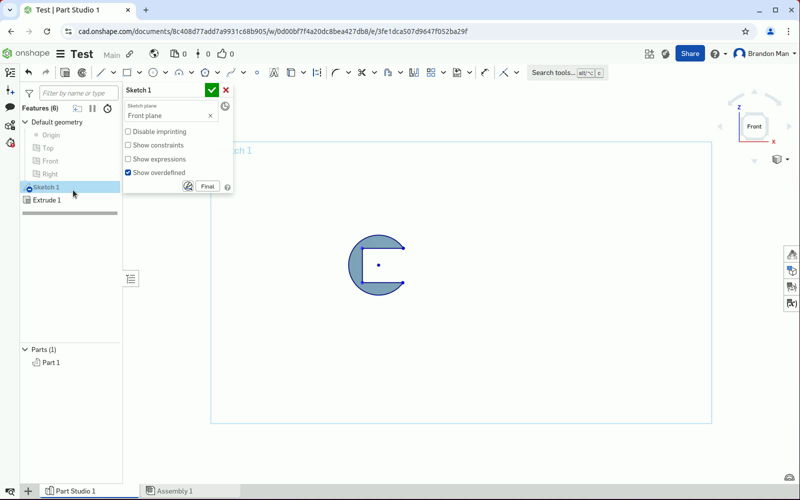
mouse_move(229, 92)
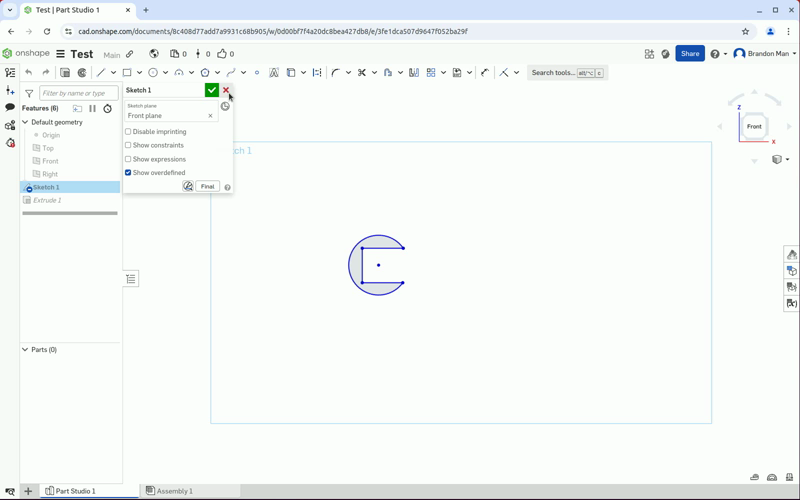
click(229, 92)
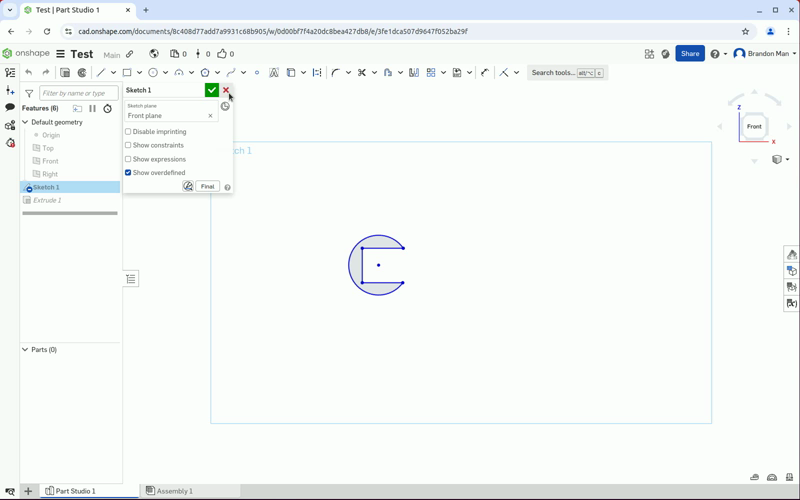
key(shift+s)
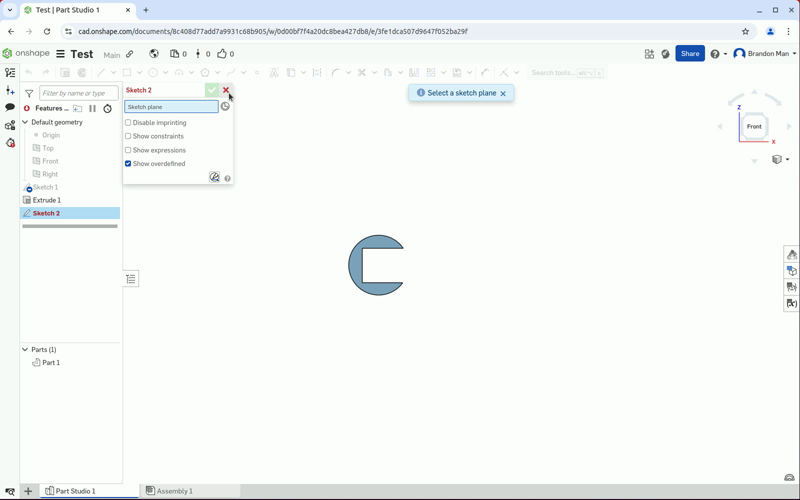
mouse_move(73, 163)
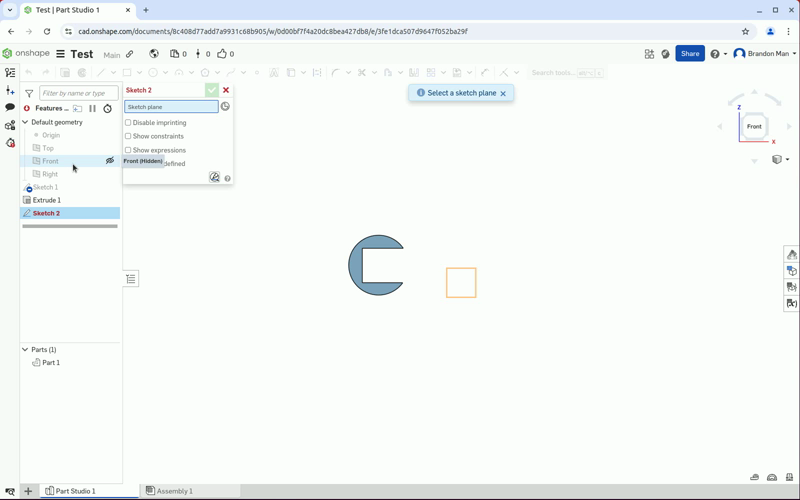
click(73, 163)
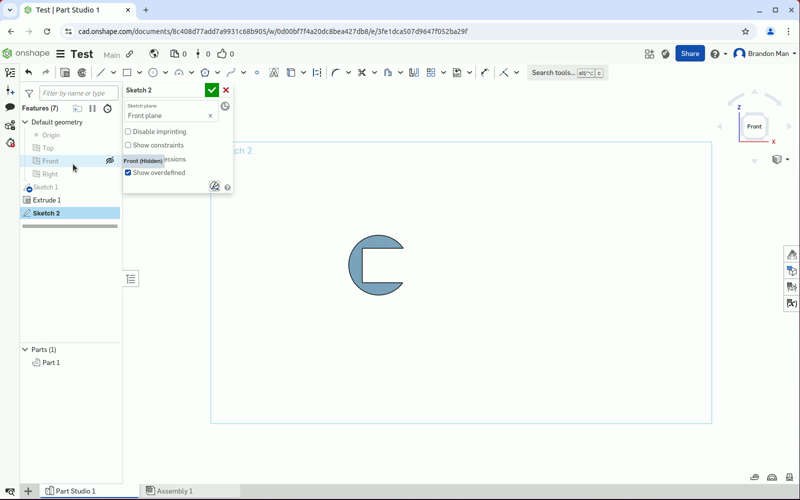
mouse_move(73, 352)
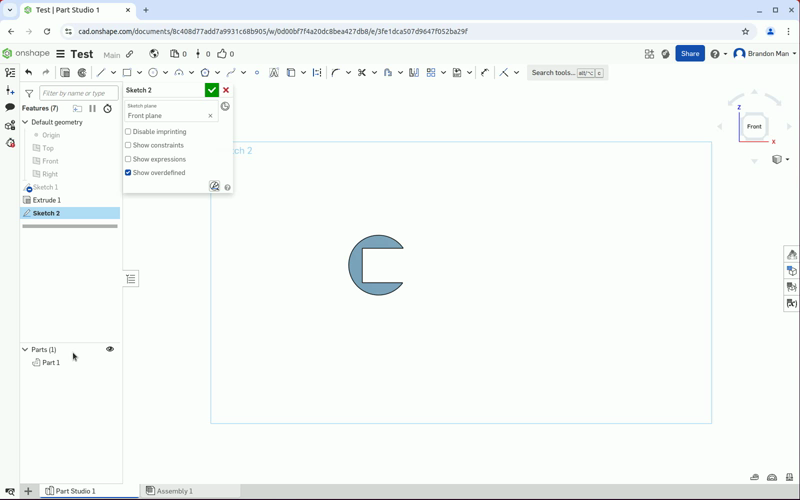
key(y)
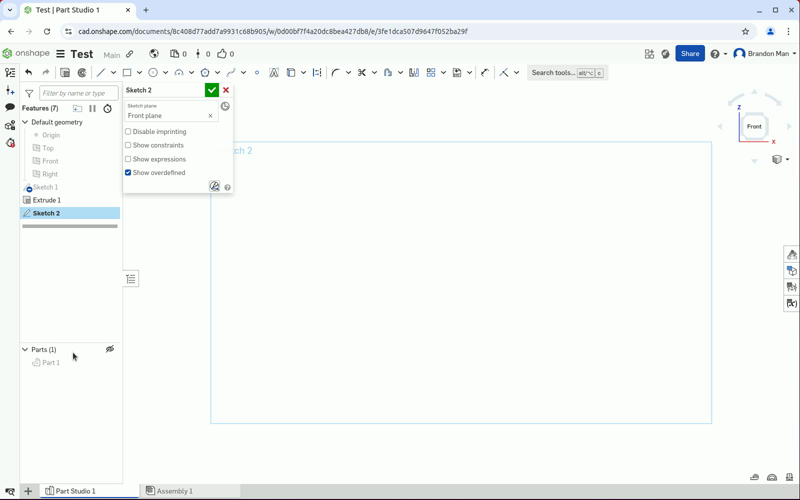
key(l)
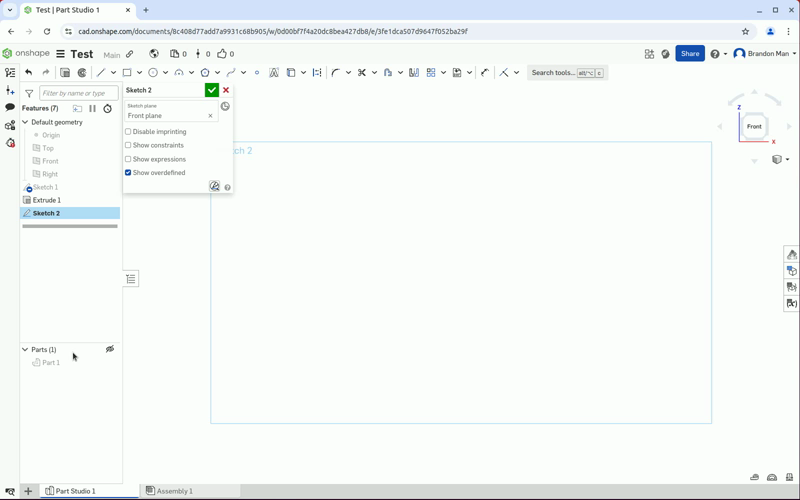
key_down(shift)
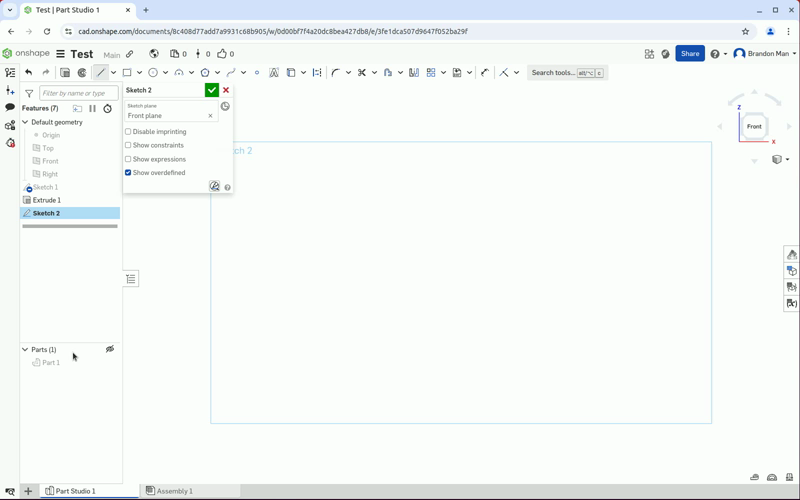
mouse_move(401, 282)
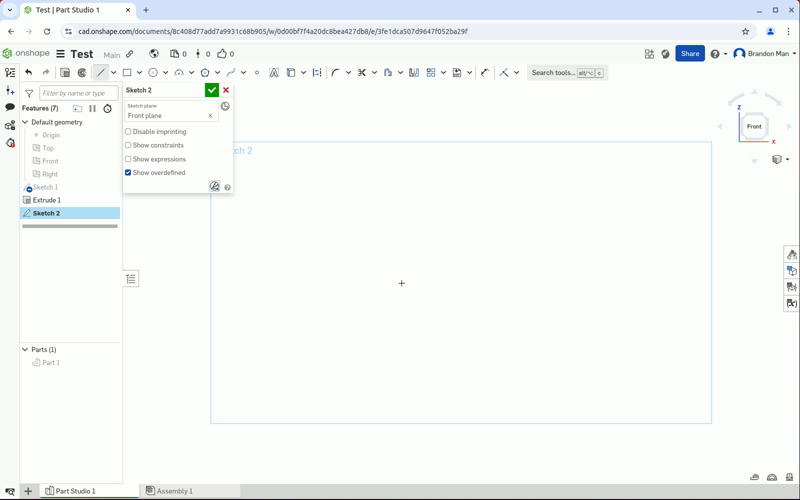
click(401, 282)
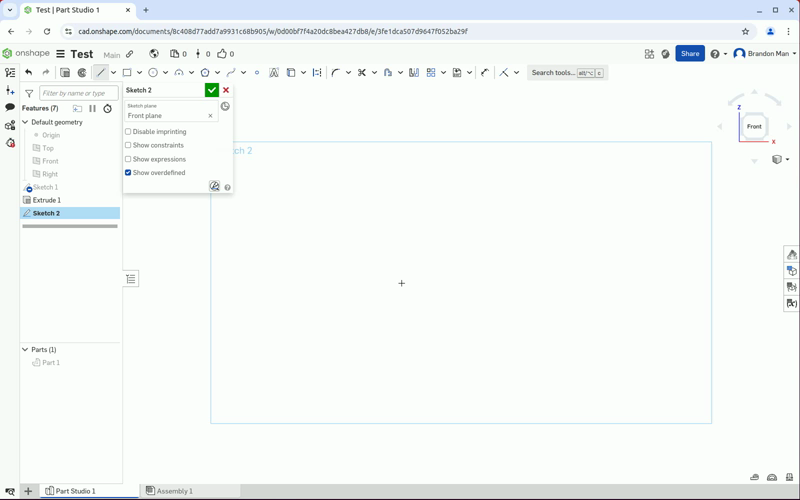
key_up(shift)
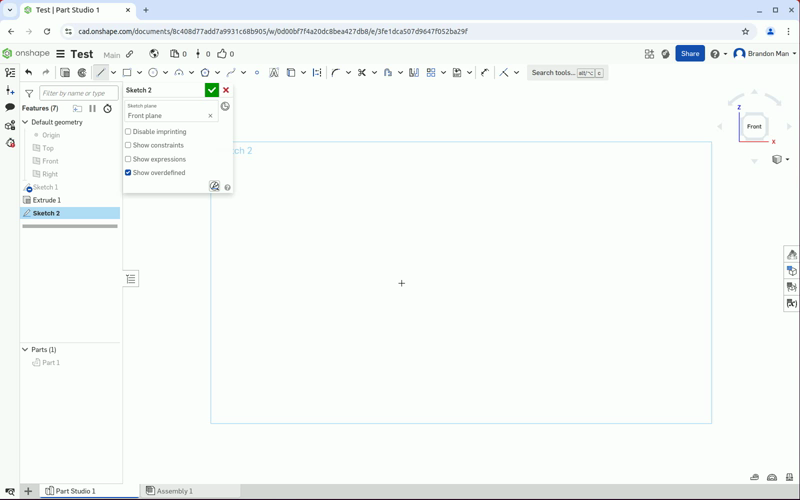
key_down(shift)
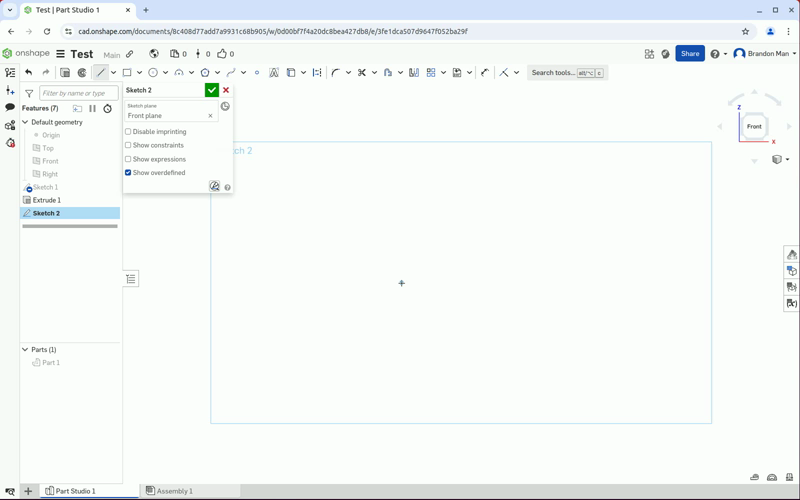
mouse_move(503, 282)
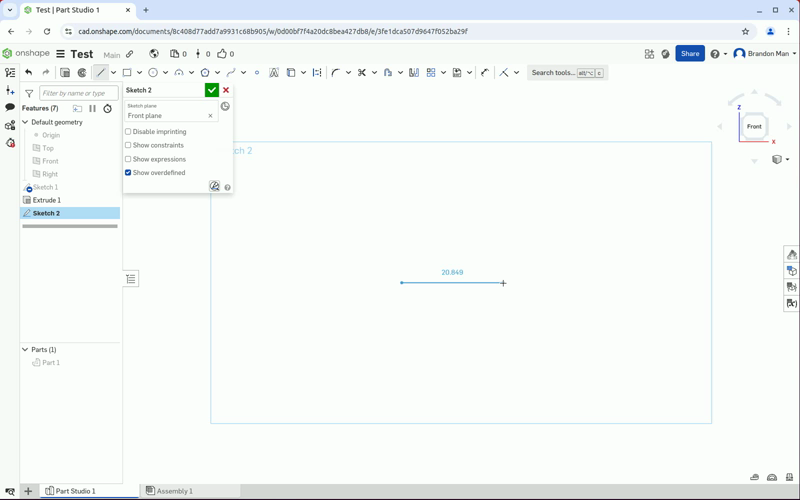
click(503, 282)
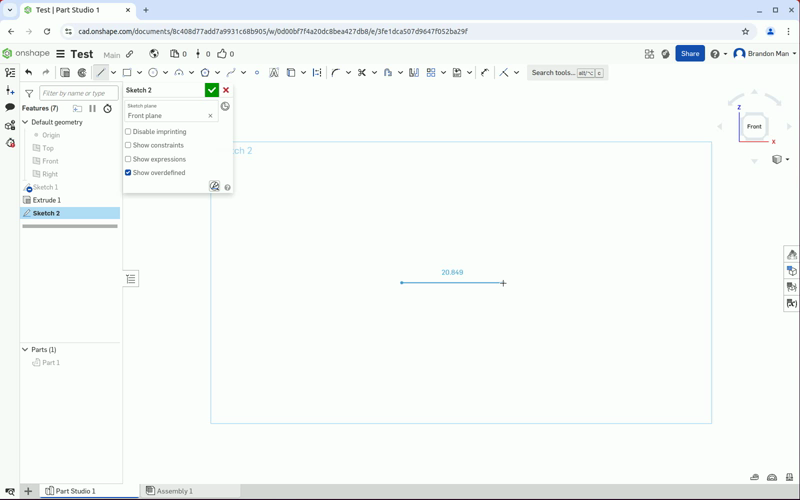
key_up(shift)
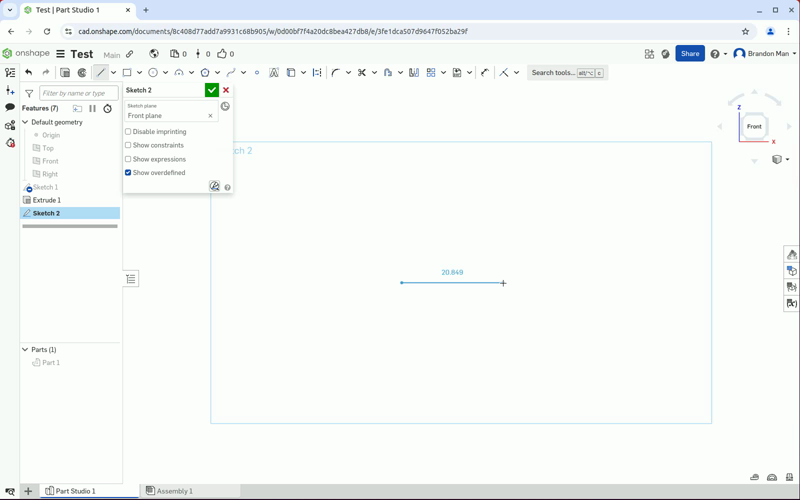
key_down(shift)
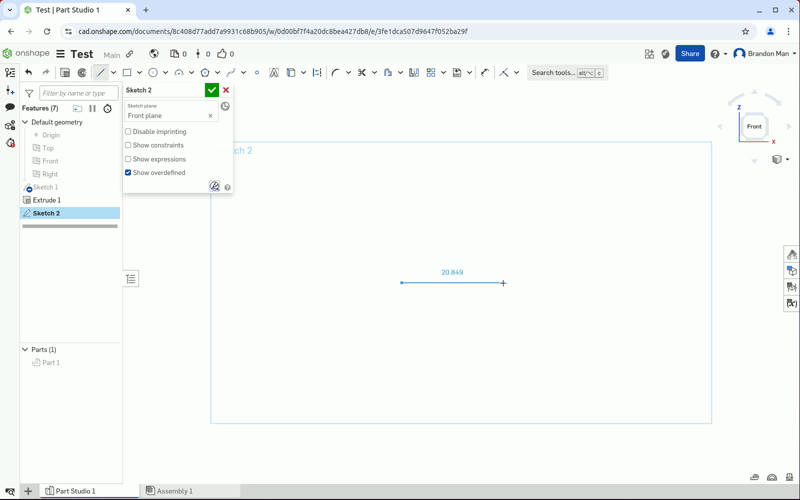
mouse_move(533, 282)
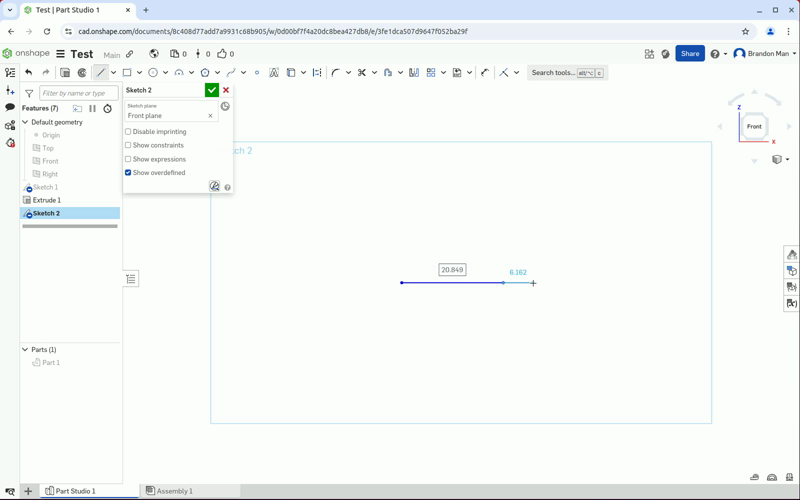
mouse_move(503, 249)
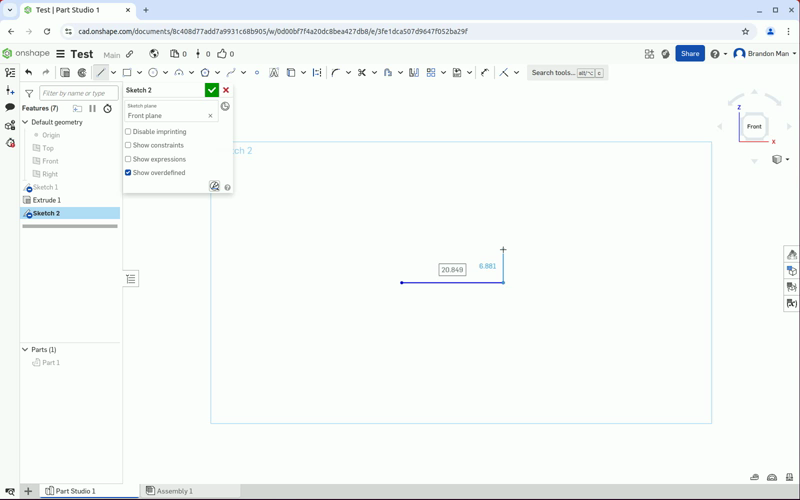
click(503, 249)
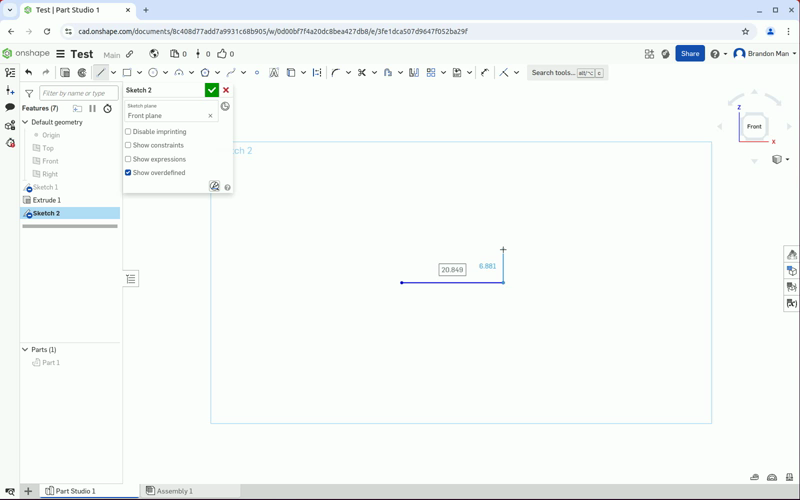
key_up(shift)
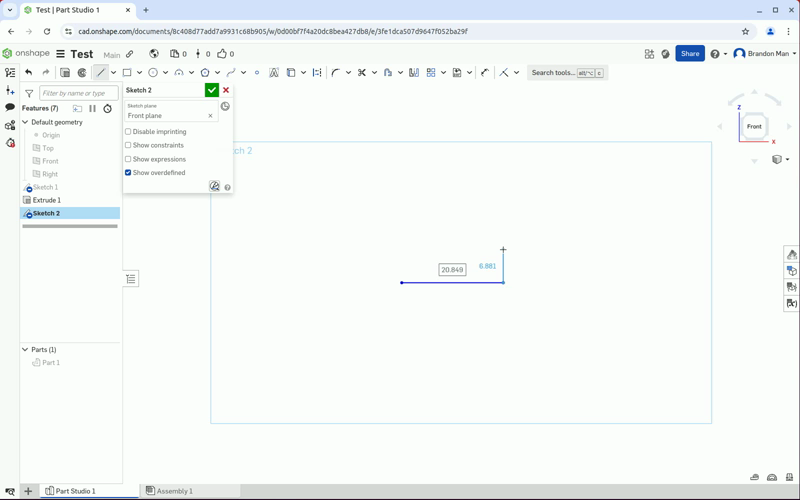
key_down(shift)
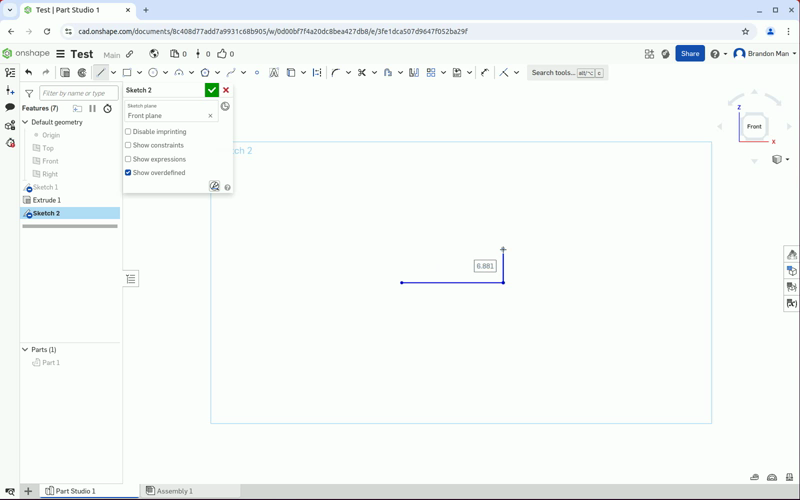
mouse_move(401, 249)
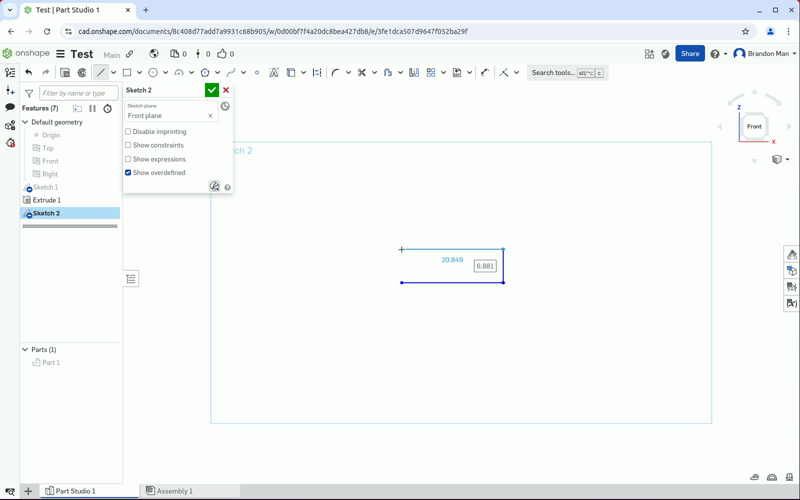
click(401, 249)
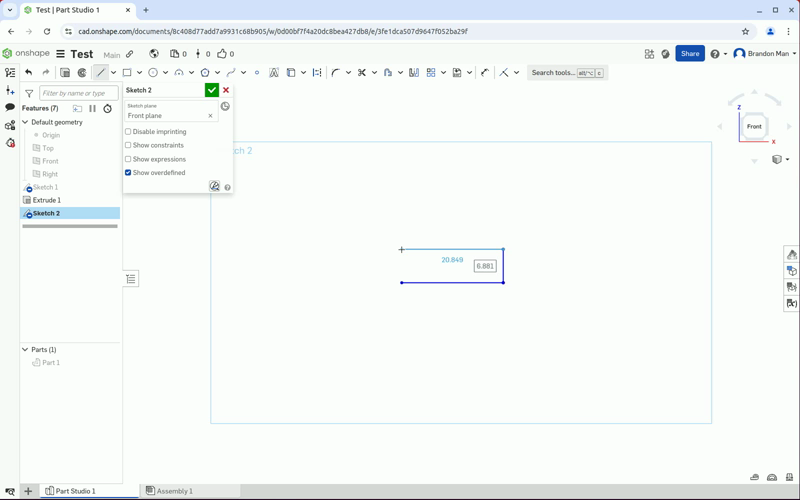
key_up(shift)
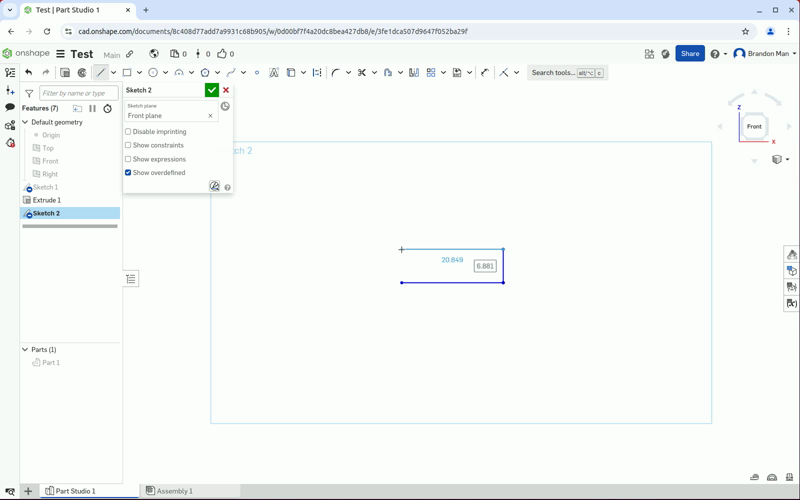
key(esc)
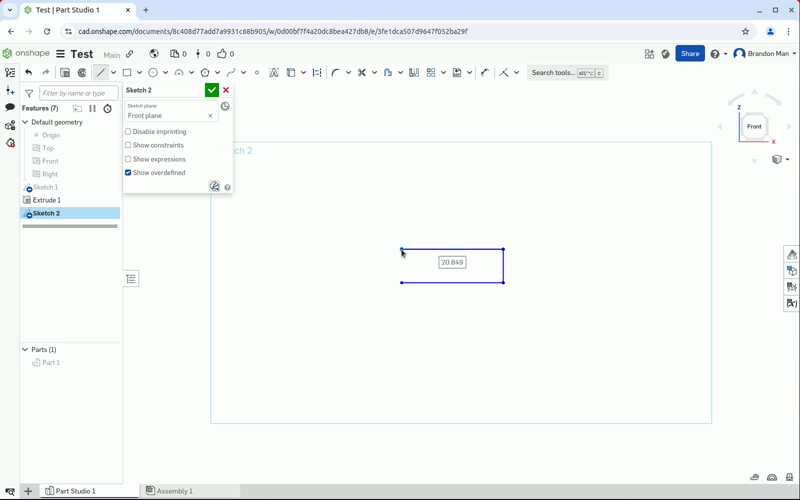
key(a)
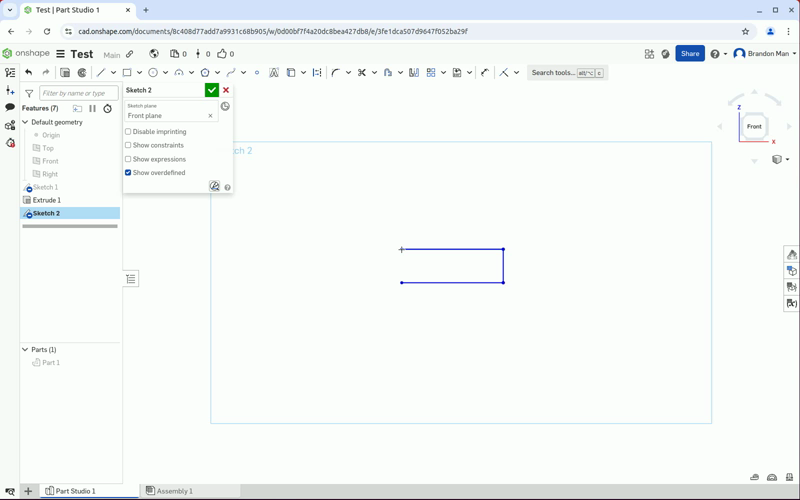
mouse_move(401, 249)
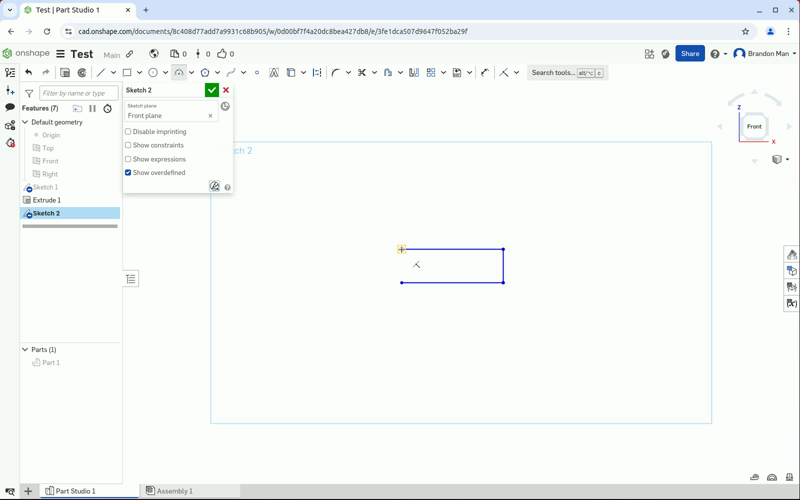
click(401, 249)
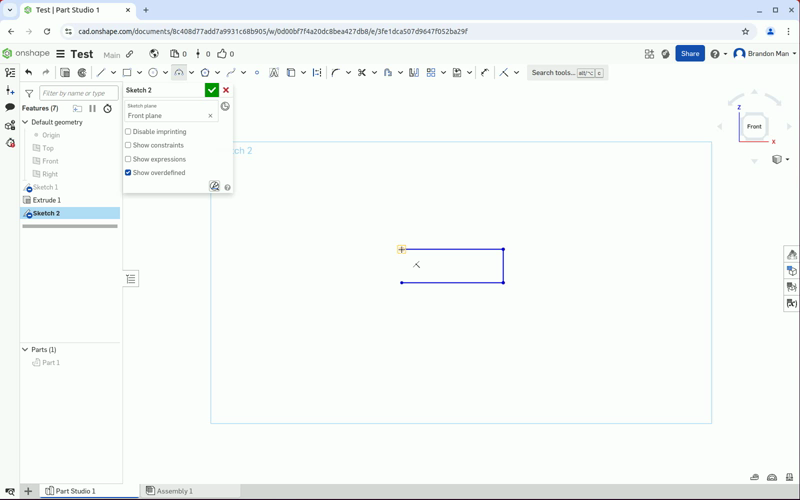
mouse_move(401, 282)
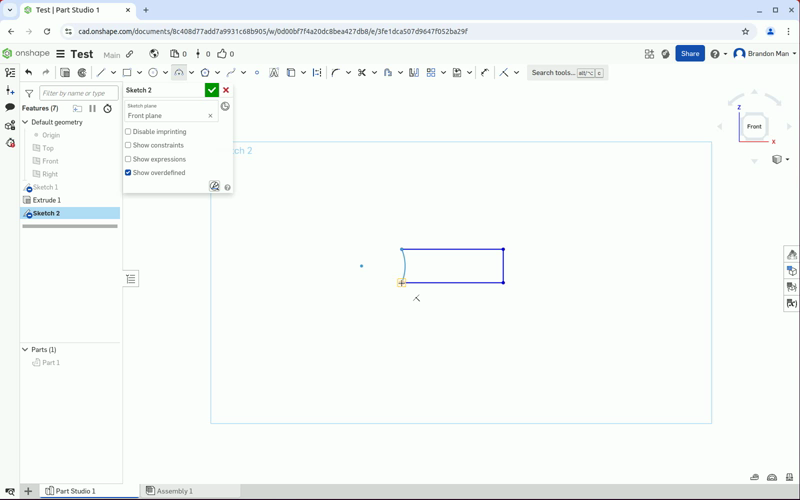
click(401, 282)
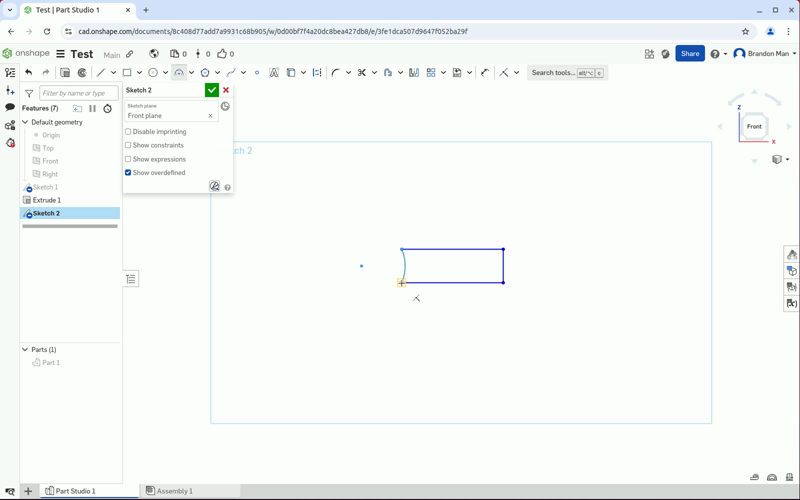
key_down(shift)
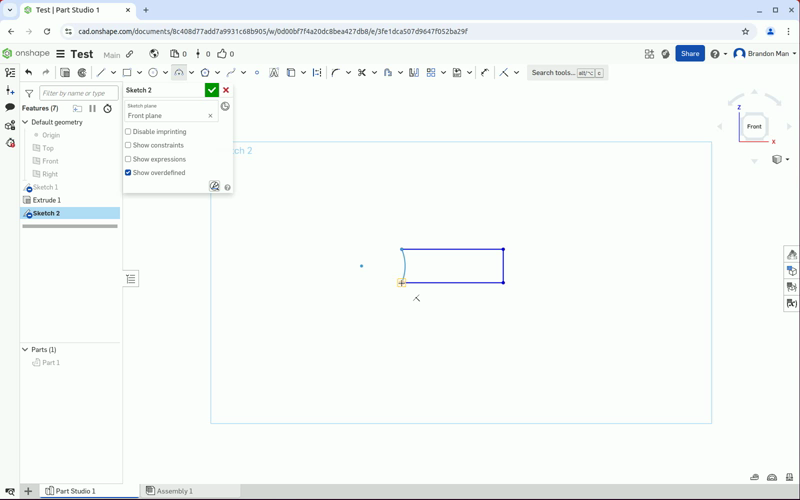
mouse_move(407, 265)
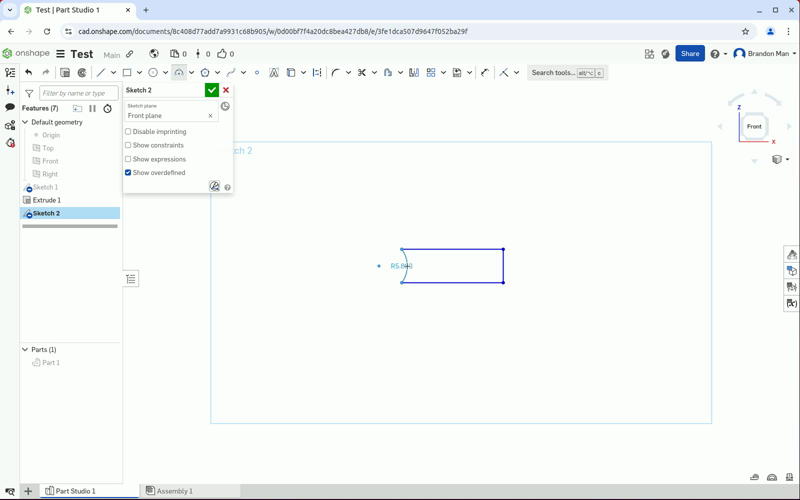
click(407, 265)
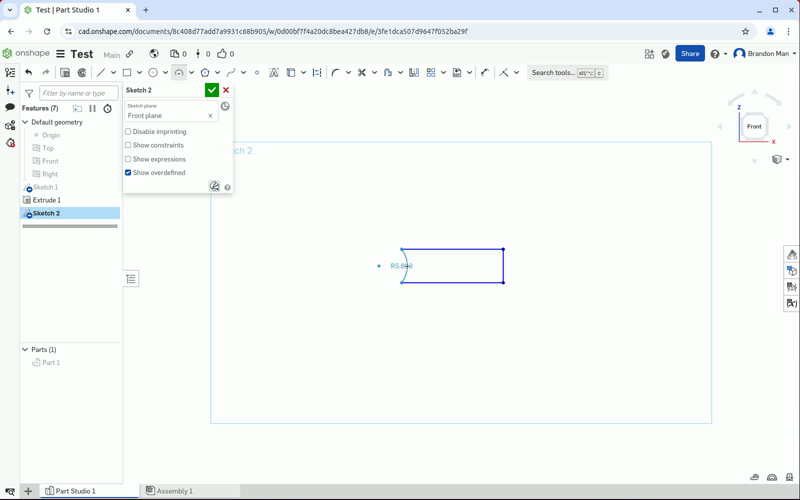
key_up(shift)
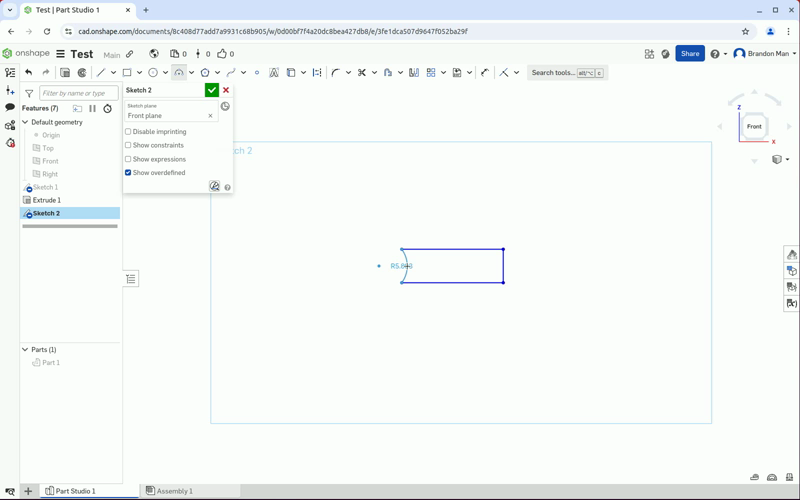
key(esc)
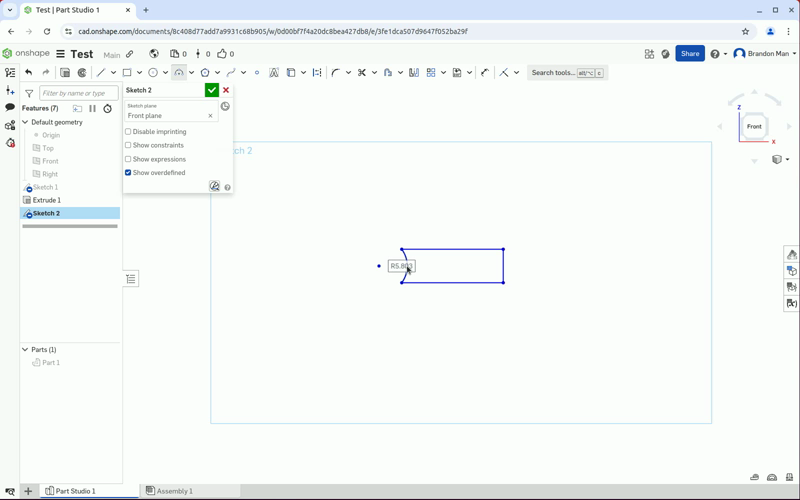
mouse_move(441, 266)
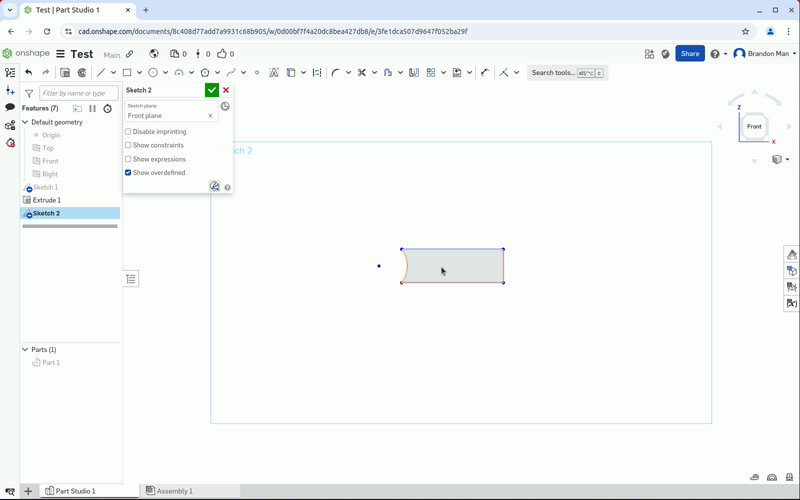
click(441, 266)
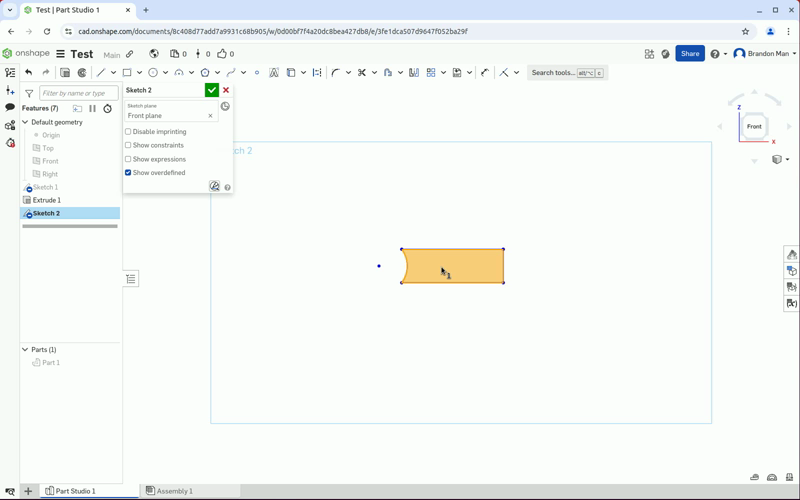
mouse_move(73, 352)
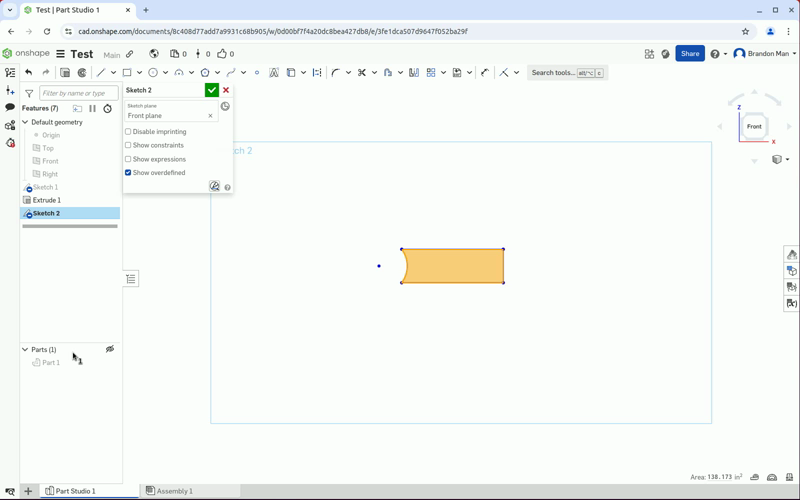
key(shift+y)
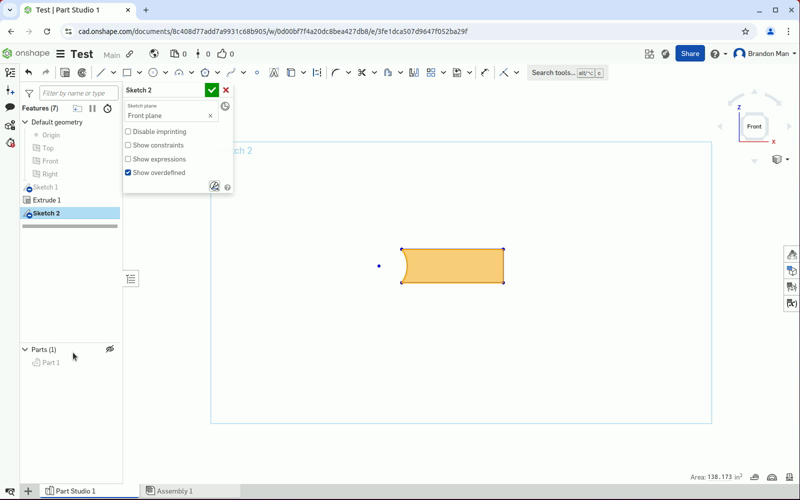
key(shift+e)
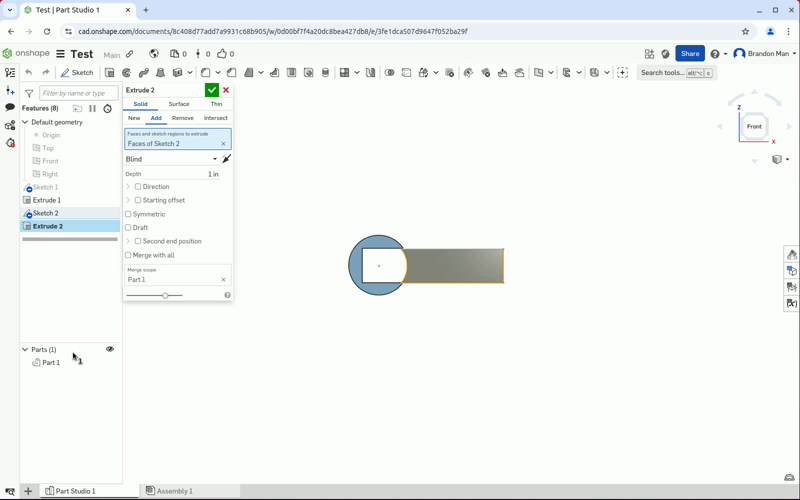
mouse_move(143, 106)
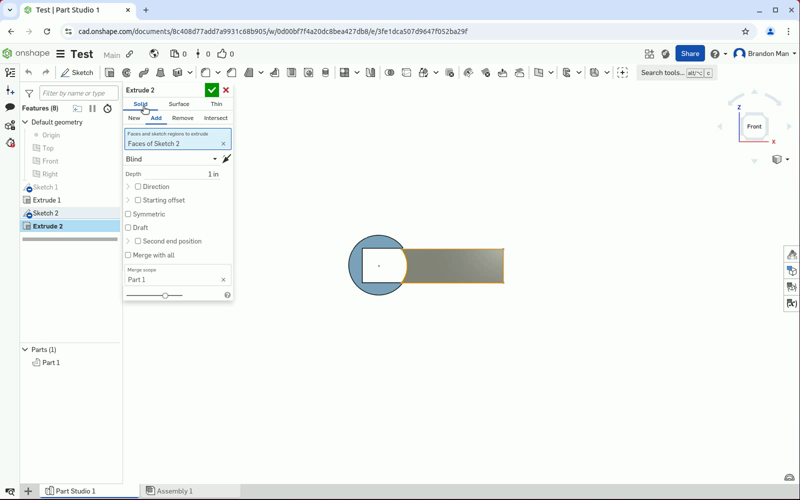
click(143, 106)
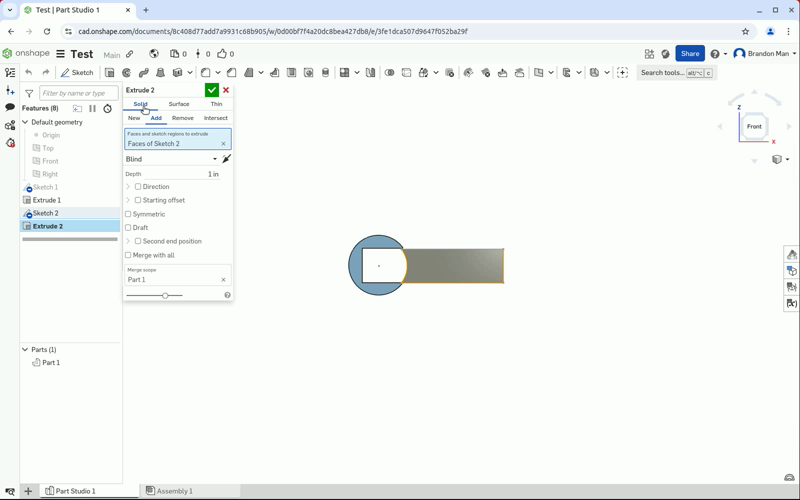
mouse_move(137, 120)
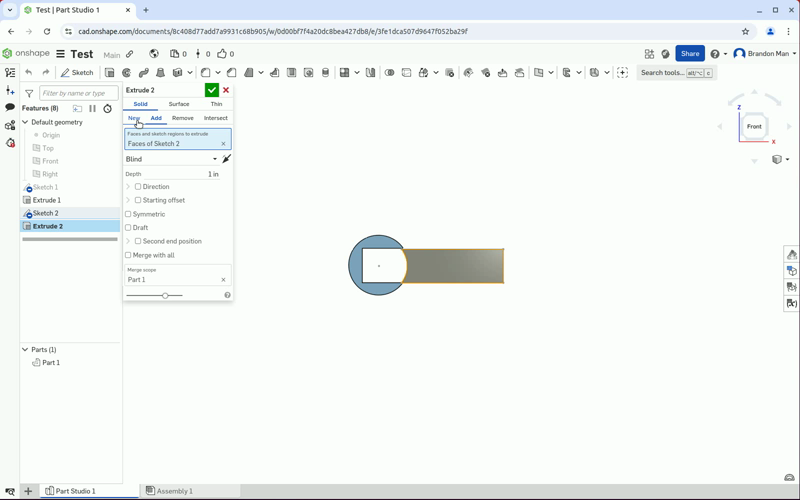
click(137, 120)
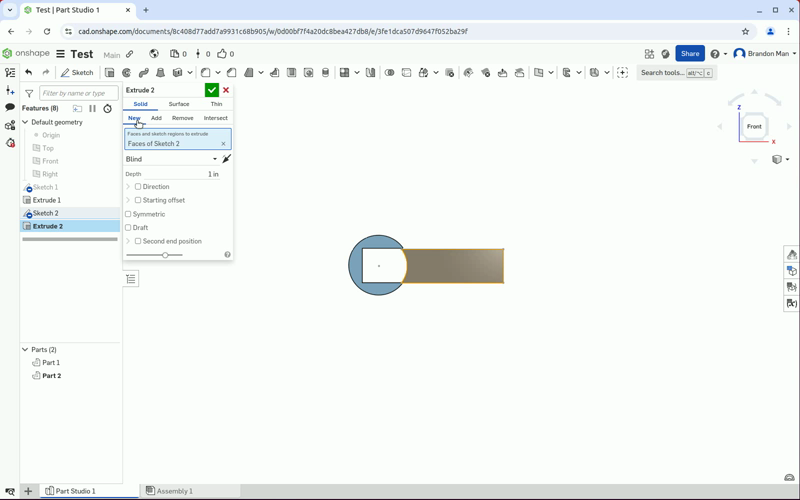
key(tab, 4)
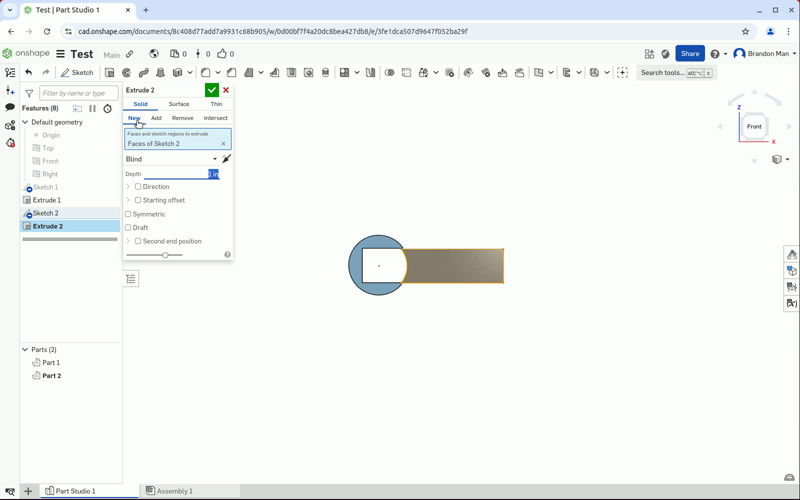
text(2.648)
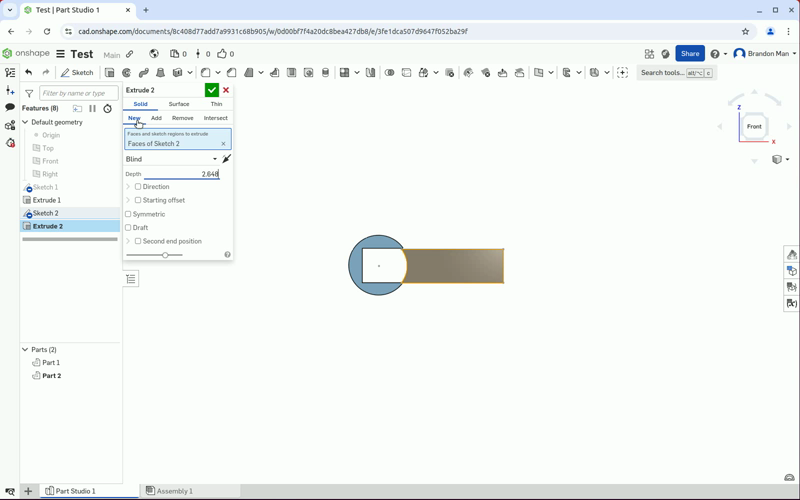
key(enter)
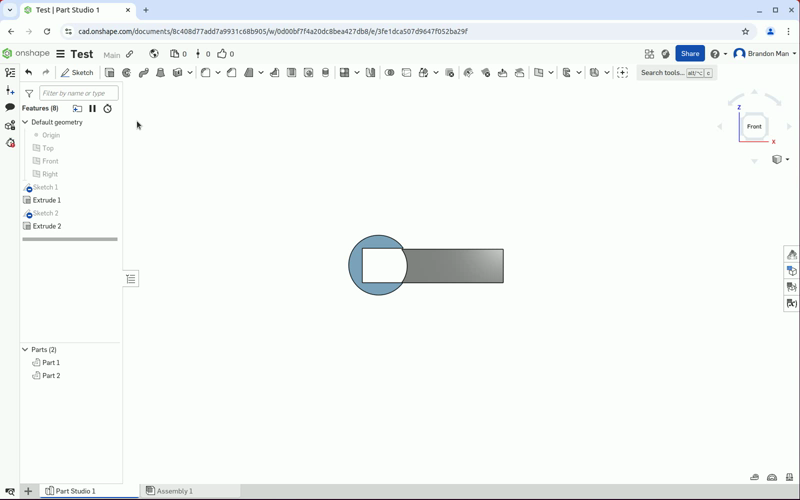
key(shift+h)
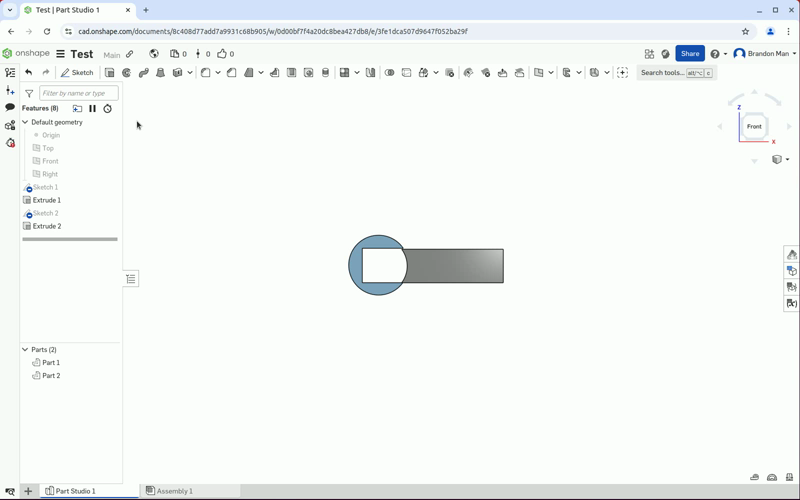
key(shift+h)
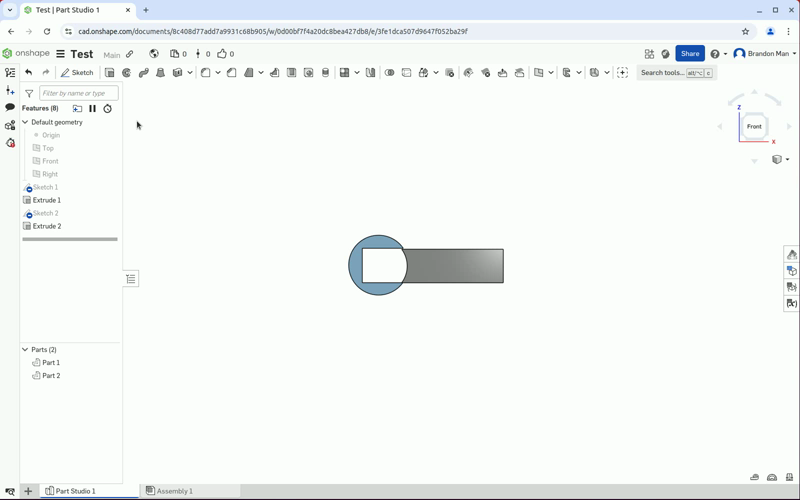
mouse_move(73, 189)
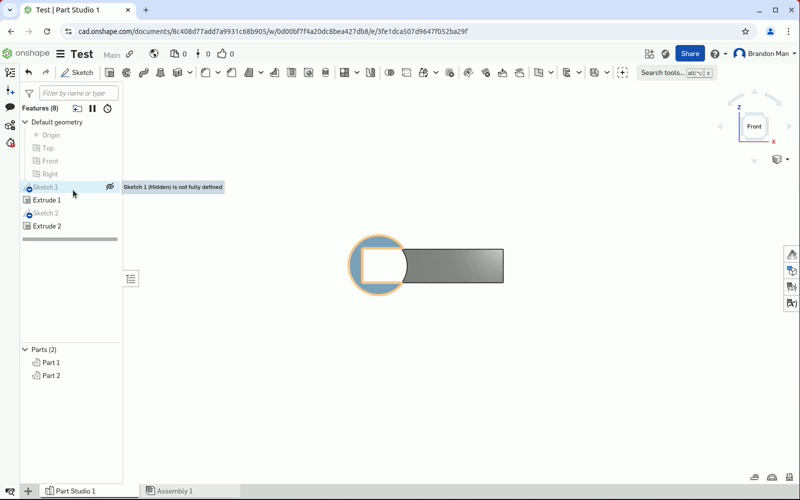
click(73, 189)
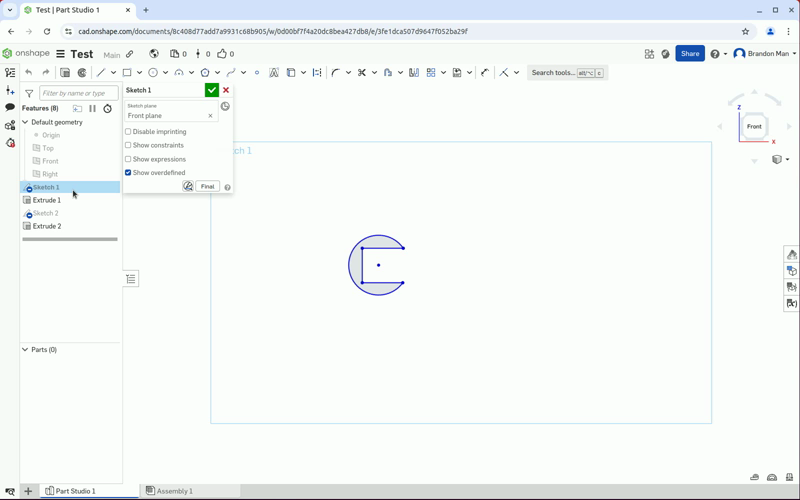
mouse_move(229, 92)
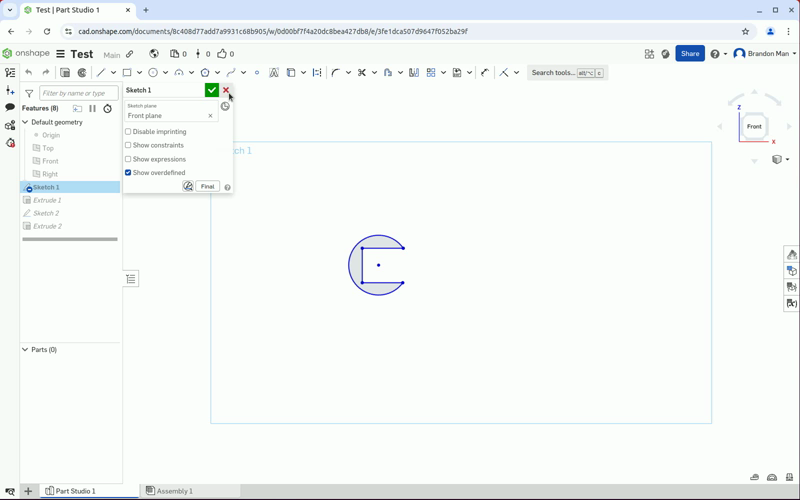
click(229, 92)
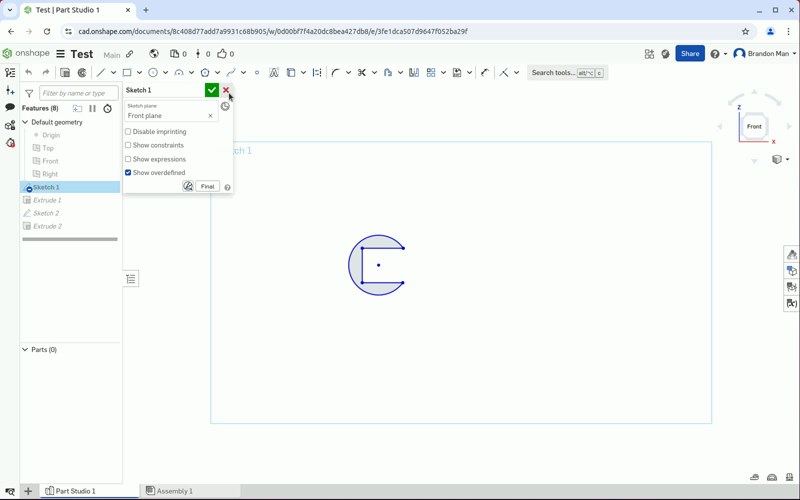
key(shift+s)
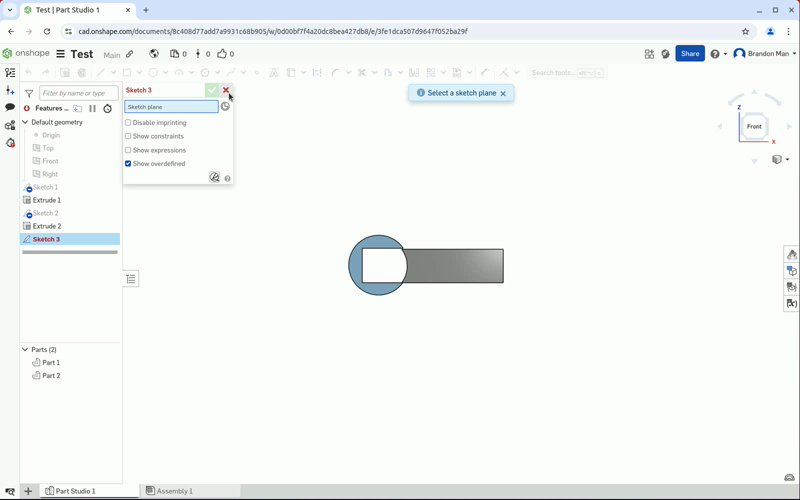
mouse_move(73, 163)
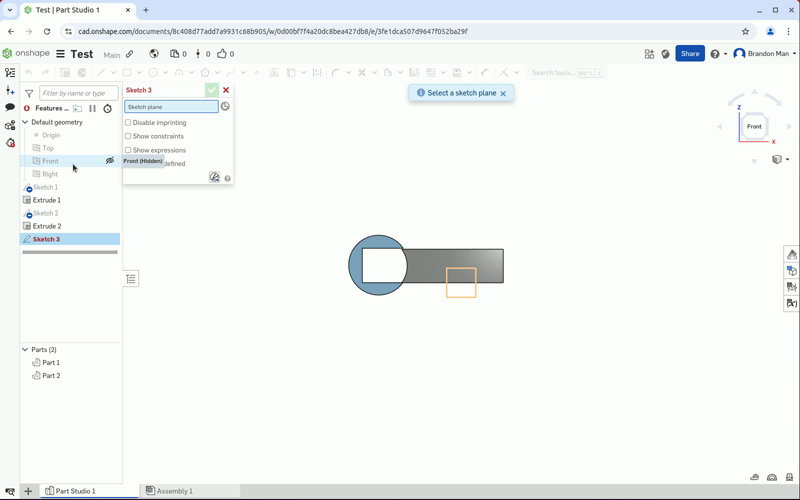
click(73, 163)
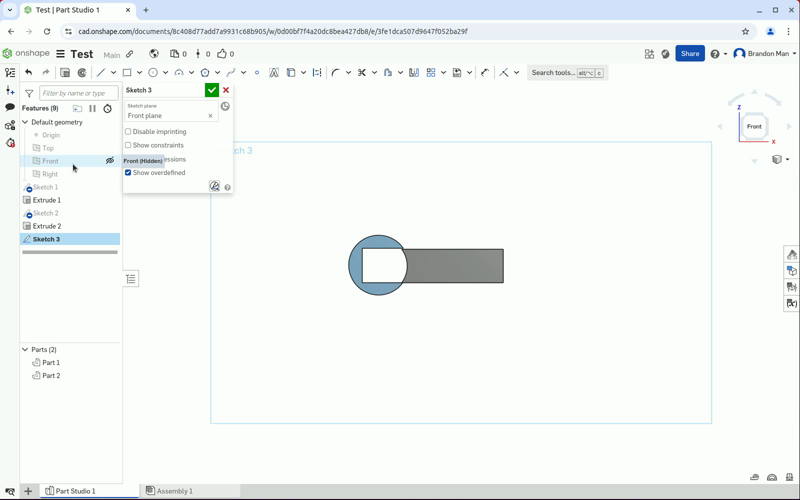
mouse_move(73, 352)
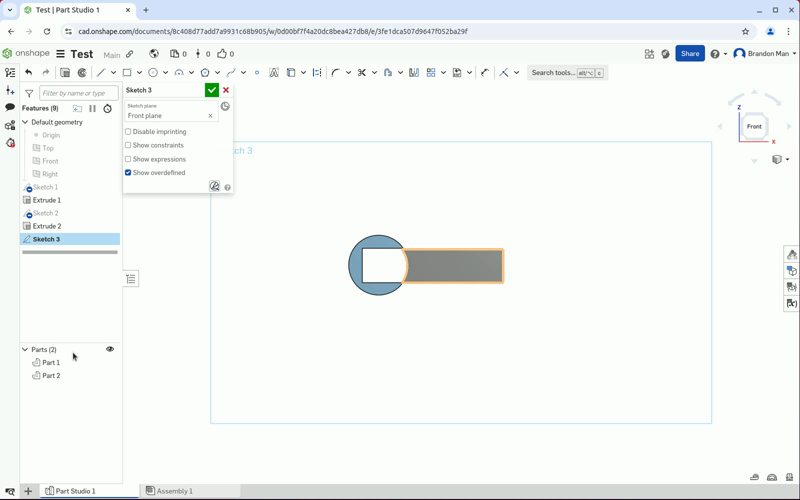
key(y)
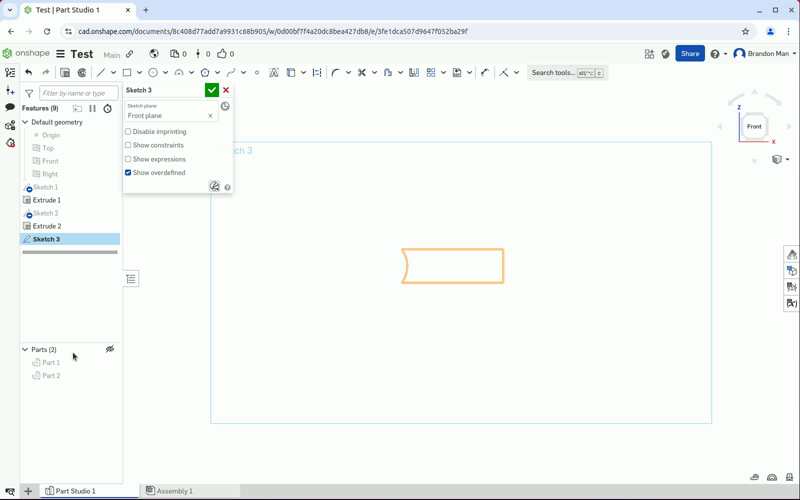
key(l)
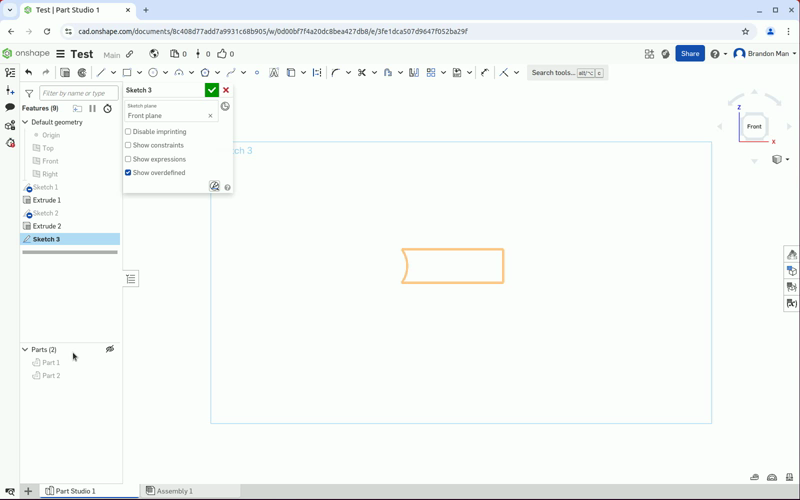
key_down(shift)
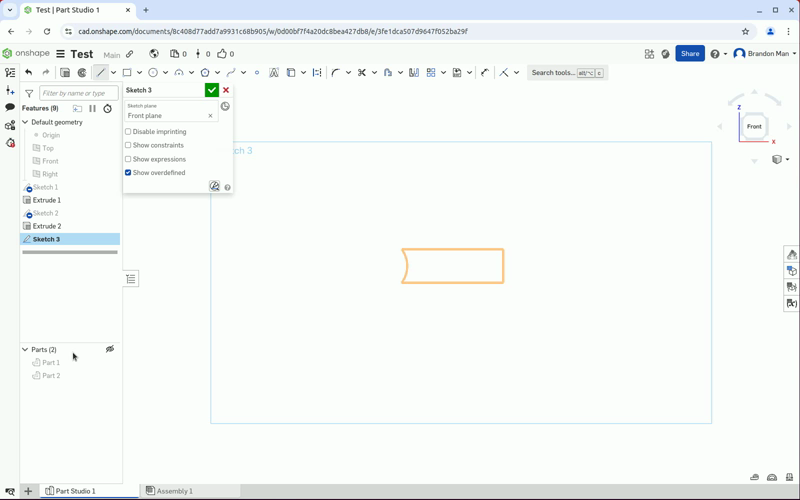
mouse_move(362, 282)
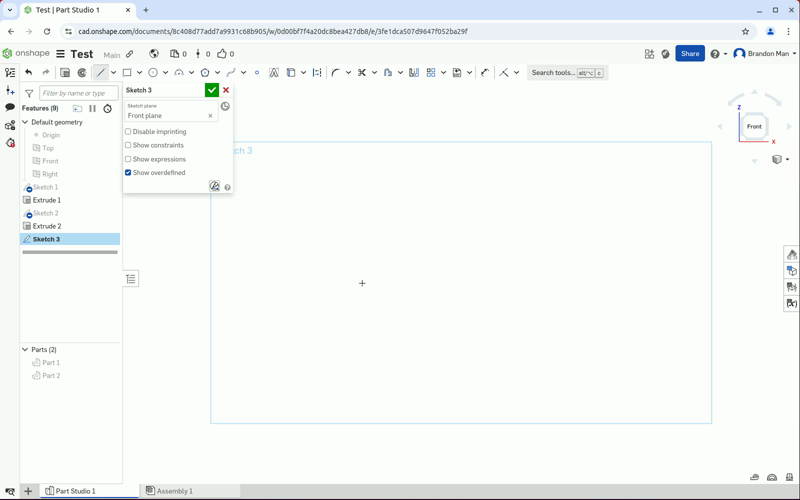
click(362, 282)
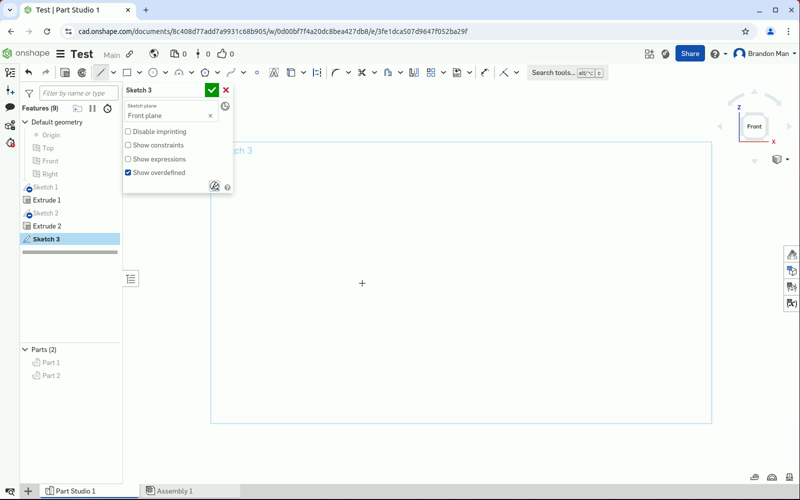
key_up(shift)
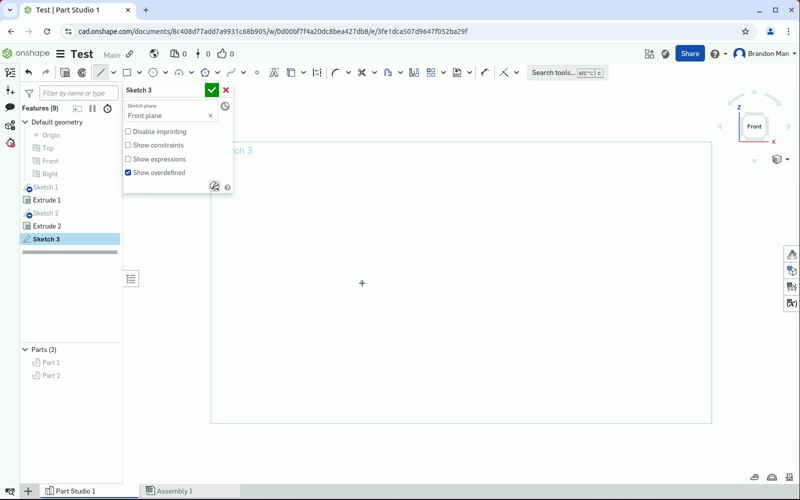
key_down(shift)
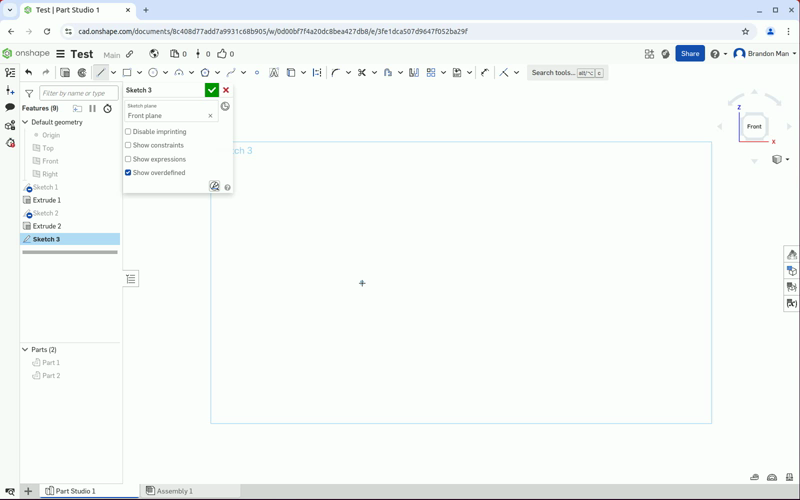
mouse_move(392, 282)
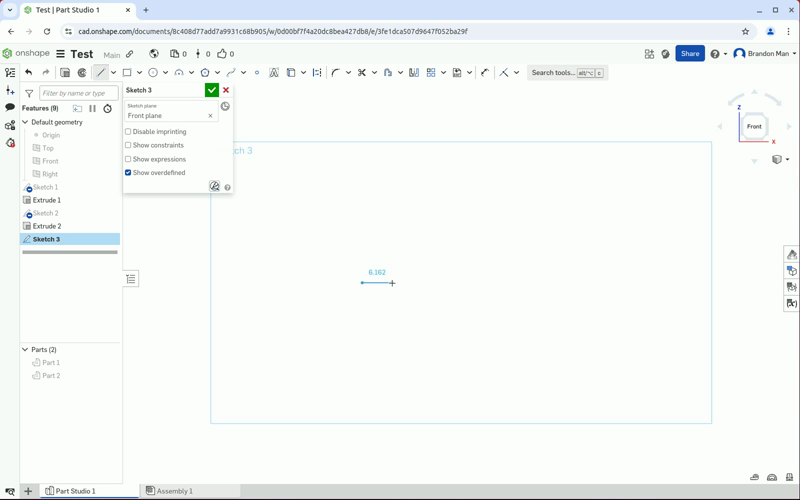
mouse_move(403, 282)
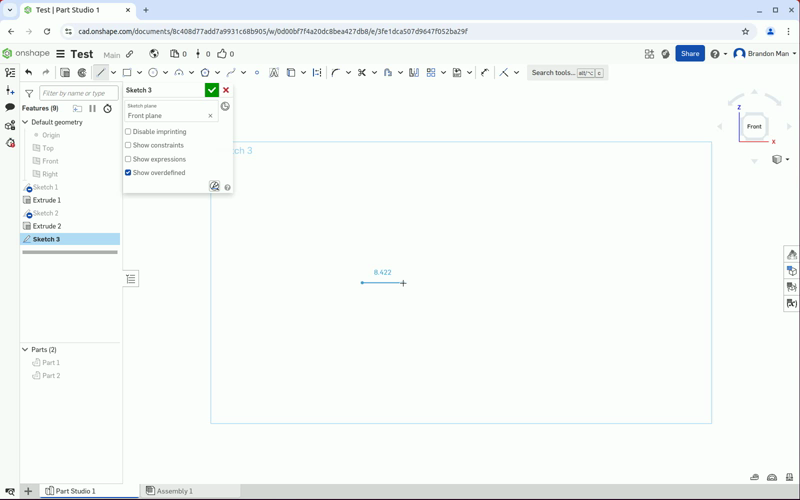
click(403, 282)
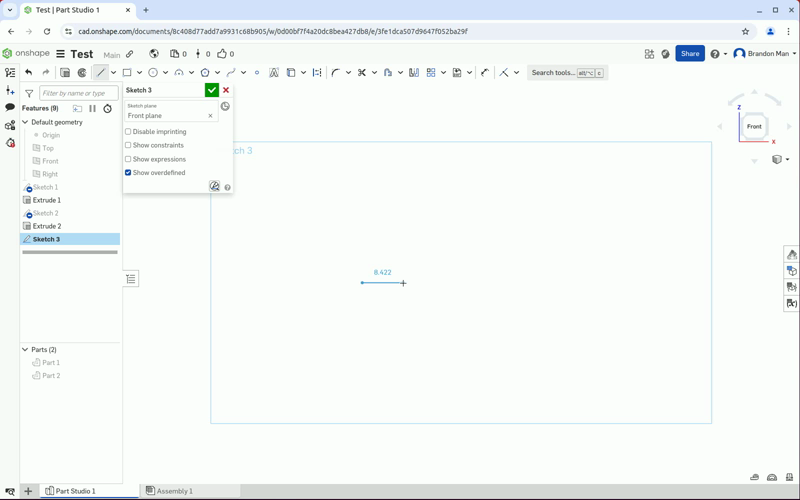
key_up(shift)
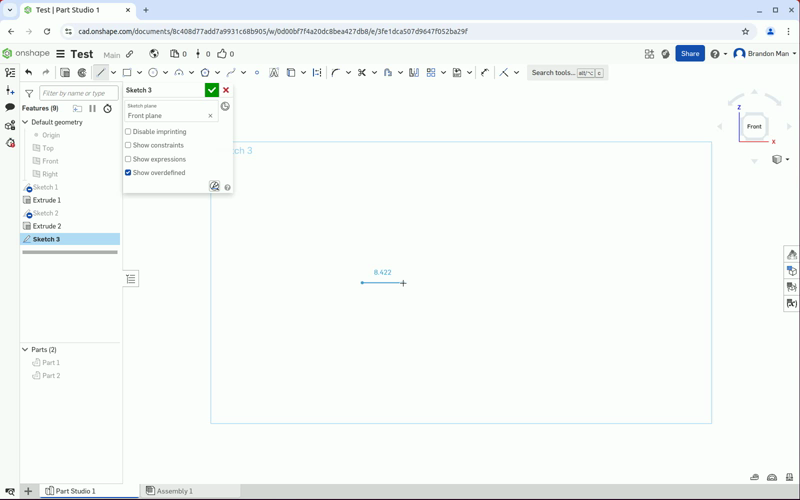
key(esc)
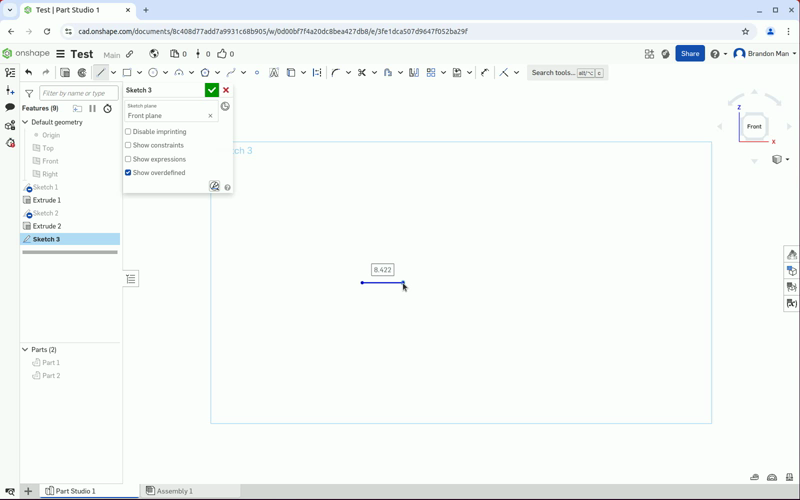
key(a)
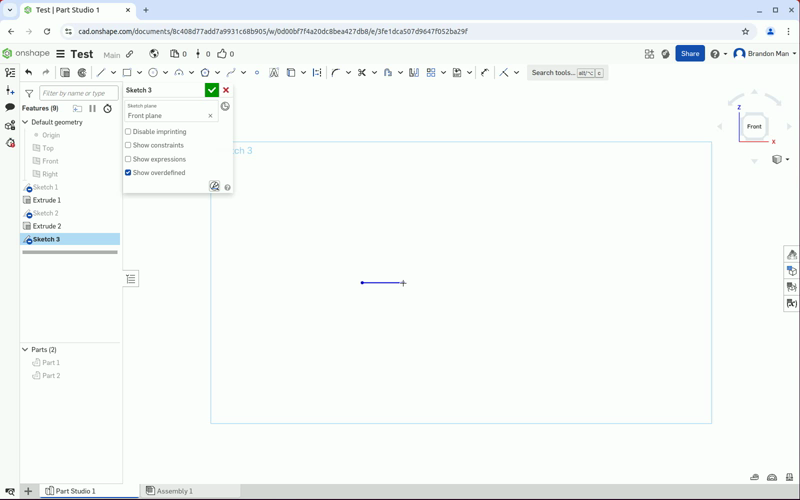
mouse_move(403, 282)
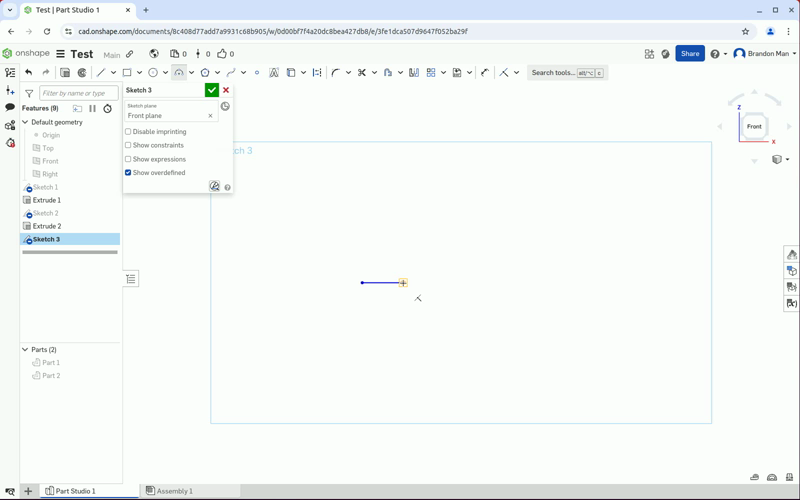
click(403, 282)
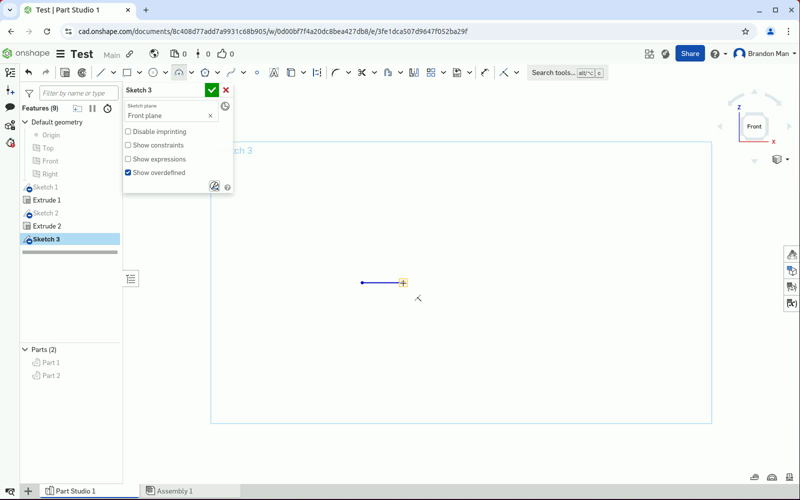
key_down(shift)
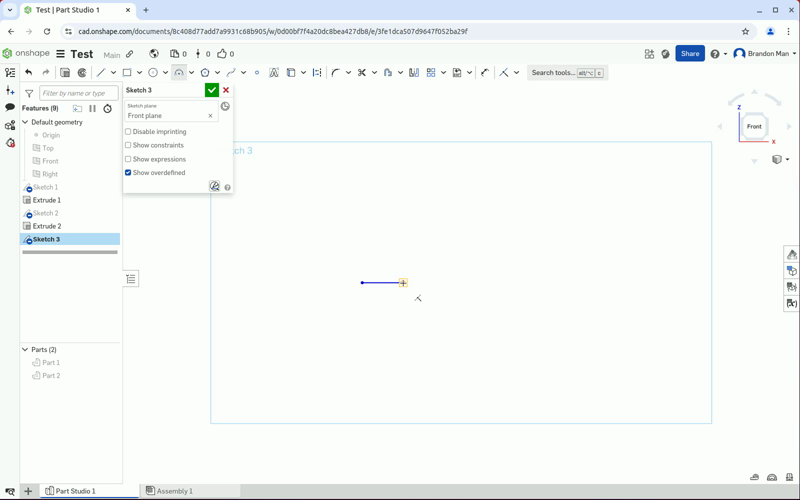
mouse_move(403, 248)
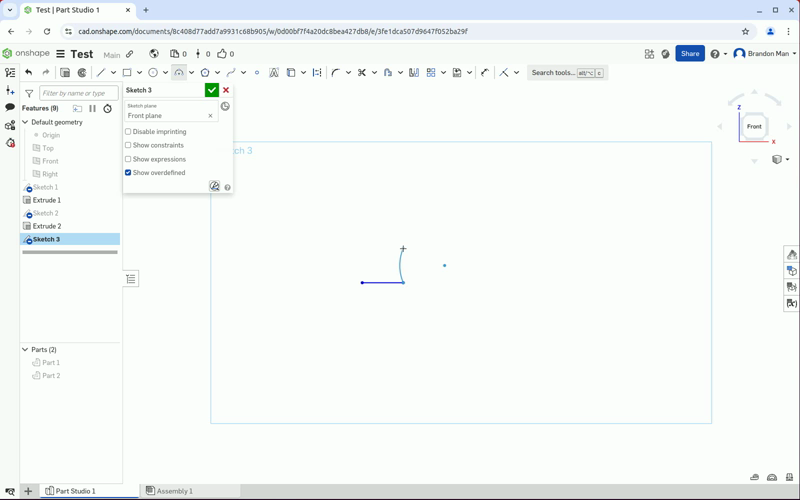
click(403, 248)
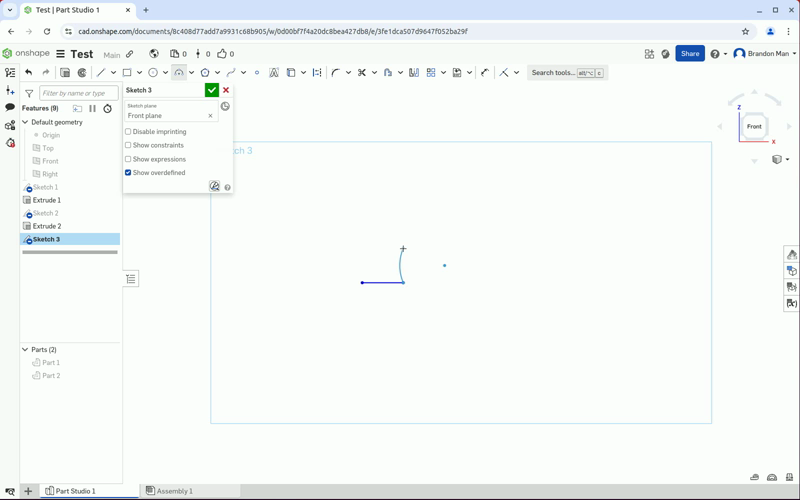
mouse_move(408, 265)
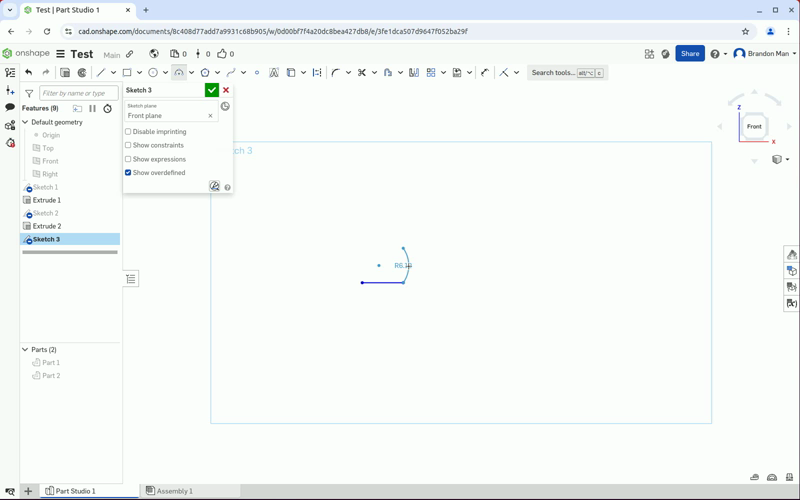
click(408, 265)
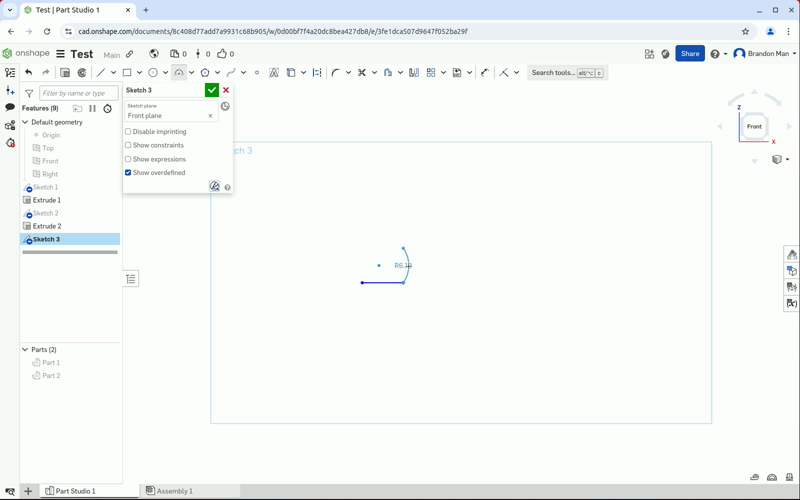
key_up(shift)
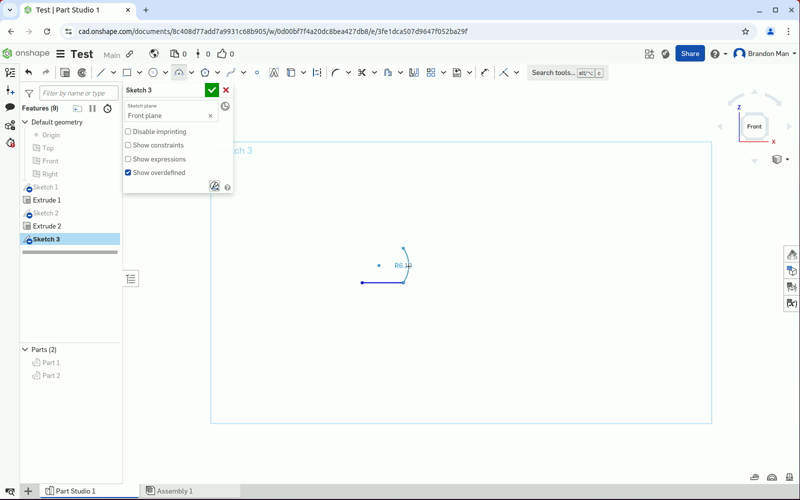
key(esc)
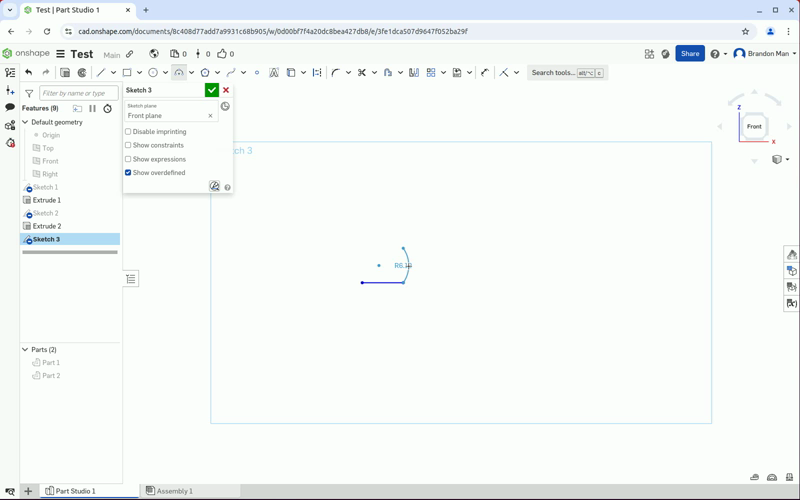
key(l)
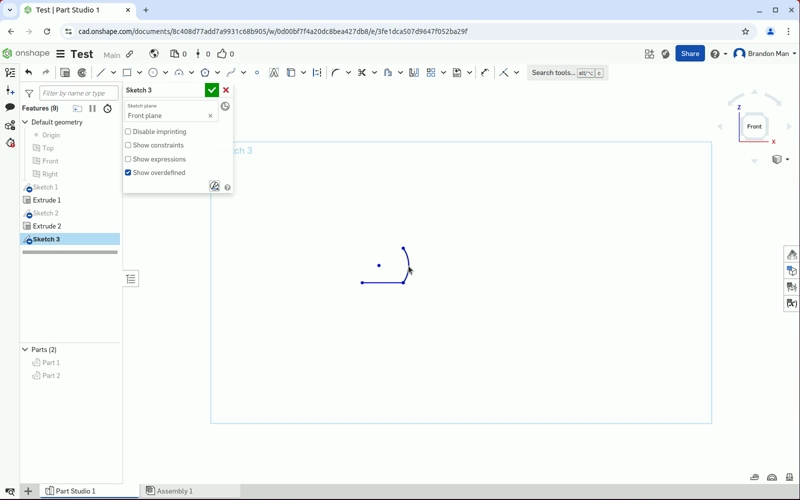
mouse_move(403, 248)
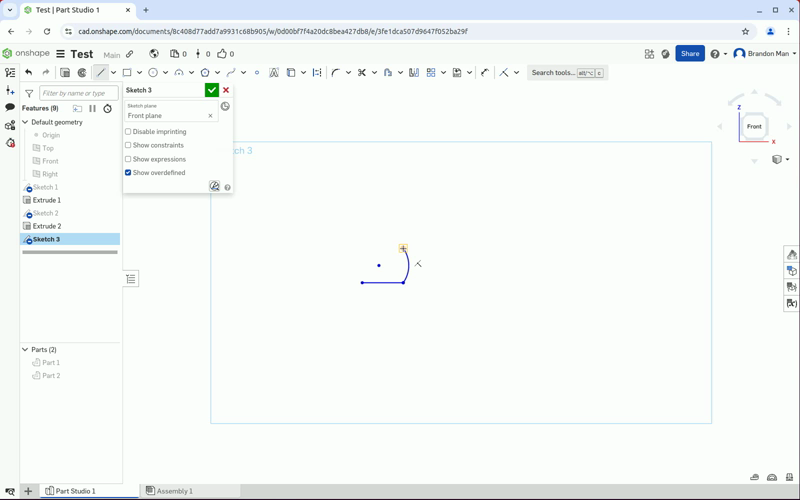
click(403, 248)
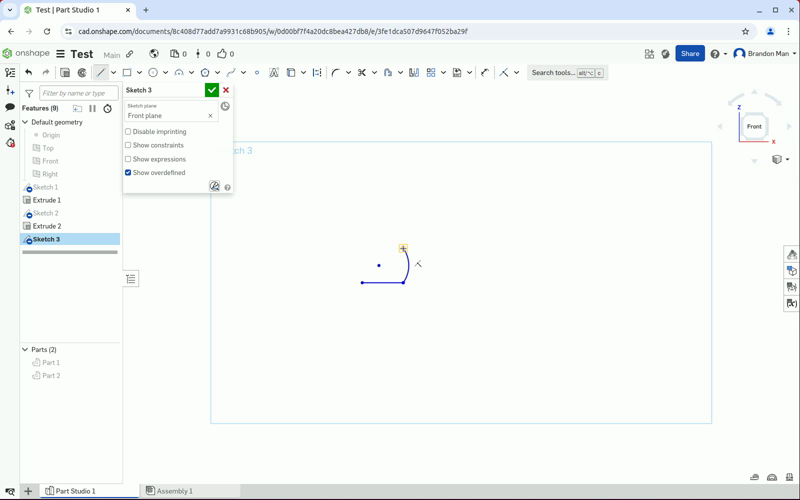
key_down(shift)
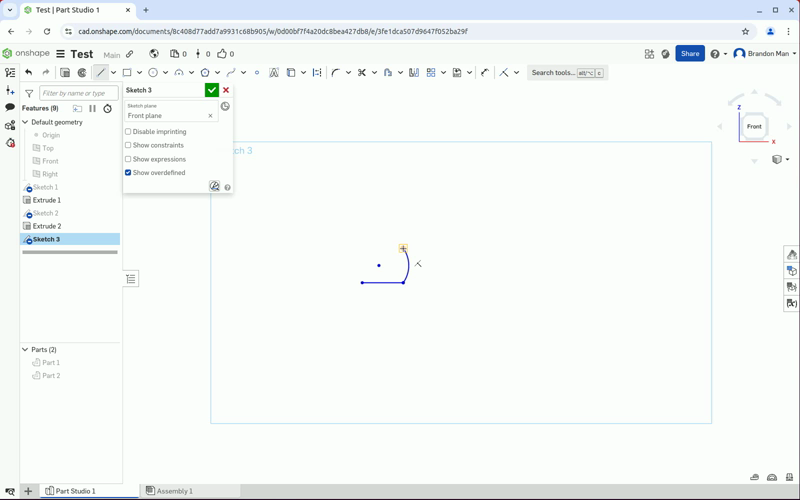
mouse_move(433, 248)
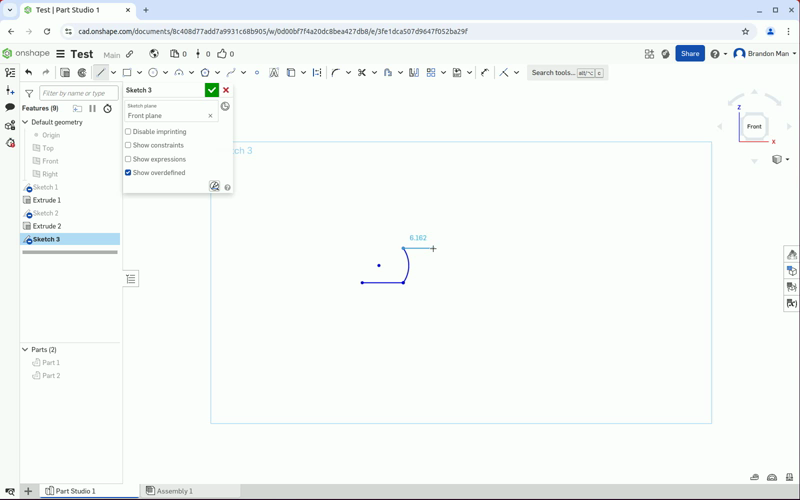
mouse_move(362, 248)
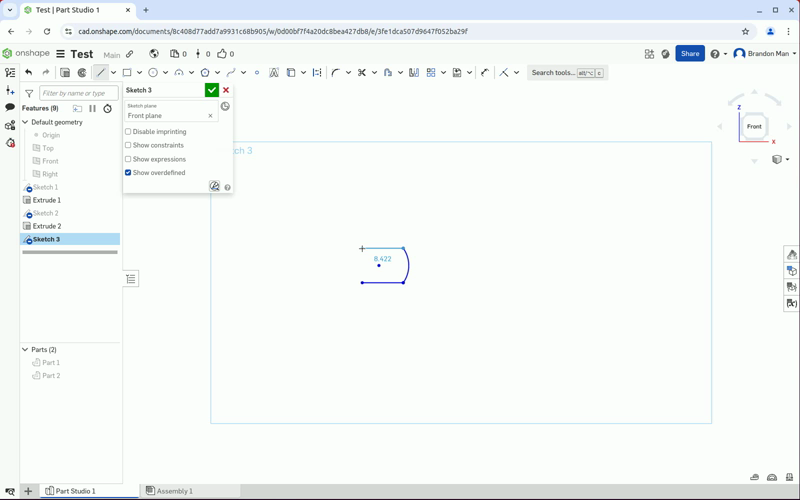
click(362, 248)
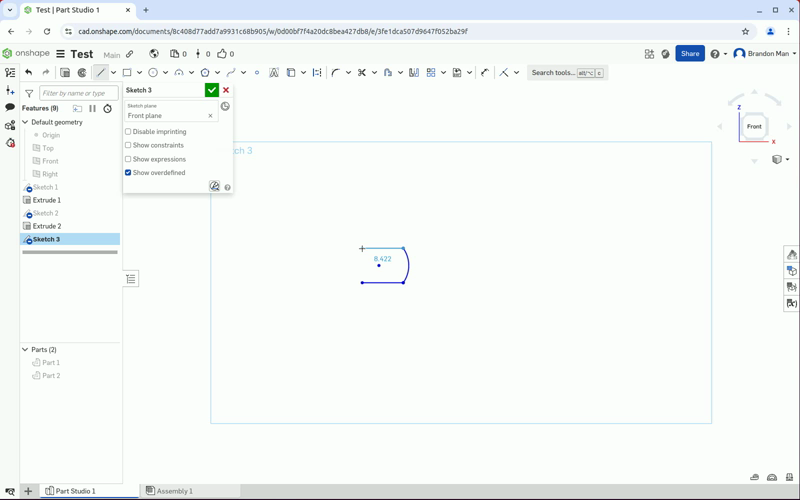
key_up(shift)
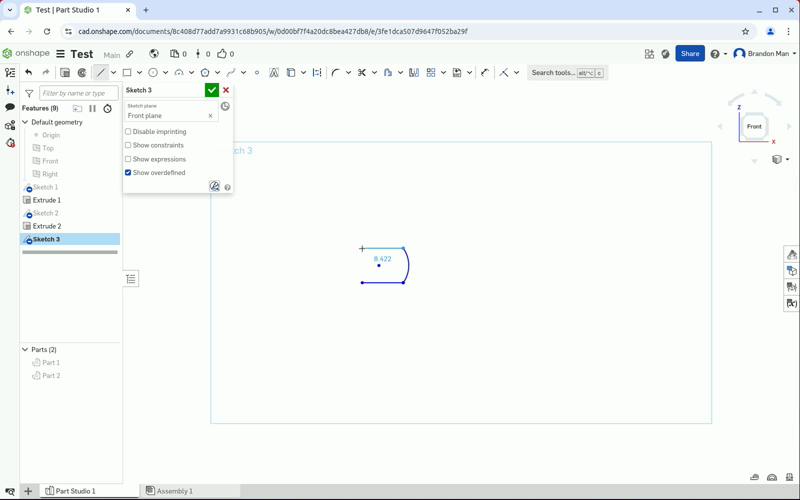
mouse_move(392, 248)
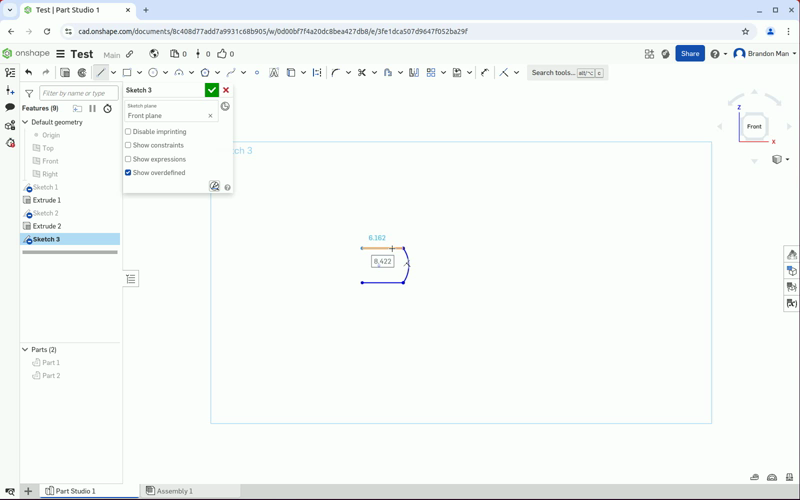
key_down(shift)
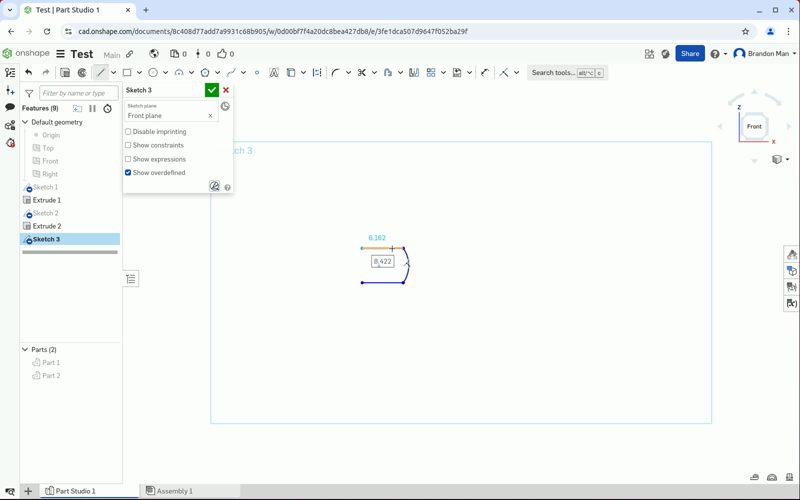
mouse_move(362, 282)
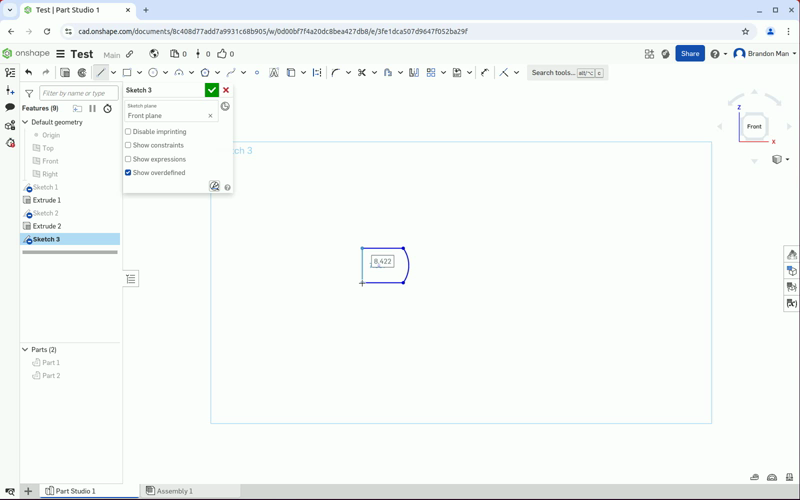
key_up(shift)
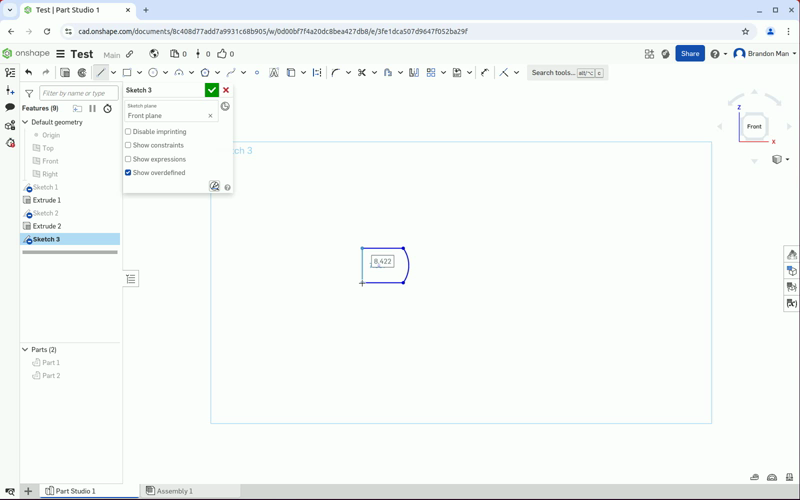
click(362, 282)
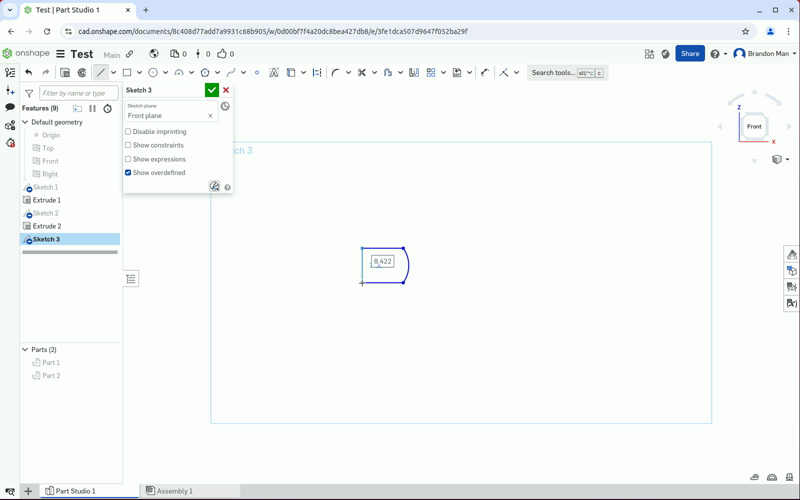
key(esc)
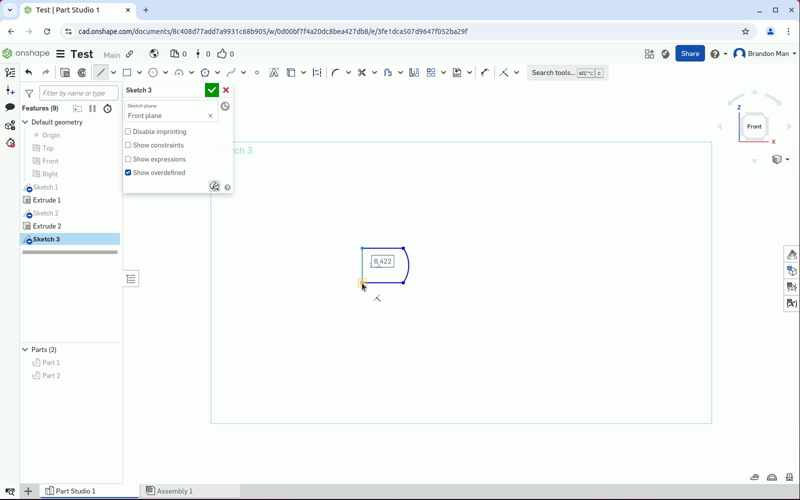
mouse_move(397, 263)
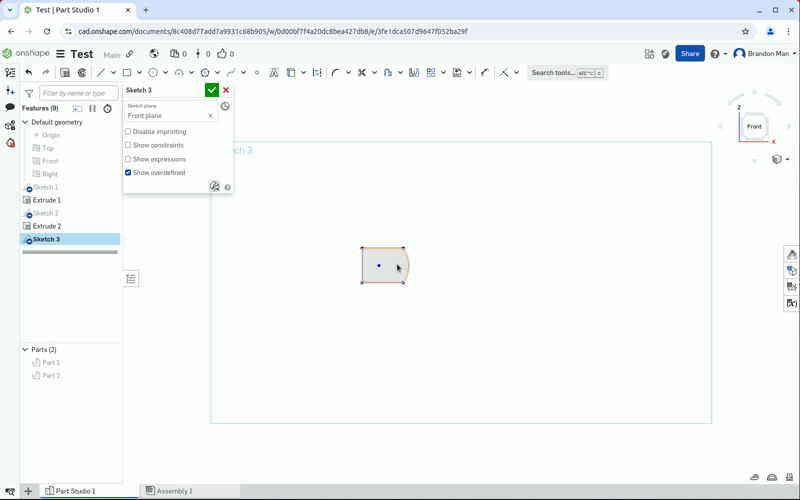
scroll(6)
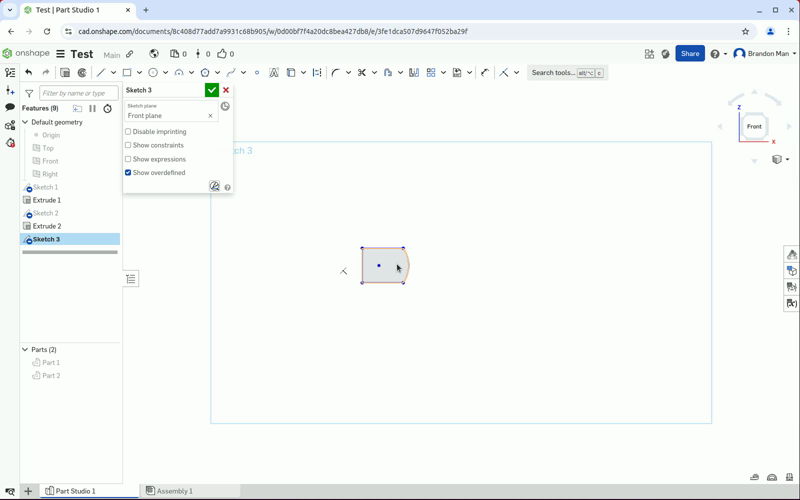
scroll(6)
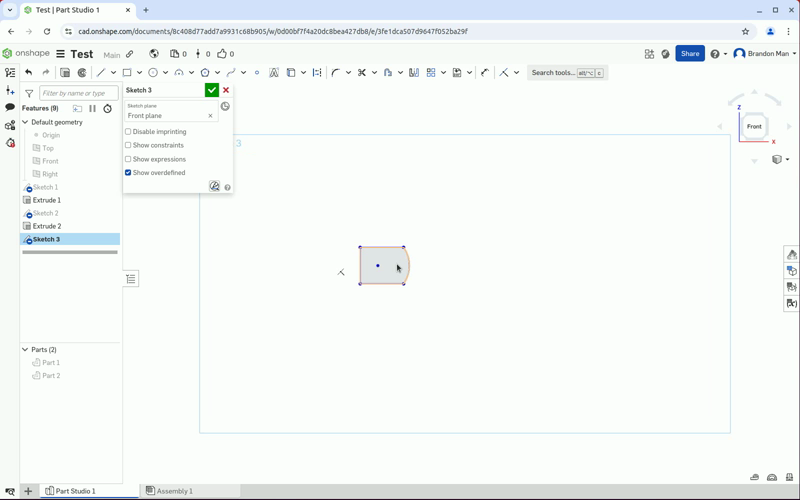
scroll(6)
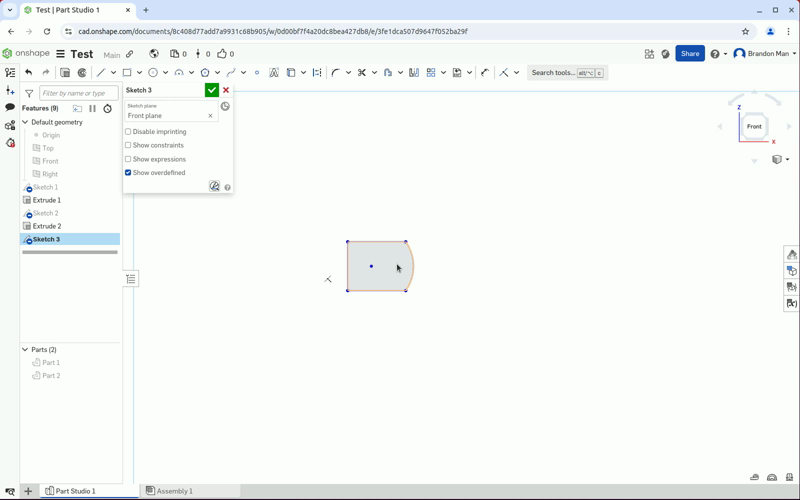
scroll(6)
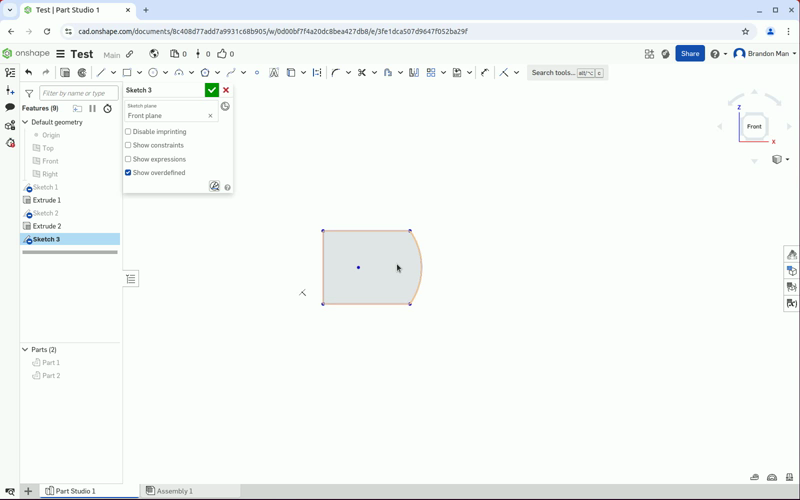
scroll(6)
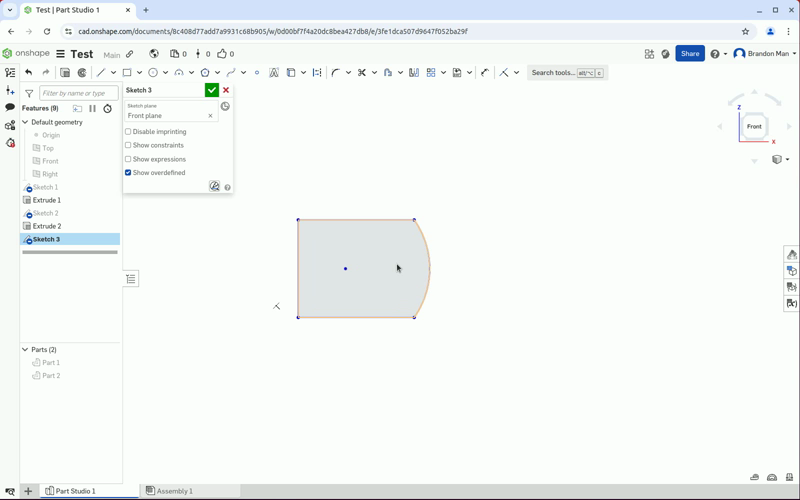
scroll(6)
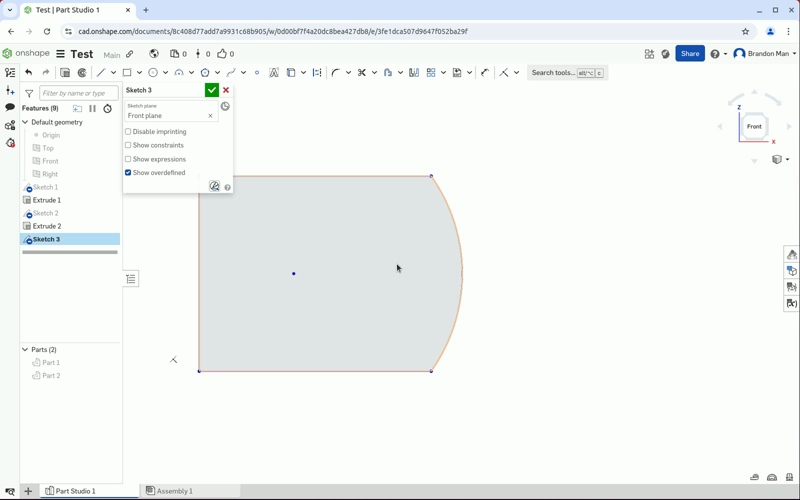
scroll(6)
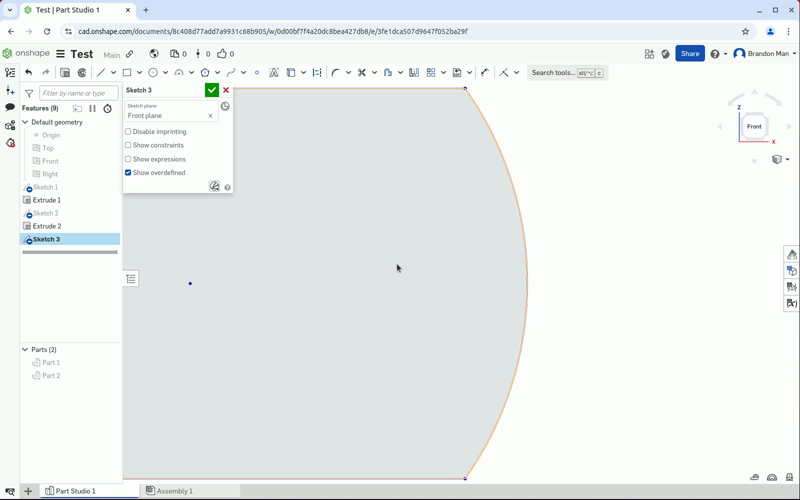
click(397, 263)
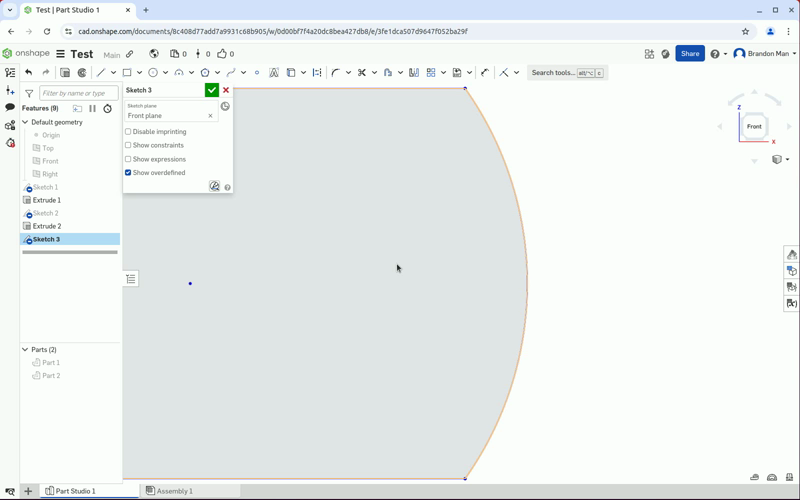
scroll(-6)
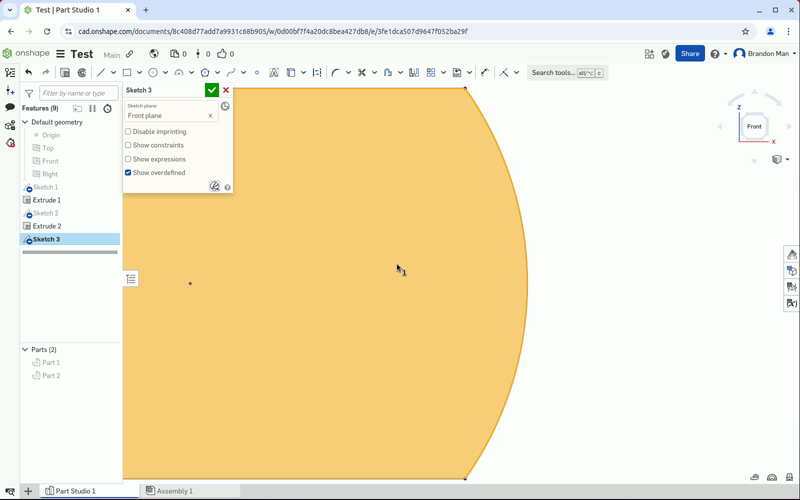
scroll(-6)
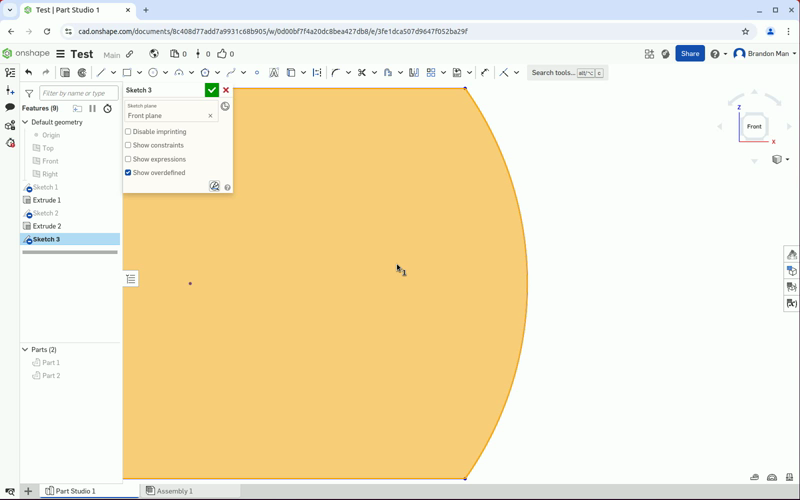
scroll(-6)
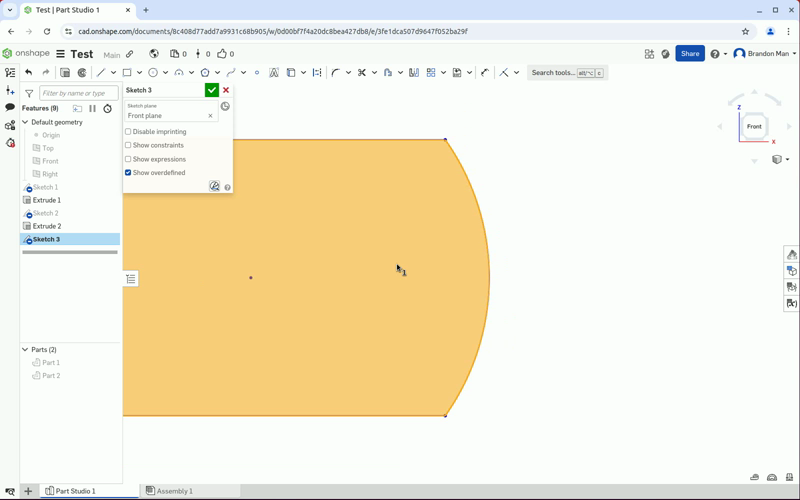
scroll(-6)
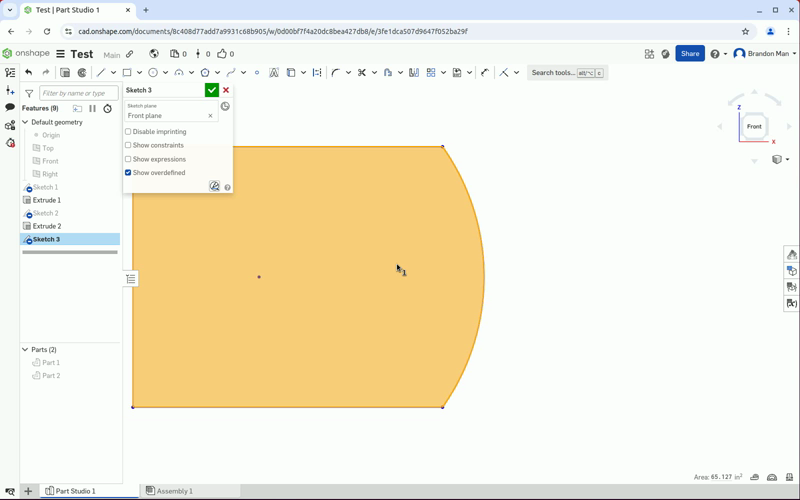
scroll(-6)
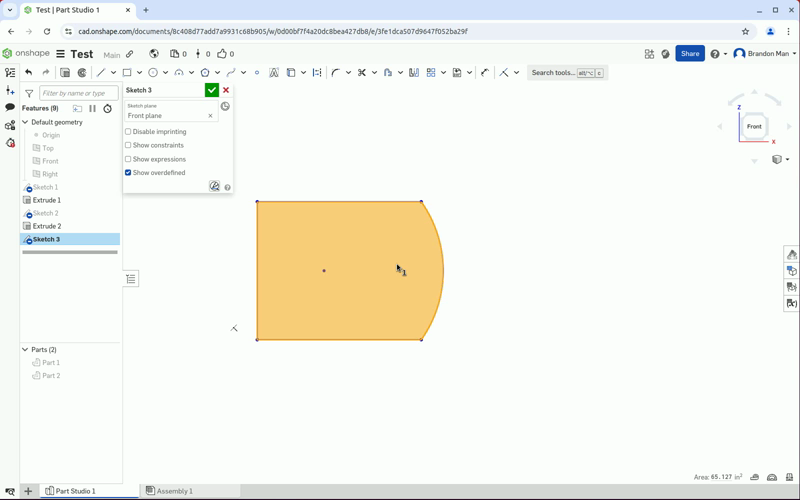
scroll(-6)
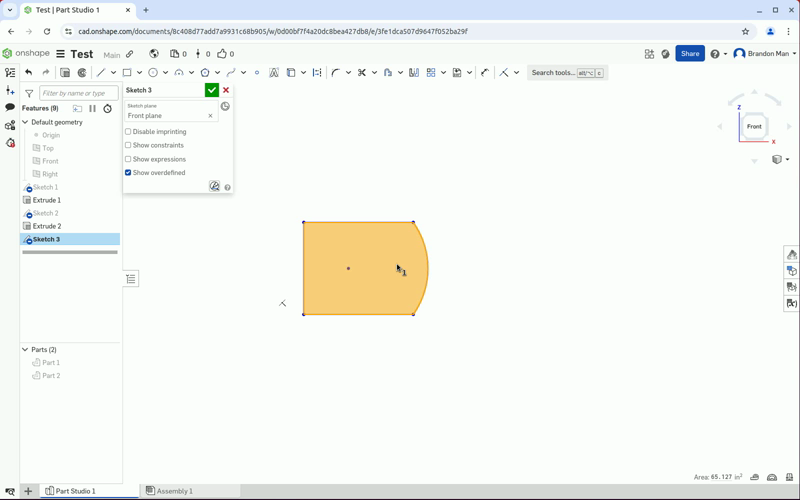
scroll(-6)
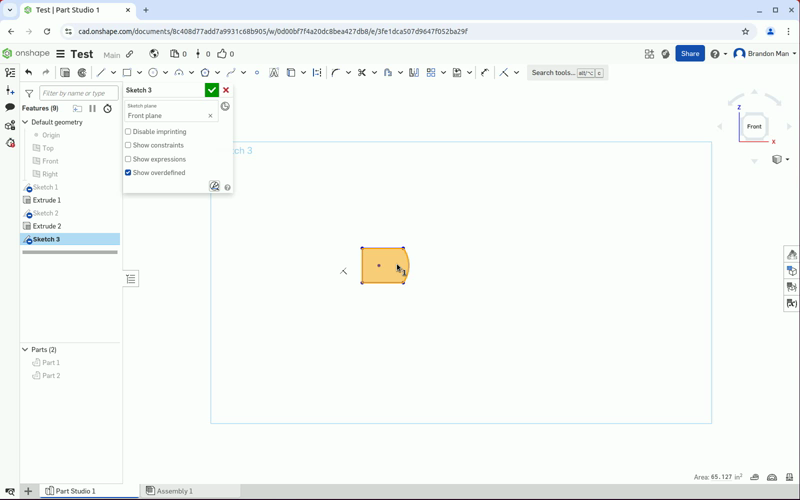
mouse_move(73, 352)
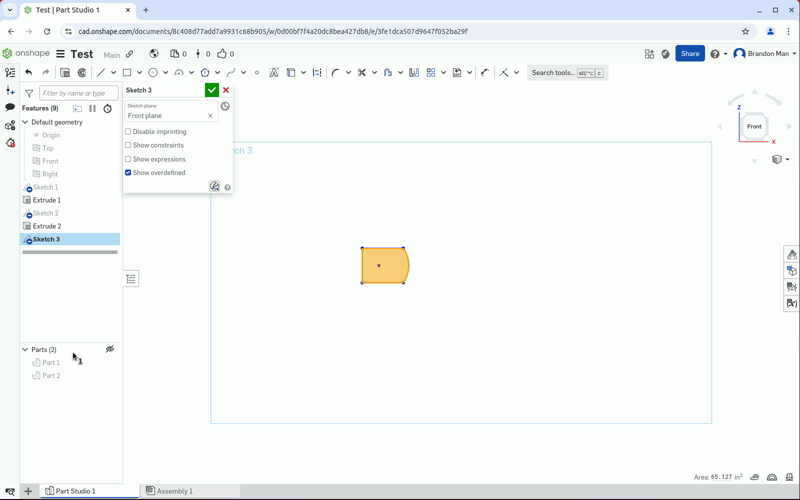
key(shift+y)
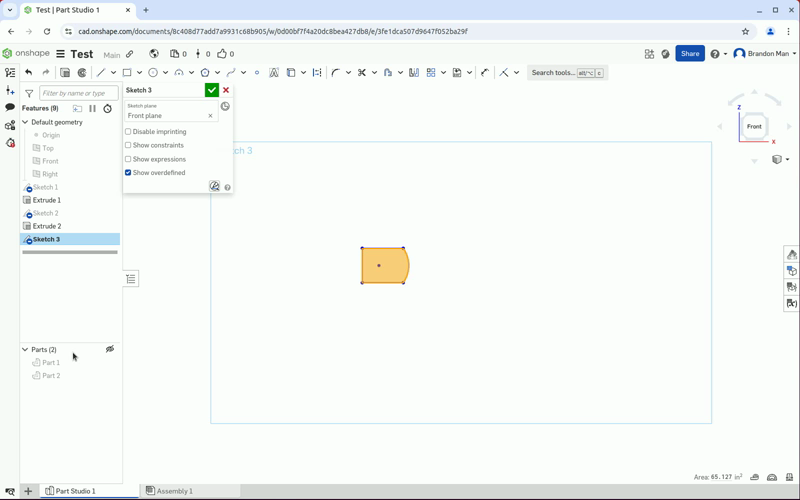
key(shift+e)
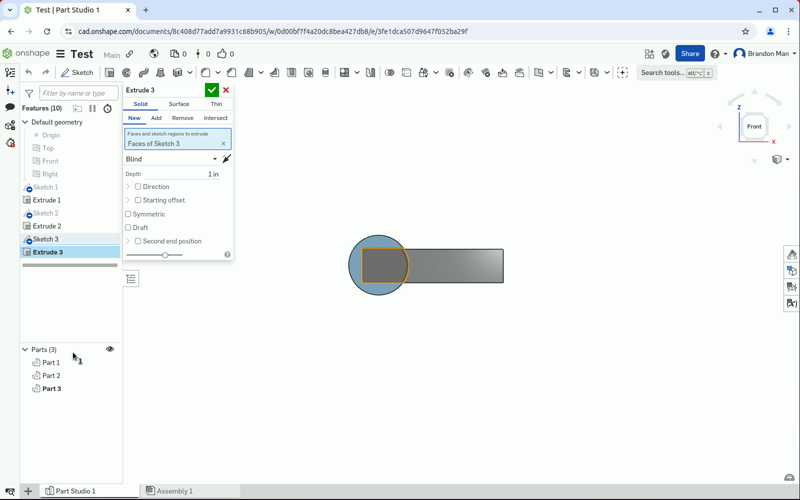
mouse_move(143, 106)
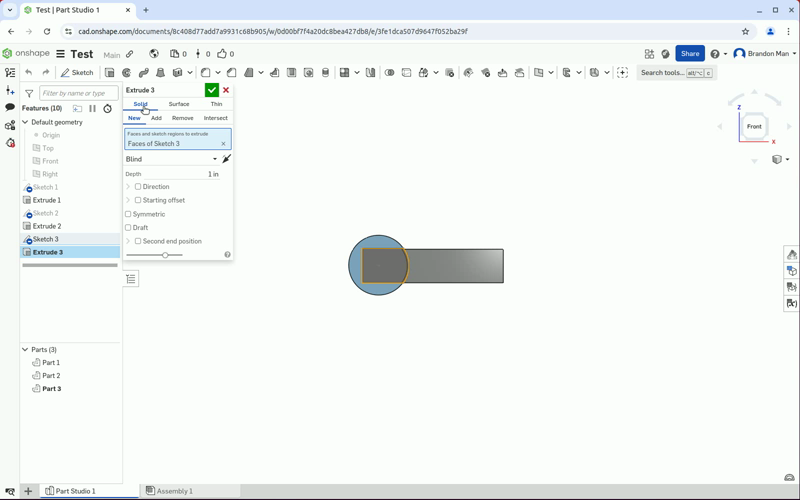
click(143, 106)
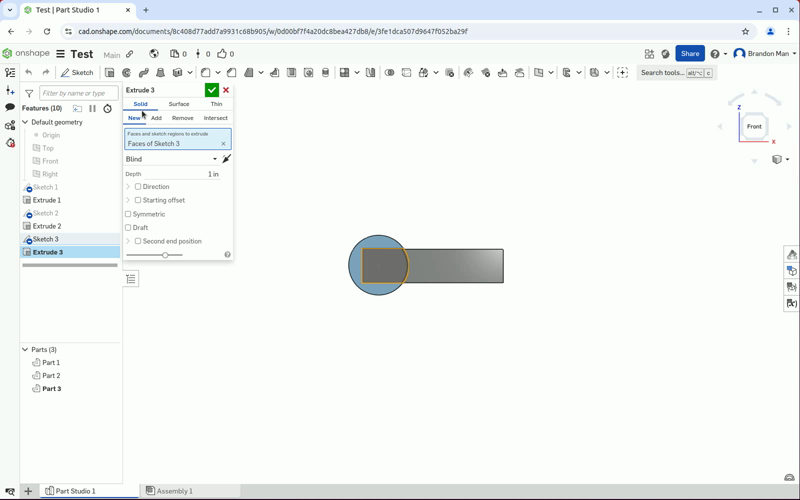
mouse_move(137, 120)
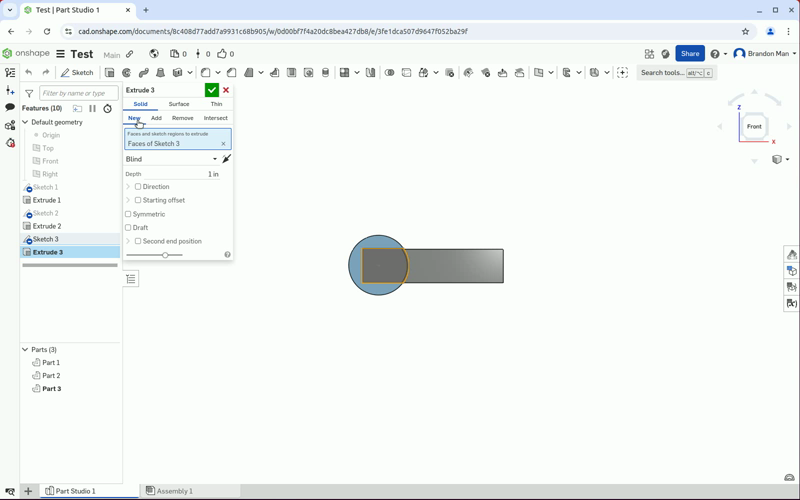
click(137, 120)
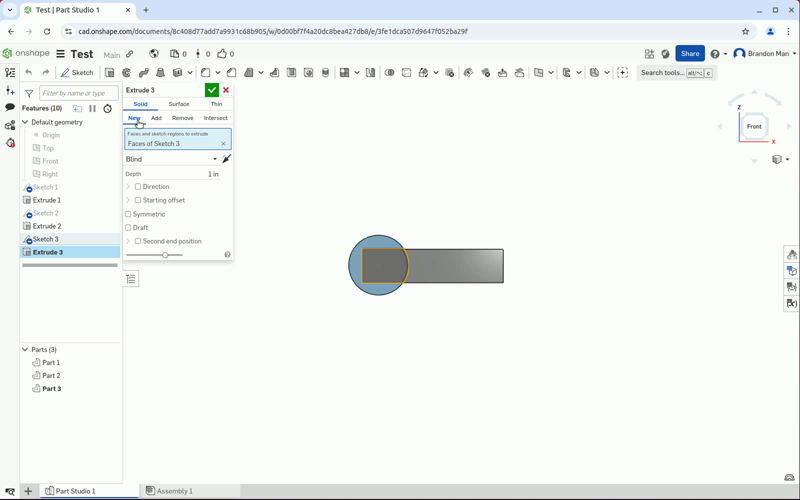
key(tab, 4)
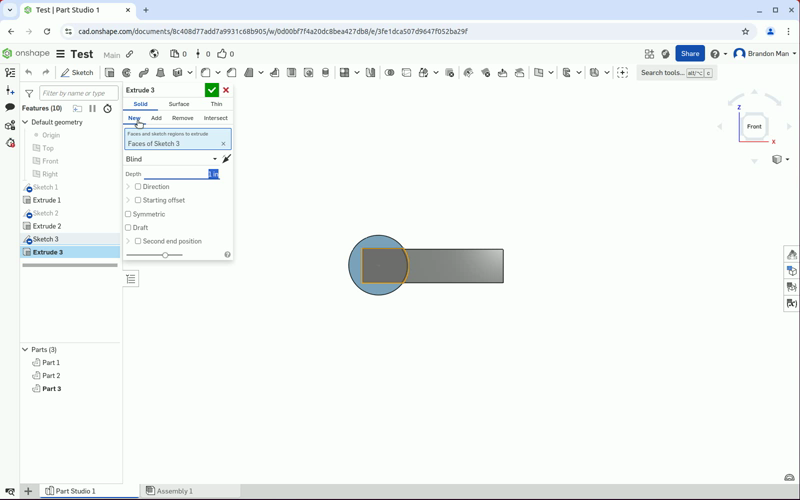
text(2.648)
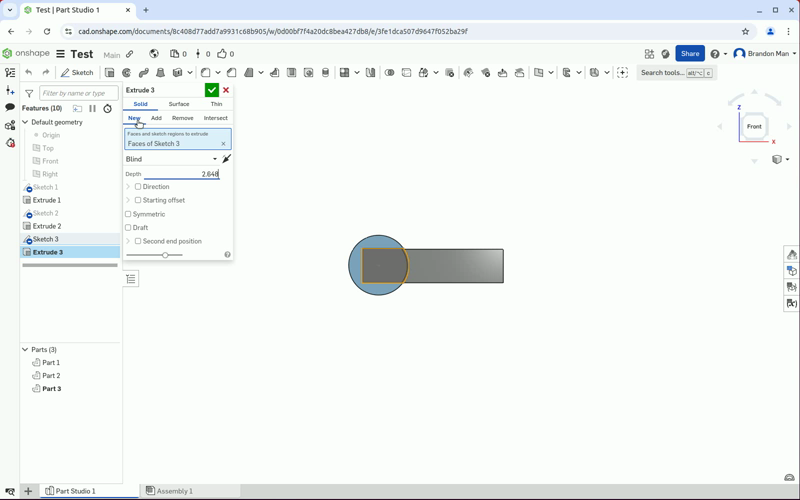
key(enter)
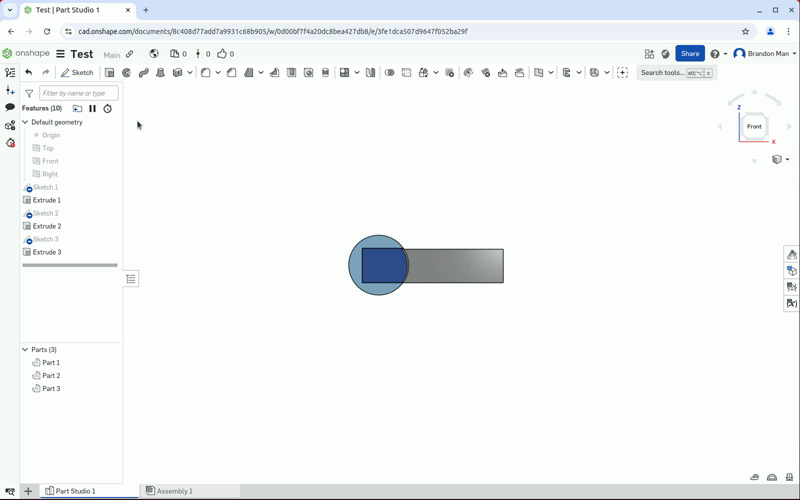
key(shift+h)
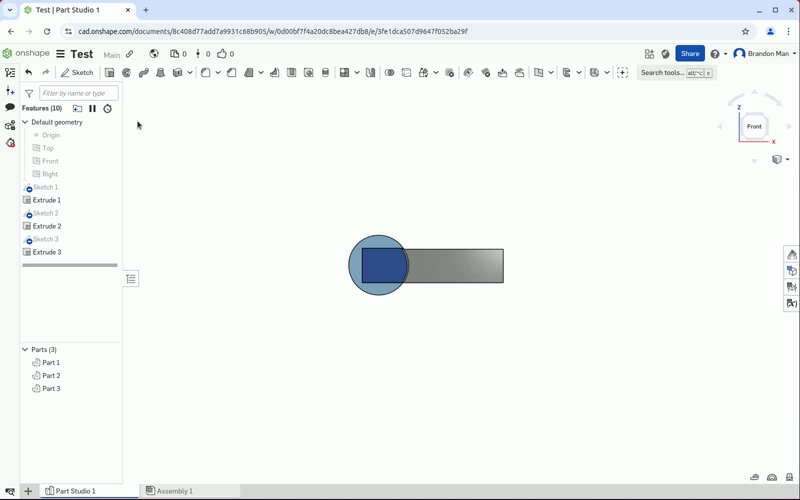
key(shift+h)
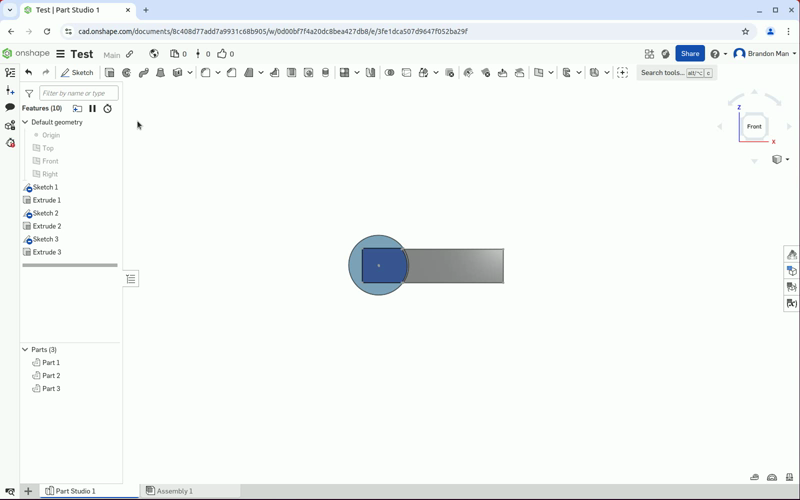
key(shift+7)
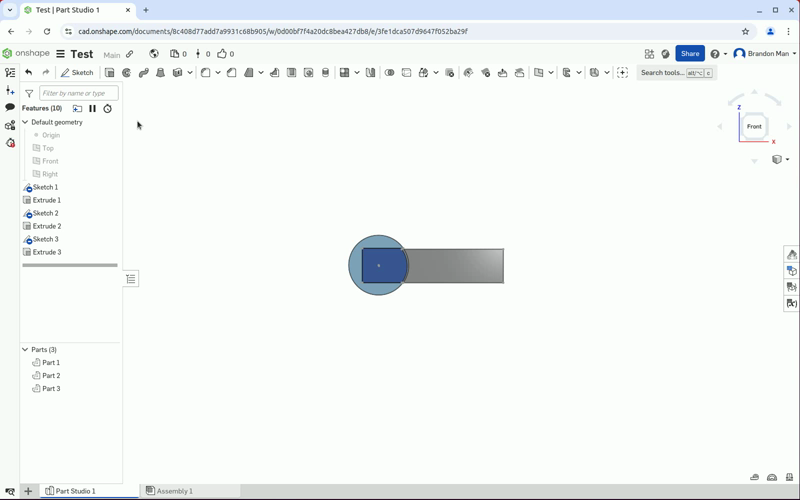
key(left, 2)
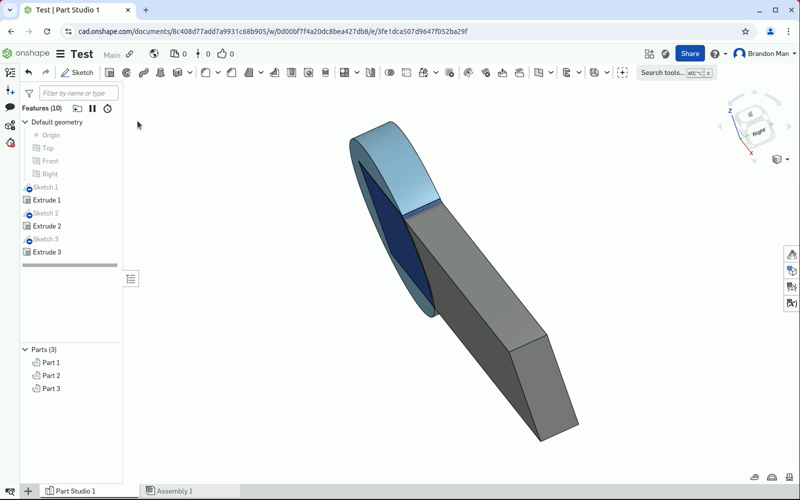
key(down, 2)
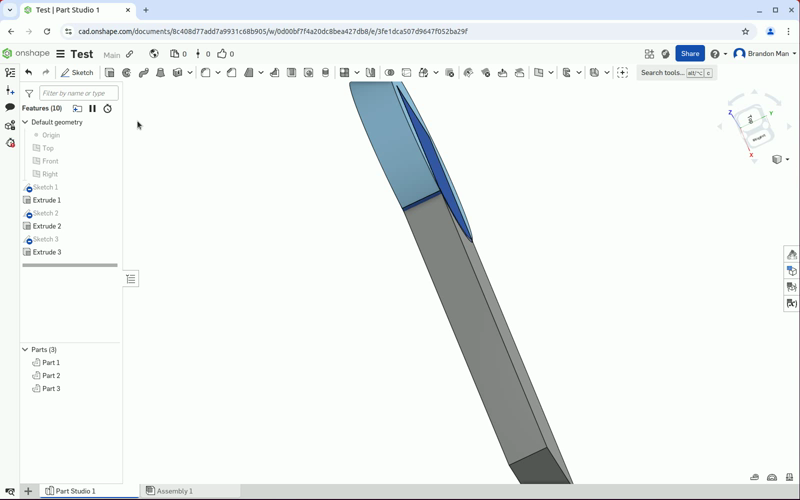
key(up, 2)
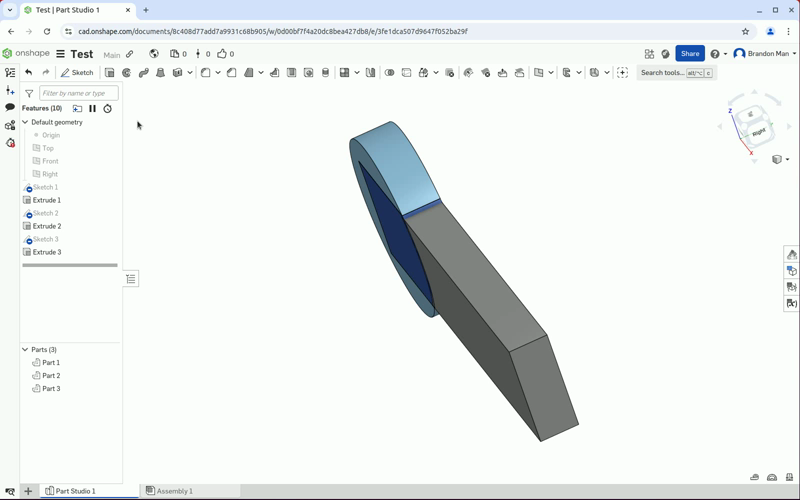
key(right, 2)
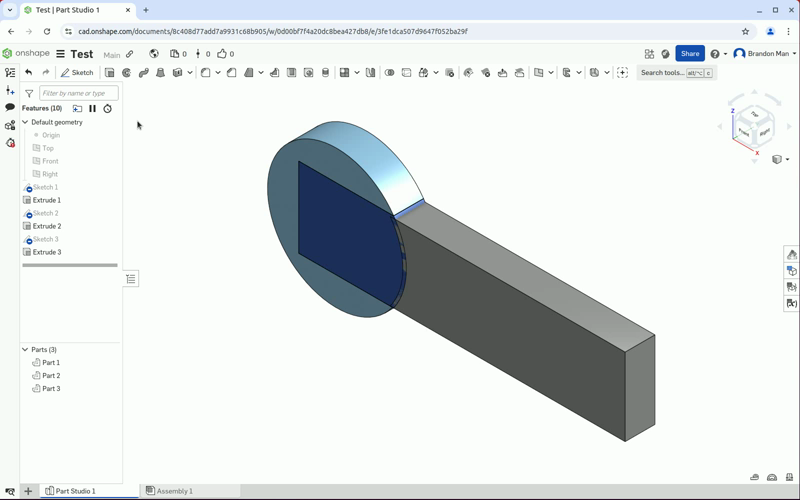
mouse_move(73, 189)
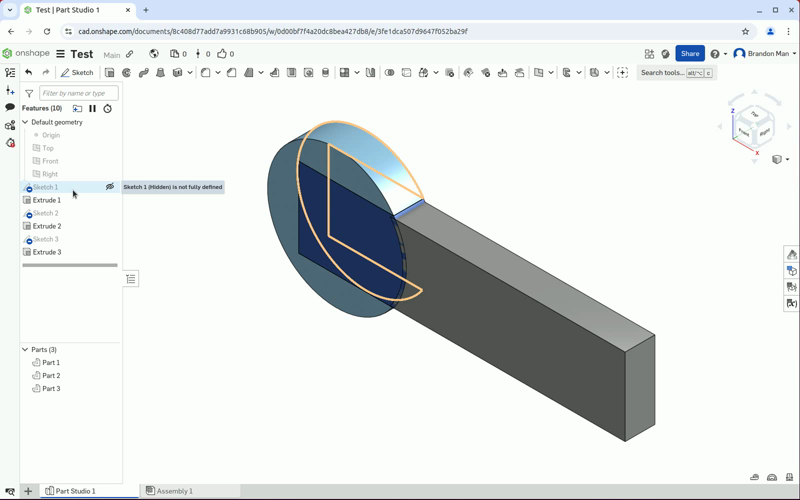
click(73, 189)